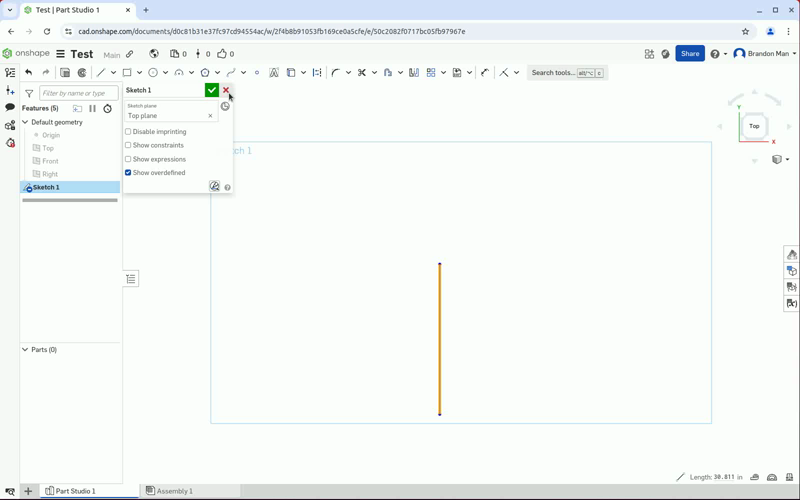
key(shift+h)
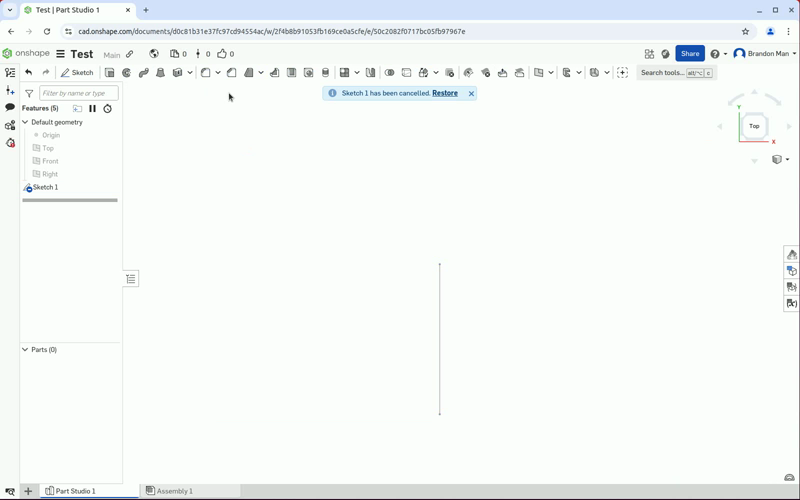
key(shift+s)
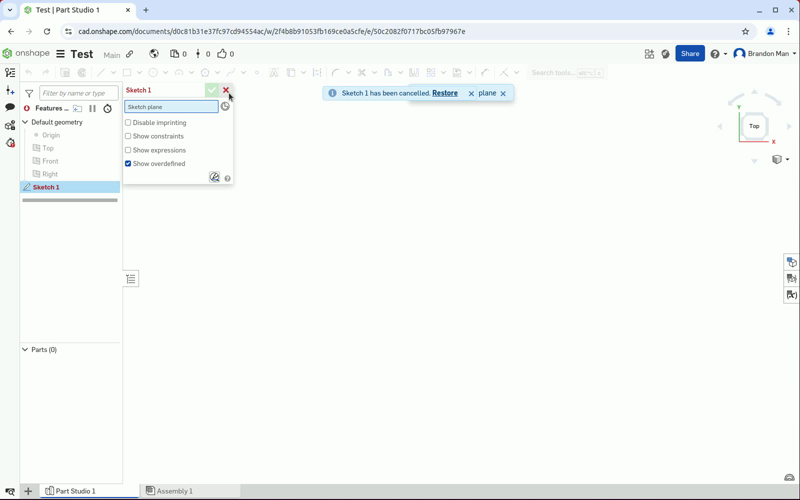
mouse_move(73, 150)
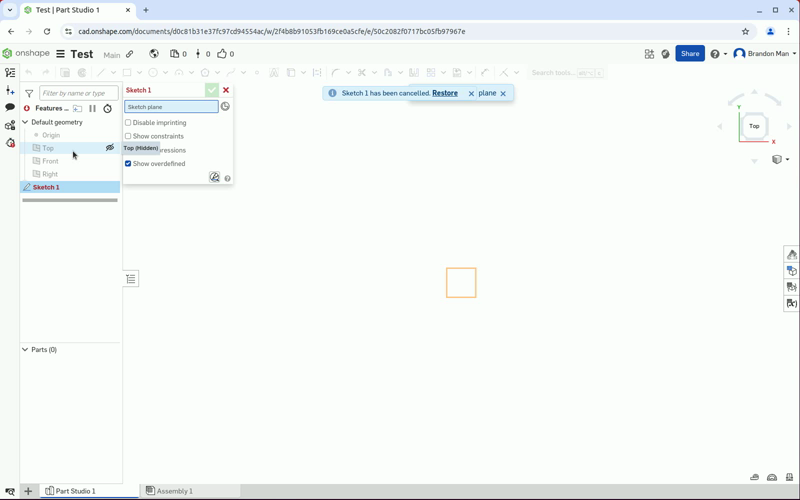
click(73, 150)
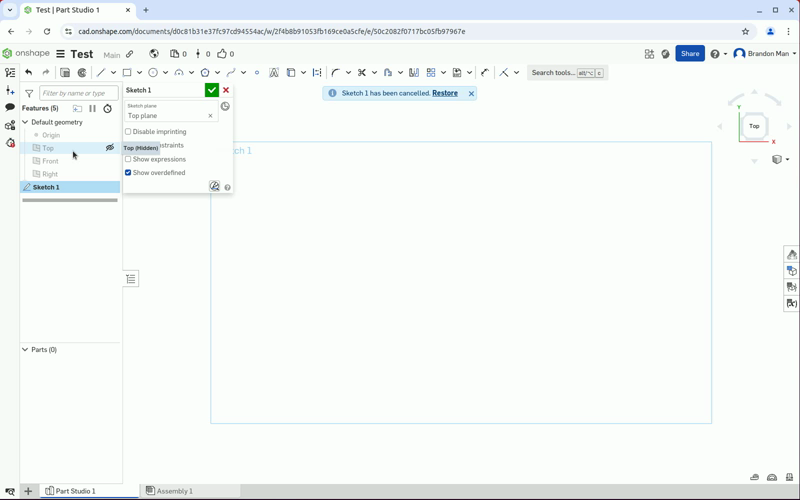
mouse_move(73, 352)
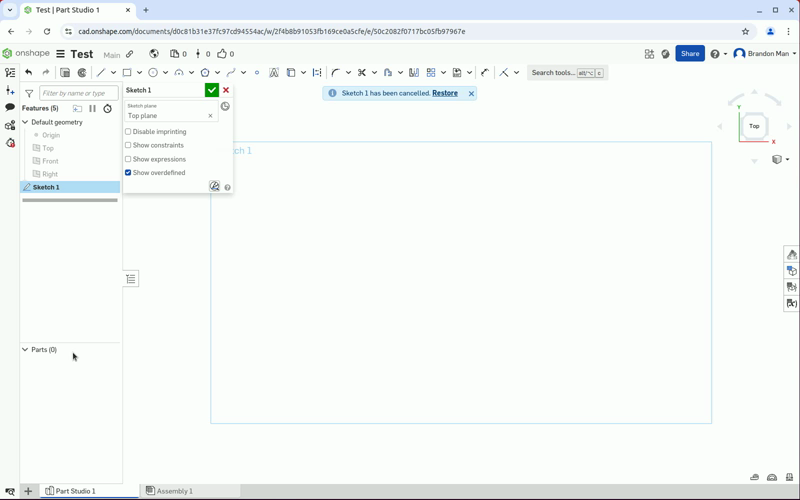
key(y)
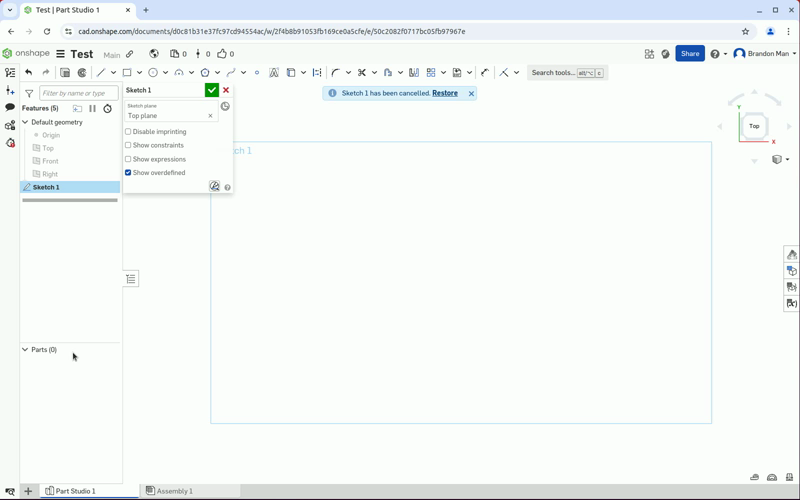
key(l)
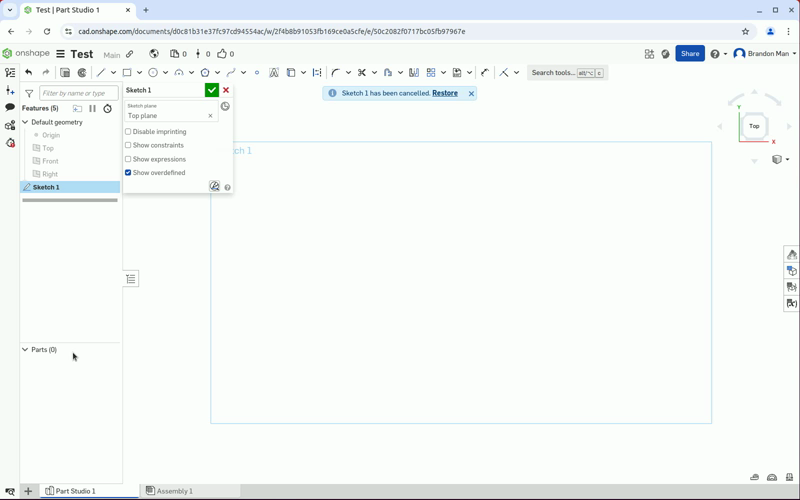
key_down(shift)
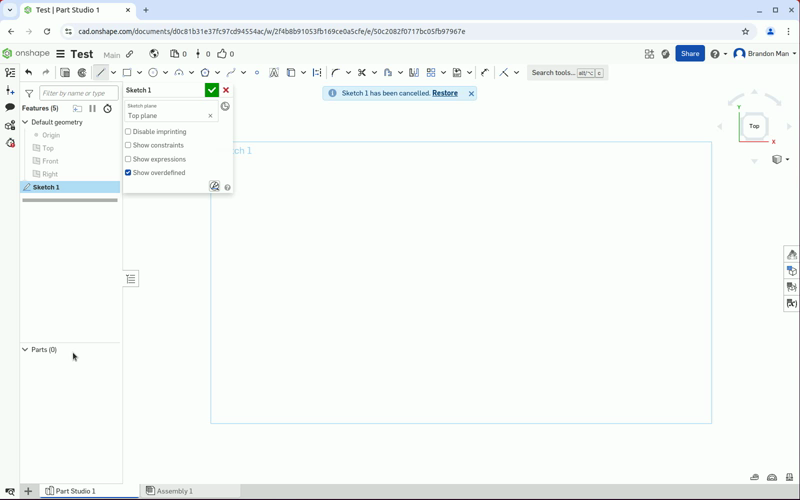
mouse_move(432, 327)
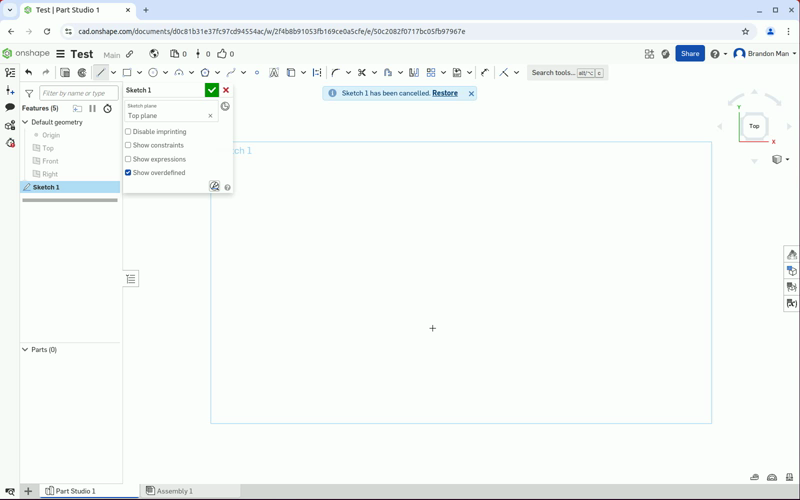
click(432, 327)
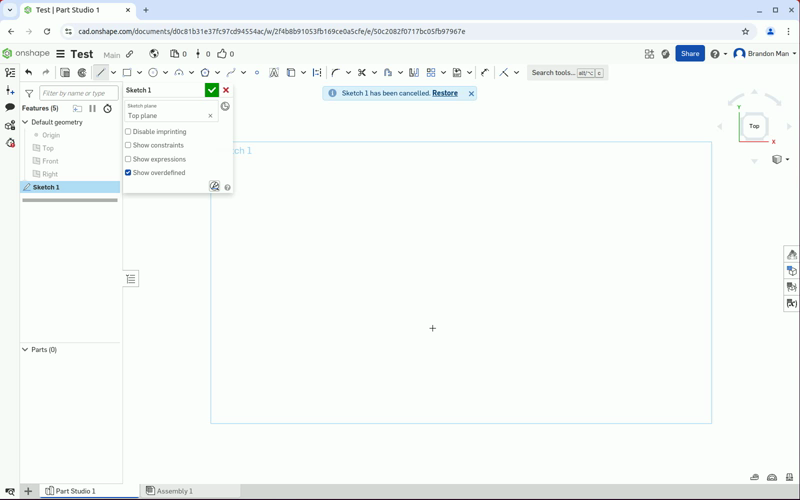
key_up(shift)
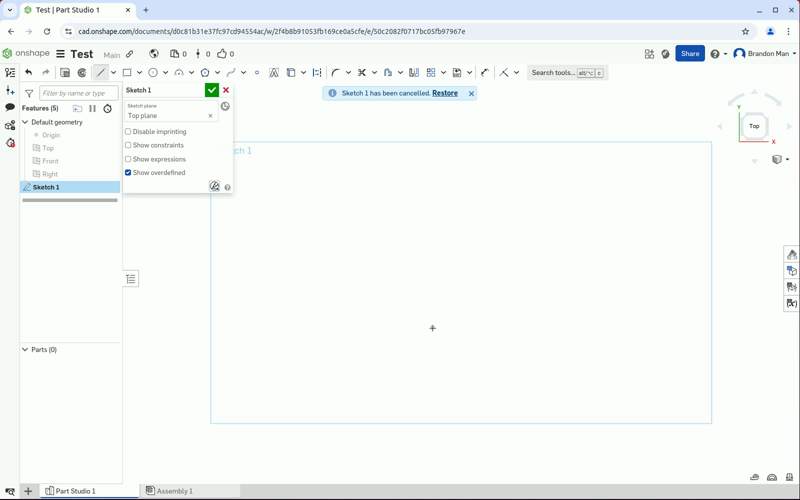
key_down(shift)
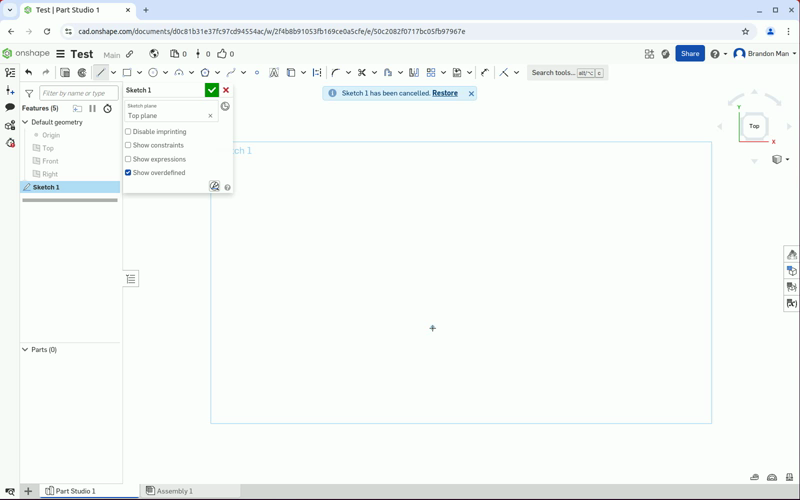
mouse_move(462, 327)
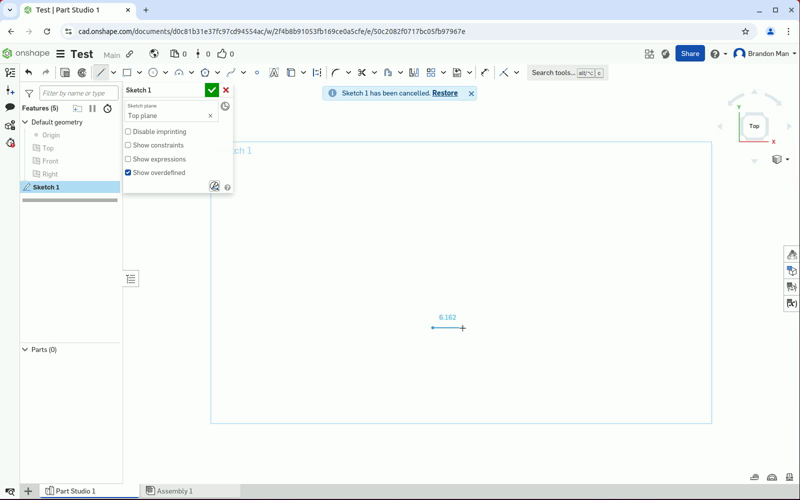
mouse_move(488, 327)
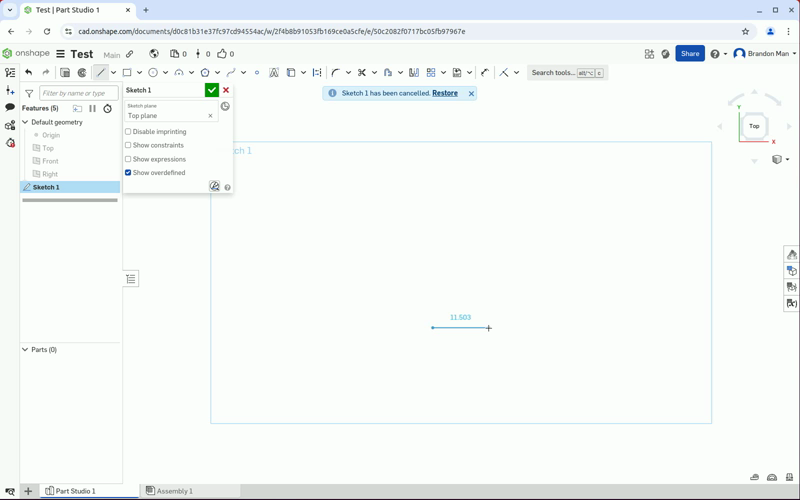
click(488, 327)
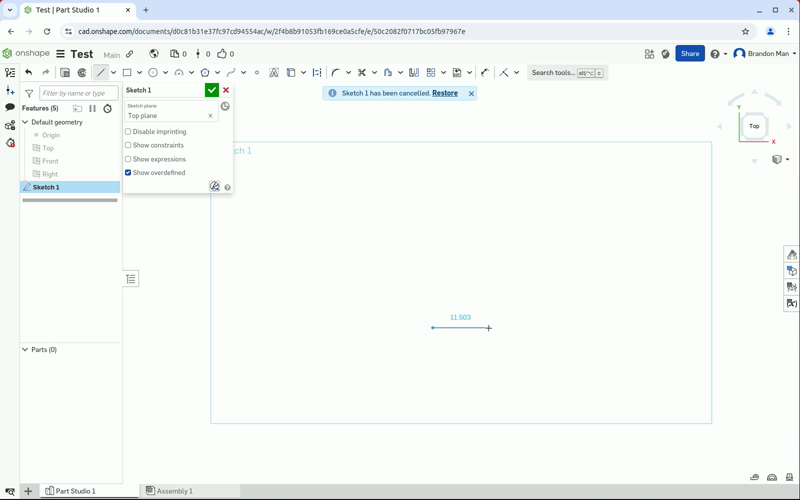
key_up(shift)
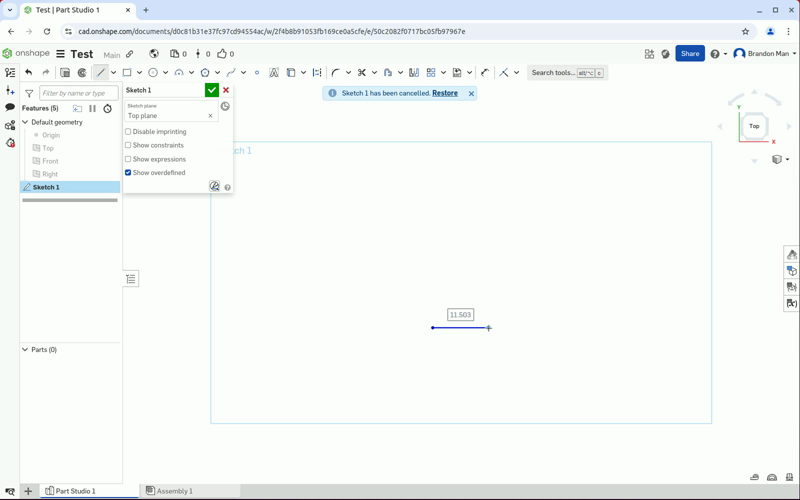
key_down(shift)
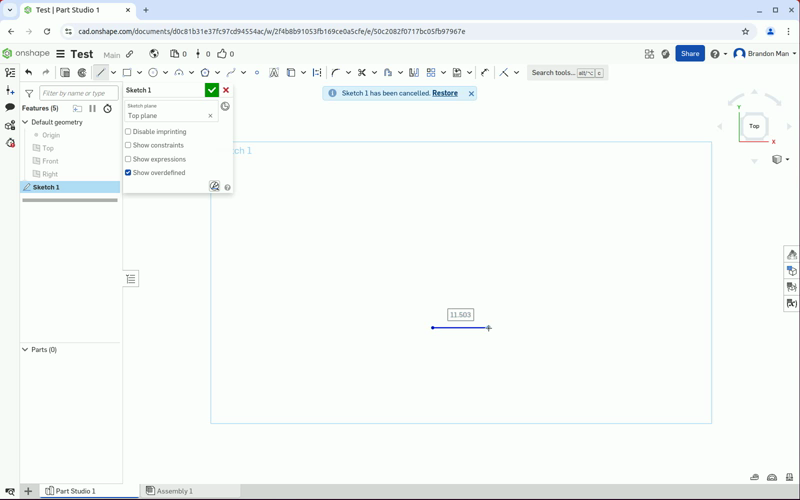
mouse_move(488, 237)
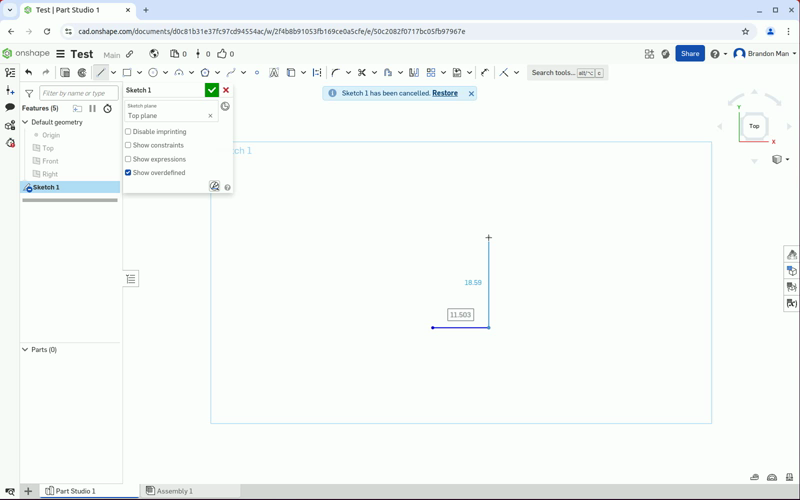
click(488, 237)
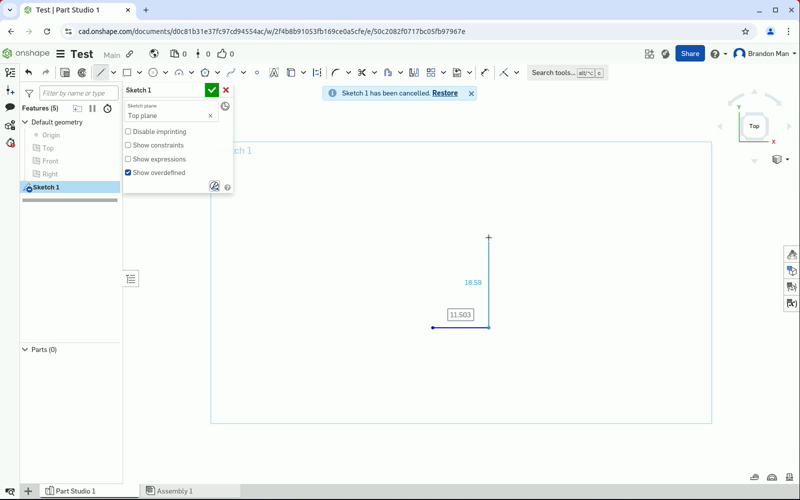
key_up(shift)
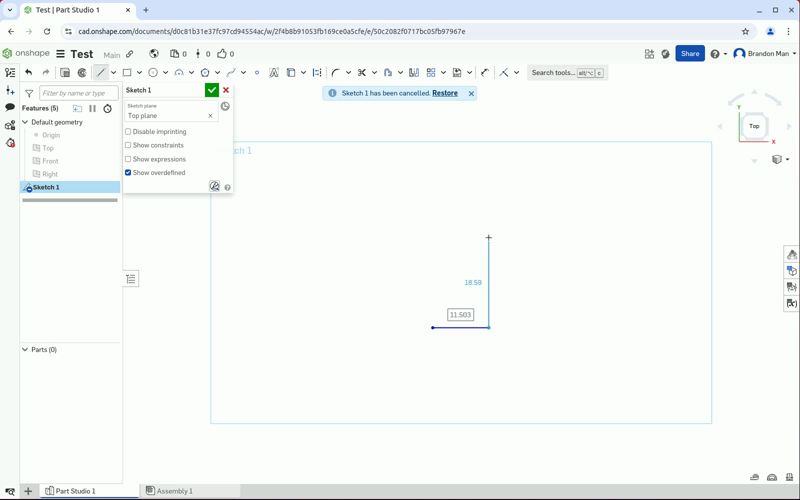
key_down(shift)
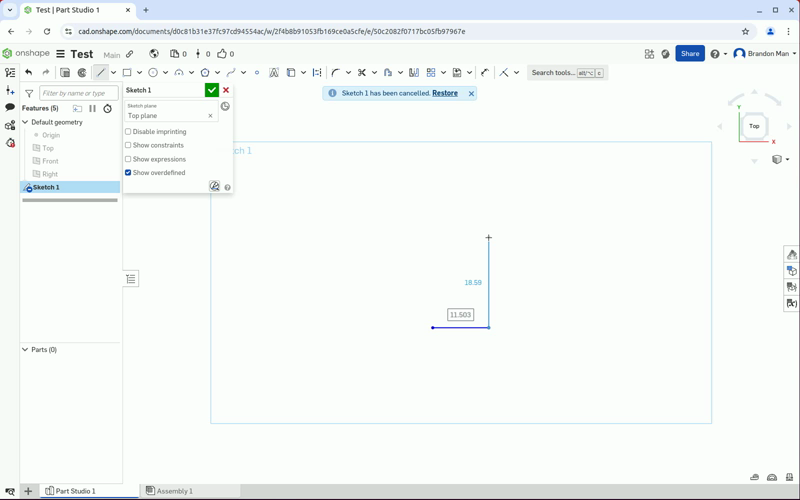
mouse_move(518, 237)
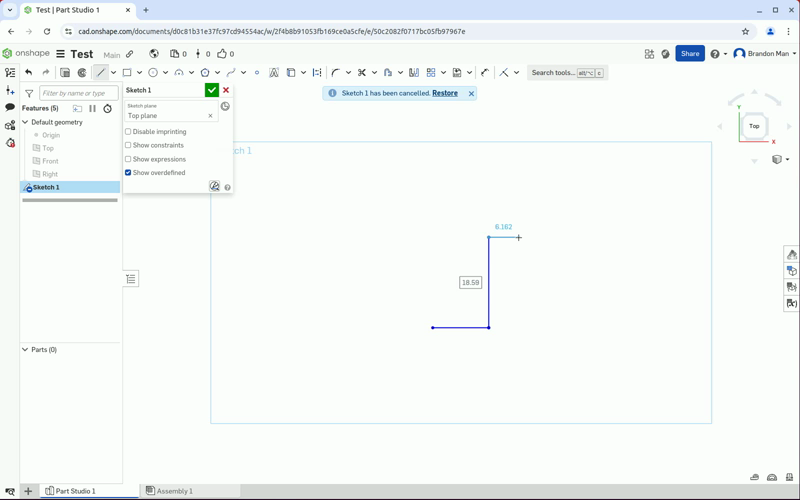
mouse_move(432, 237)
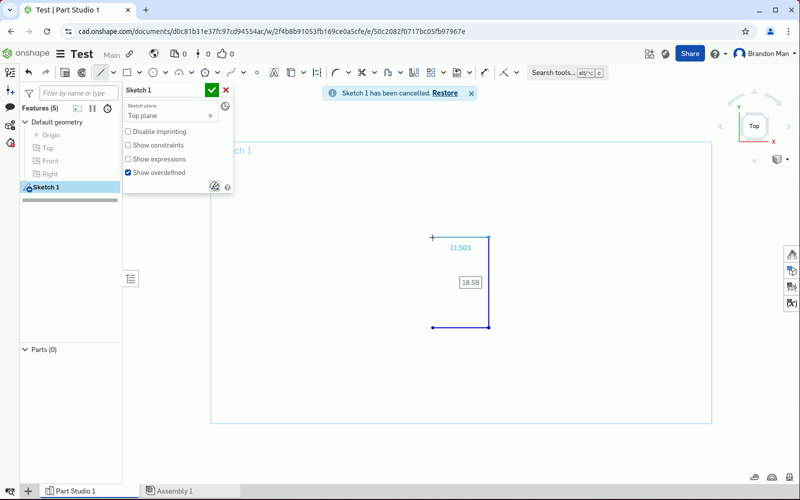
click(432, 237)
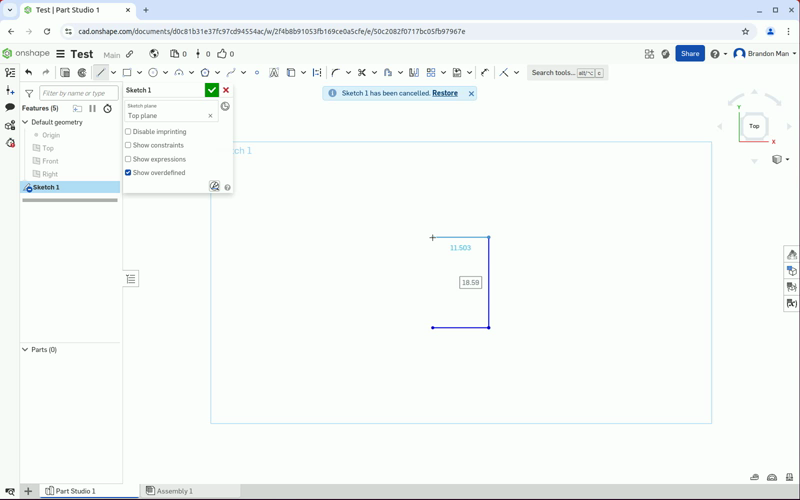
key_up(shift)
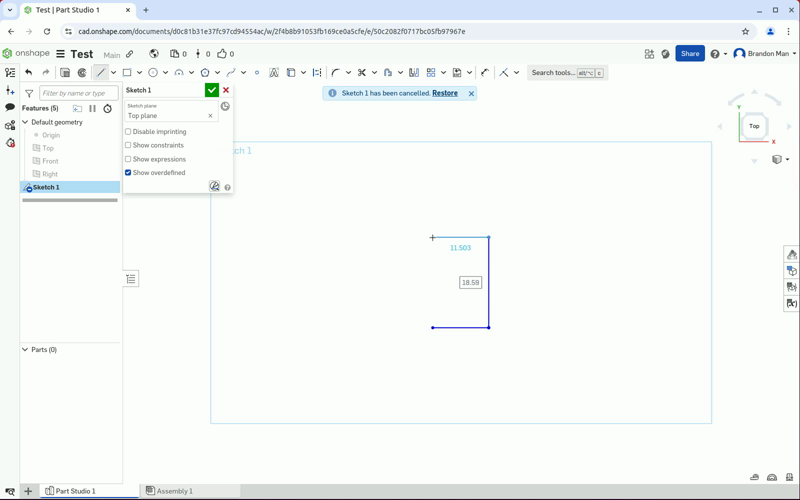
key_down(shift)
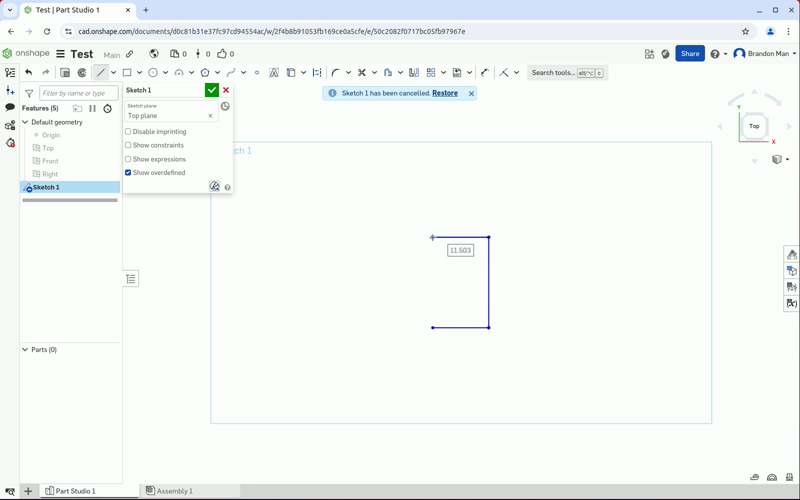
mouse_move(432, 327)
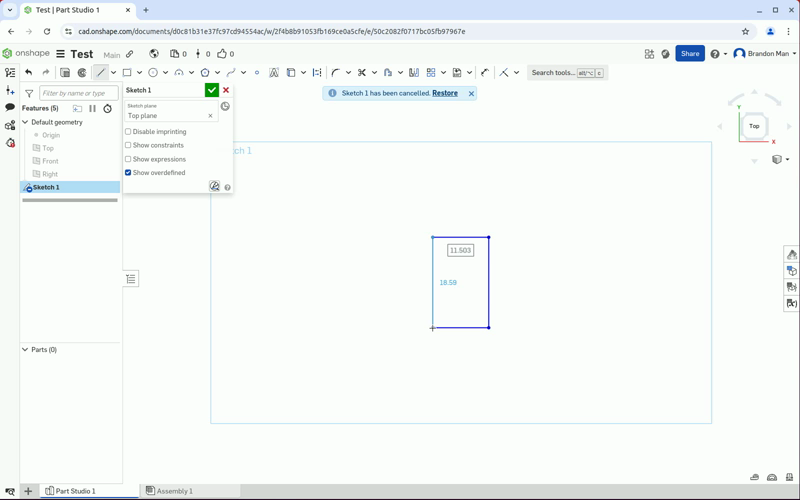
key_up(shift)
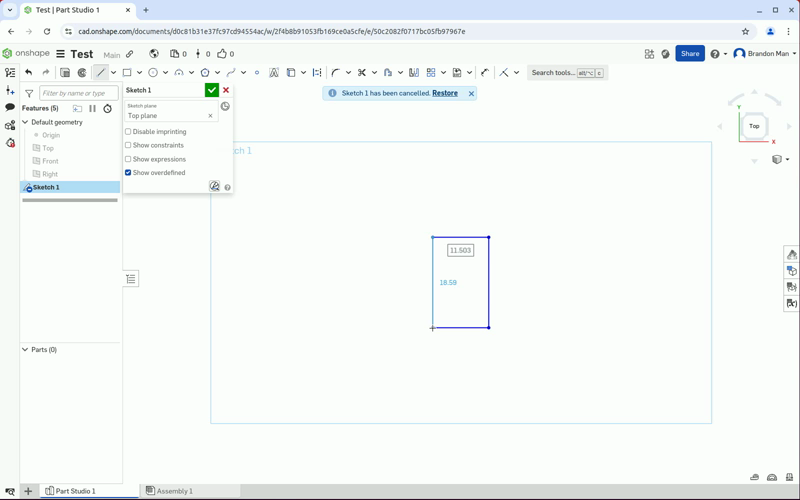
click(432, 327)
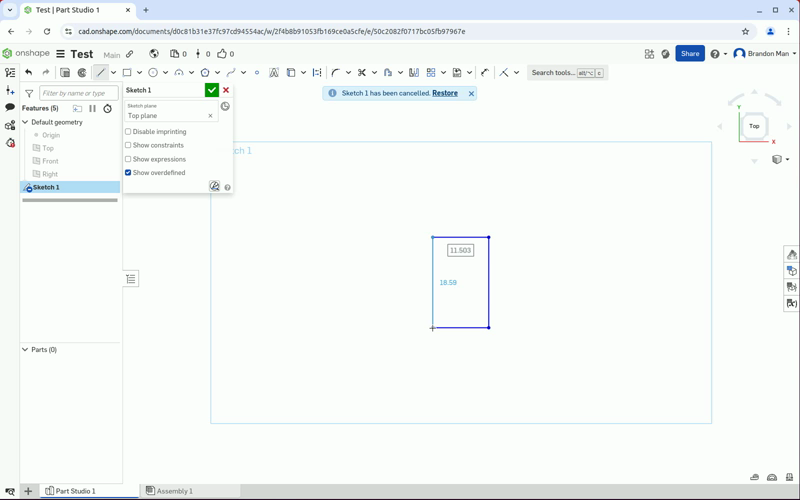
key(esc)
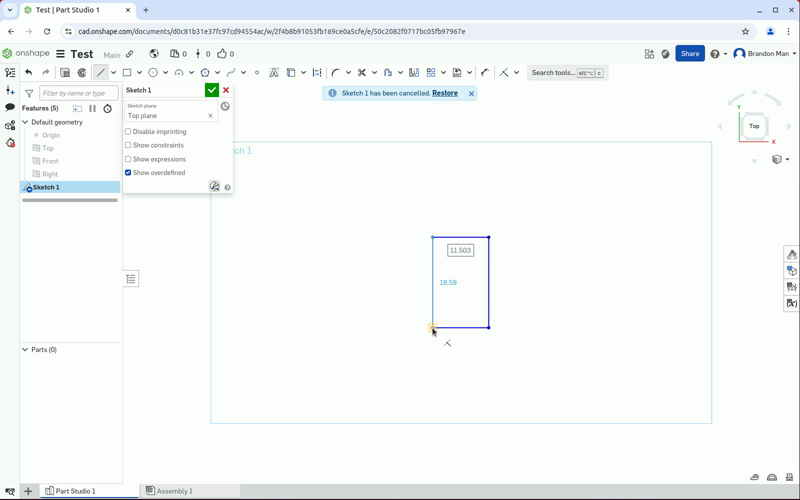
mouse_move(450, 319)
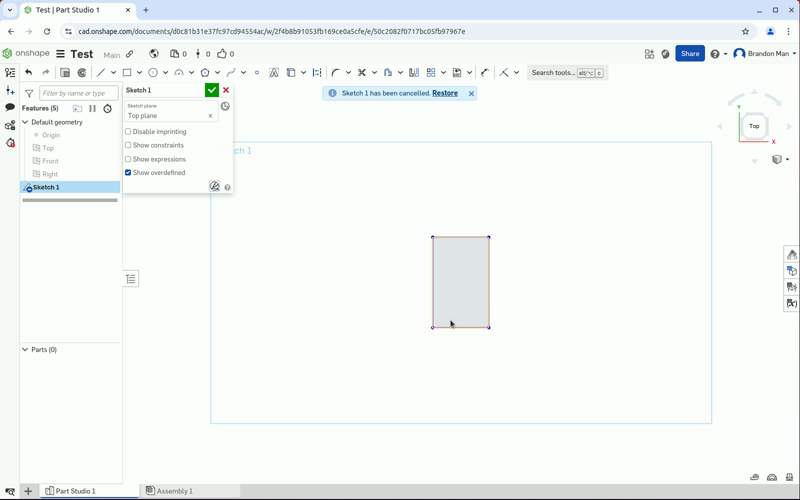
click(450, 319)
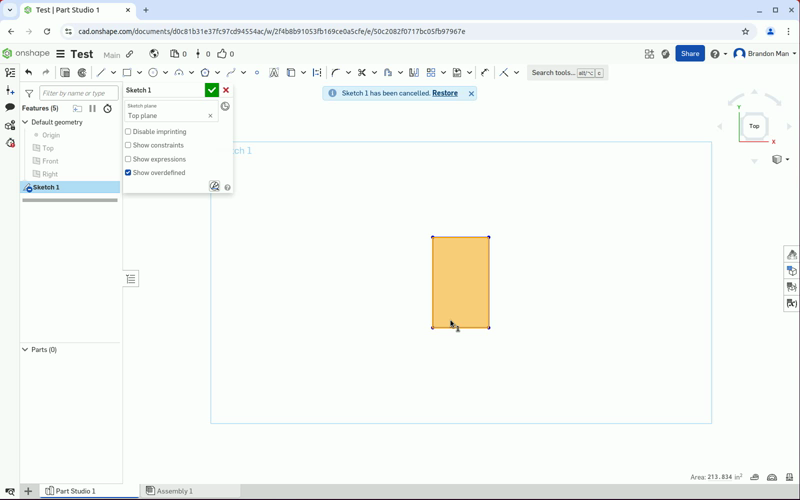
mouse_move(73, 352)
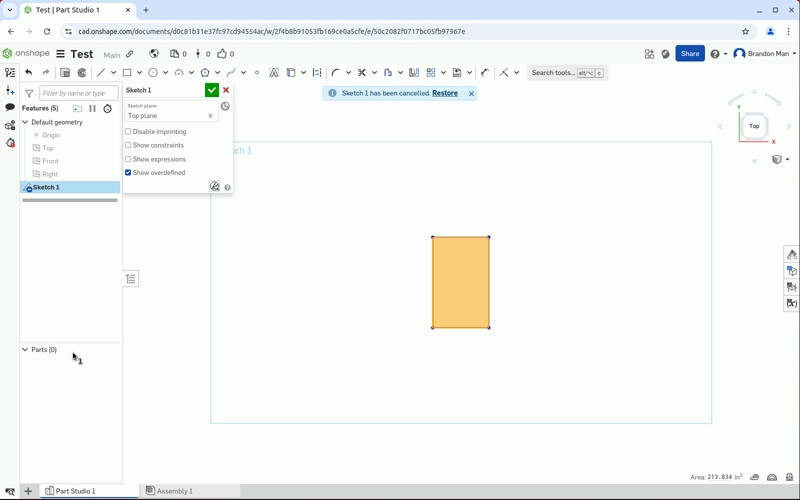
key(shift+y)
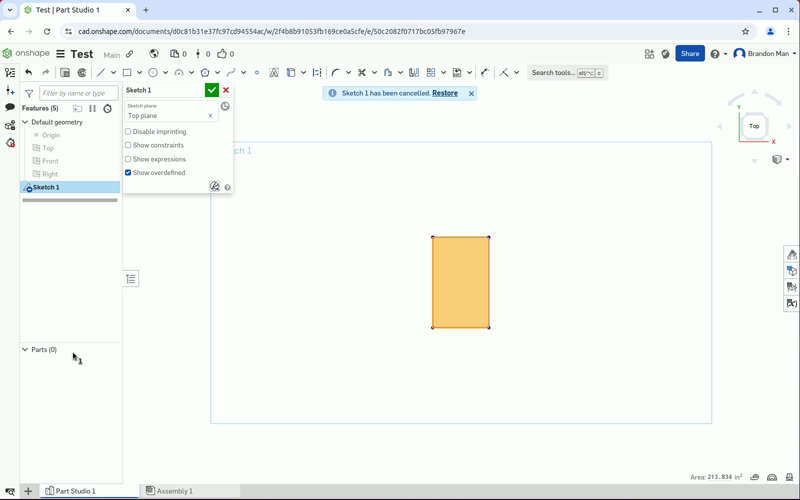
key(shift+e)
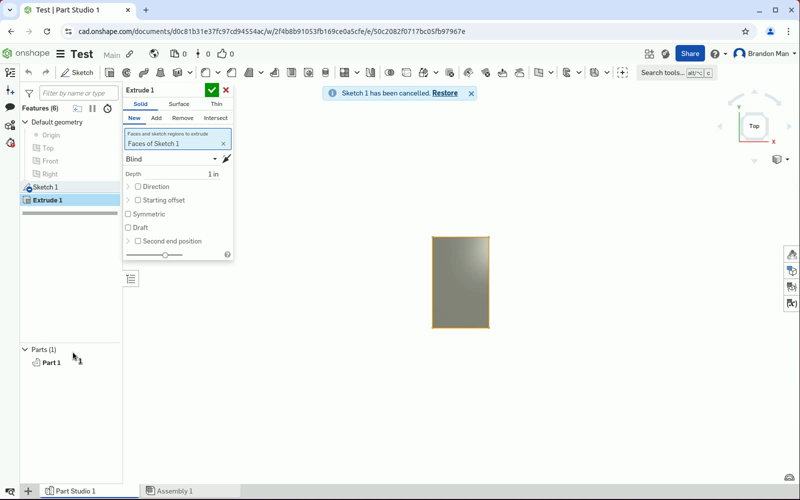
mouse_move(143, 106)
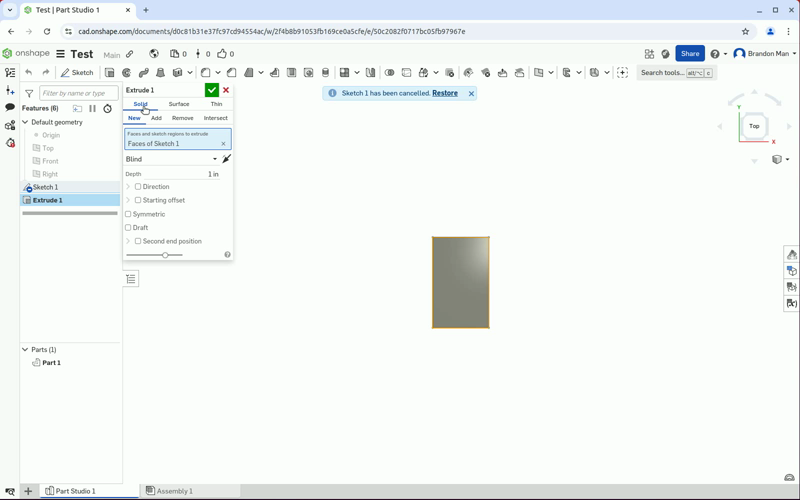
click(143, 106)
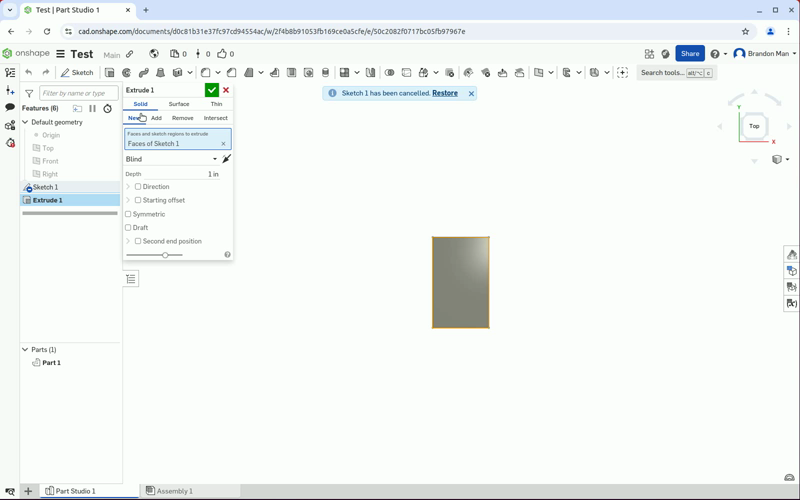
mouse_move(137, 120)
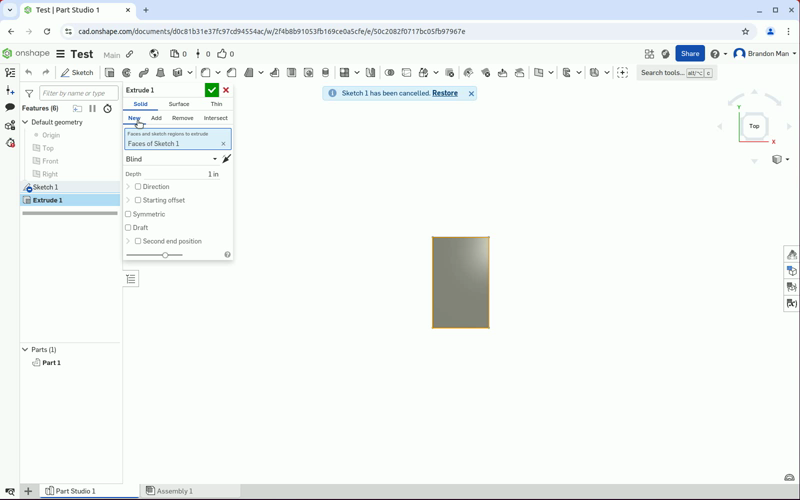
click(137, 120)
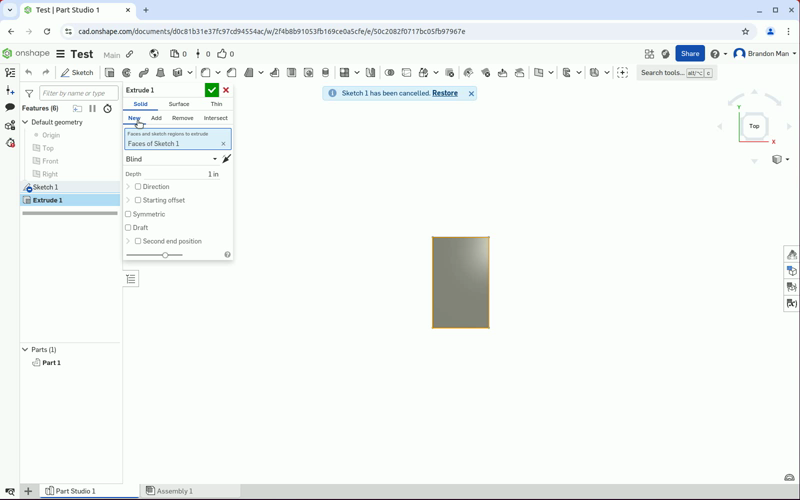
key(tab, 4)
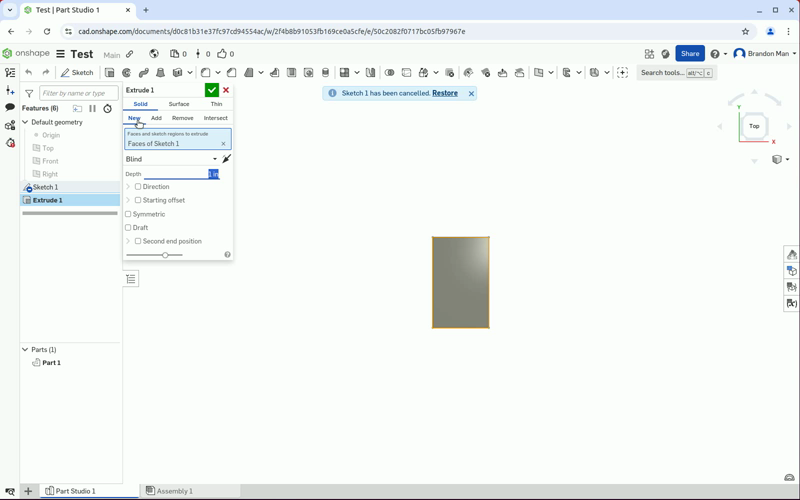
text(-0.241)
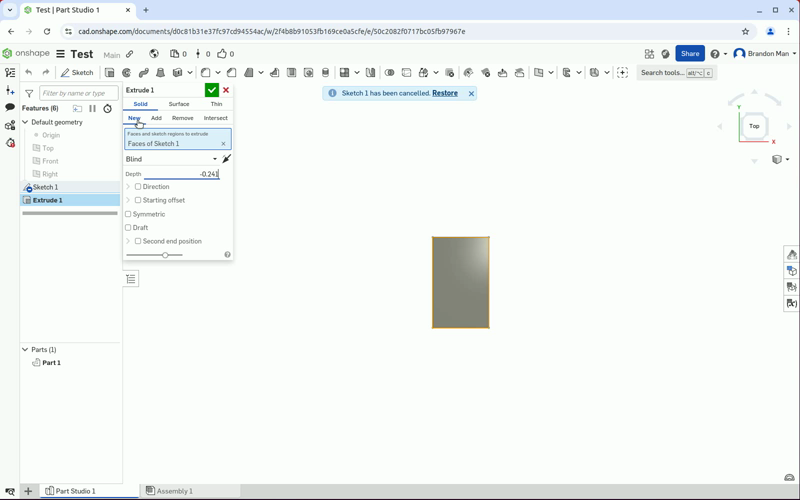
key(enter)
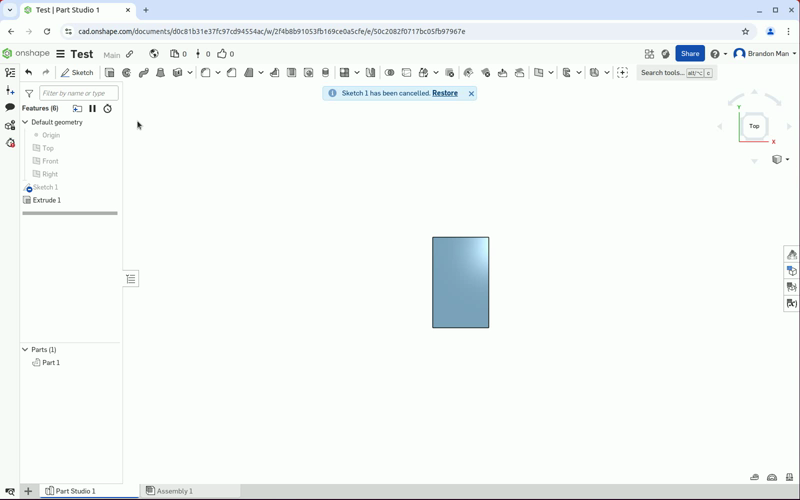
key(shift+h)
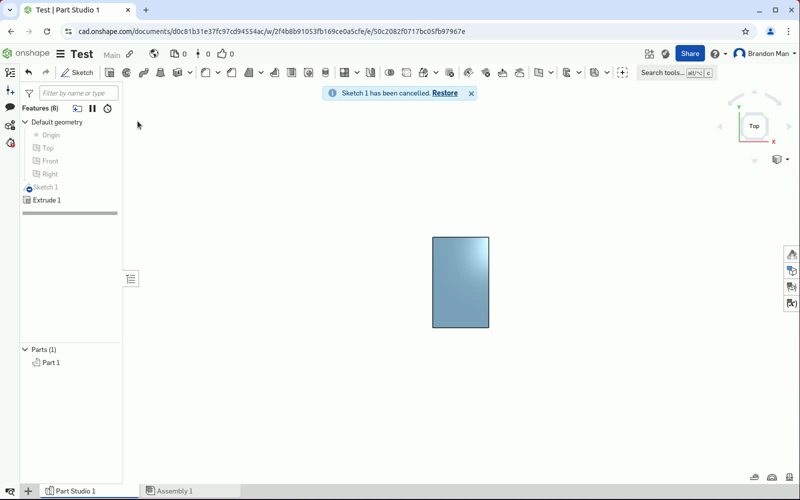
key(shift+h)
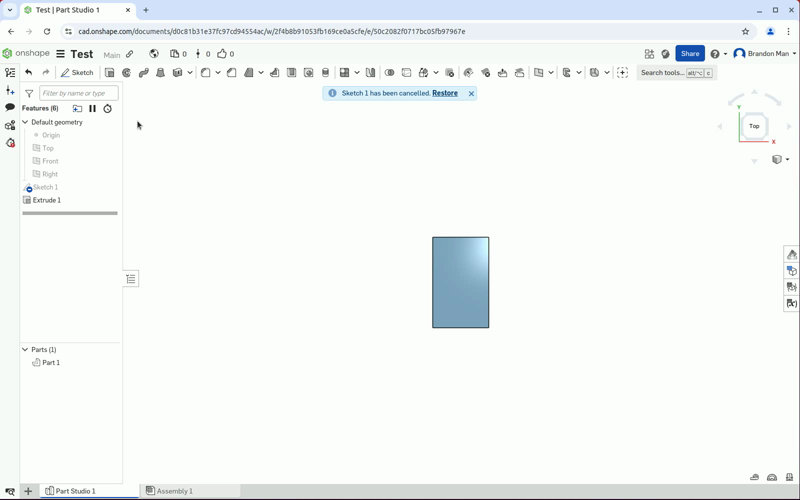
mouse_move(73, 189)
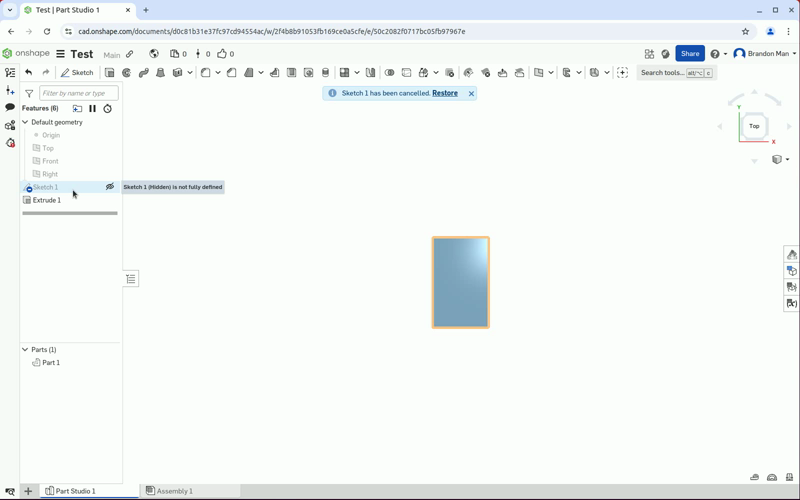
click(73, 189)
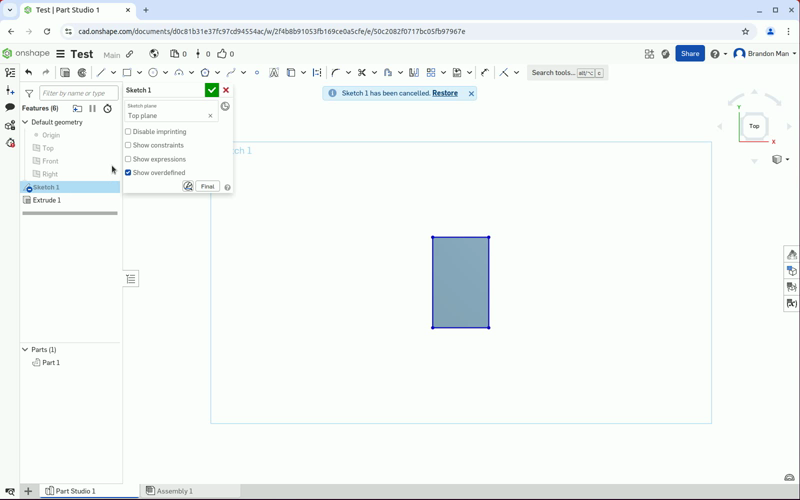
mouse_move(229, 92)
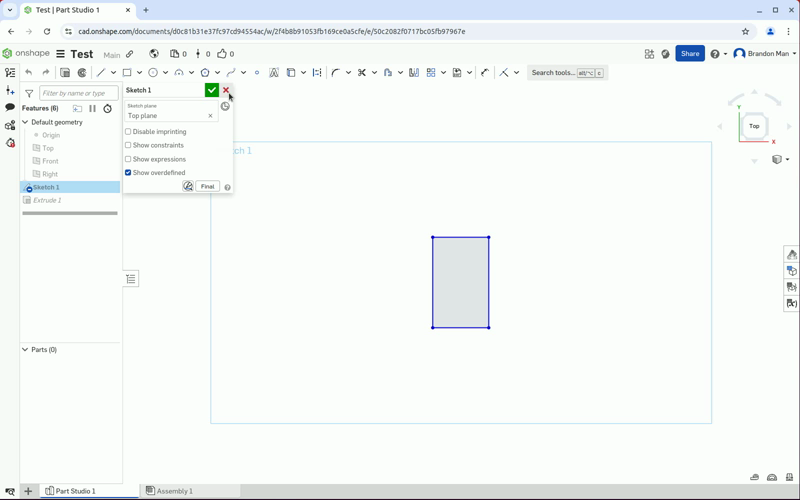
click(229, 92)
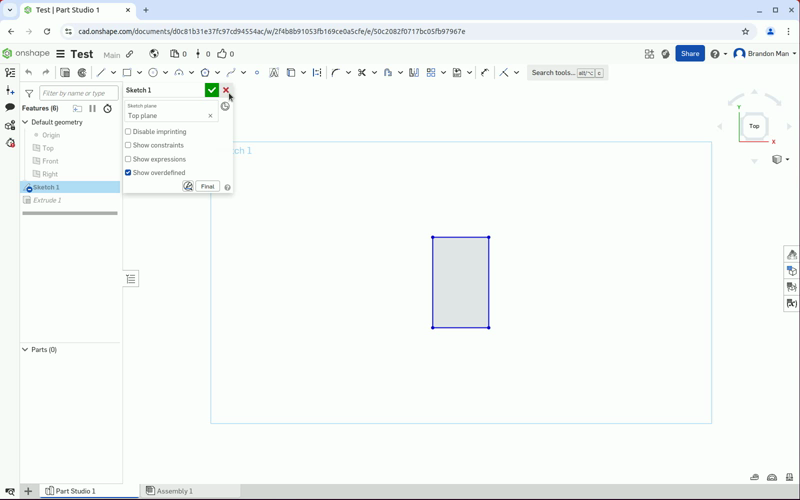
key(shift+s)
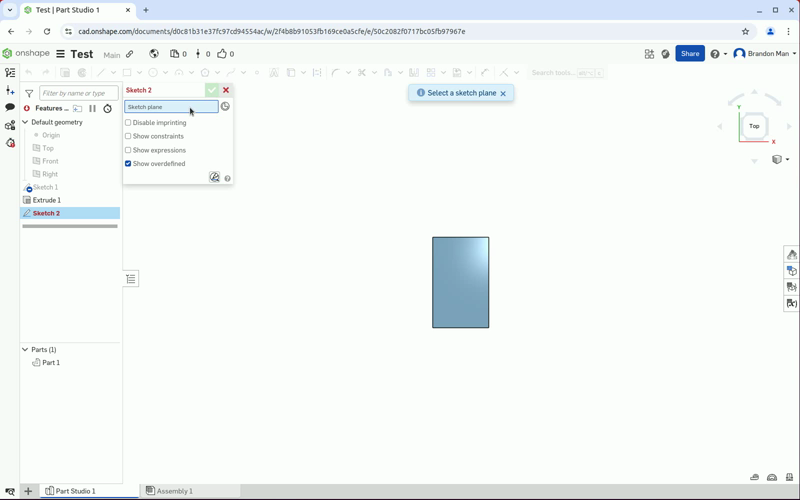
mouse_move(73, 150)
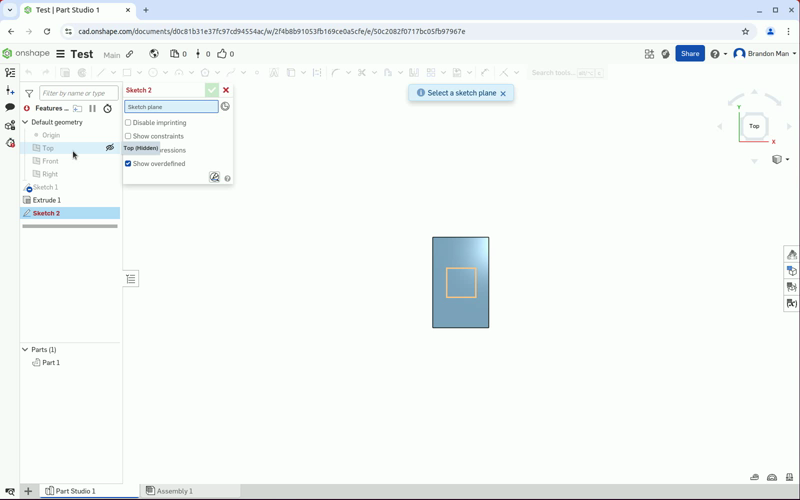
click(73, 150)
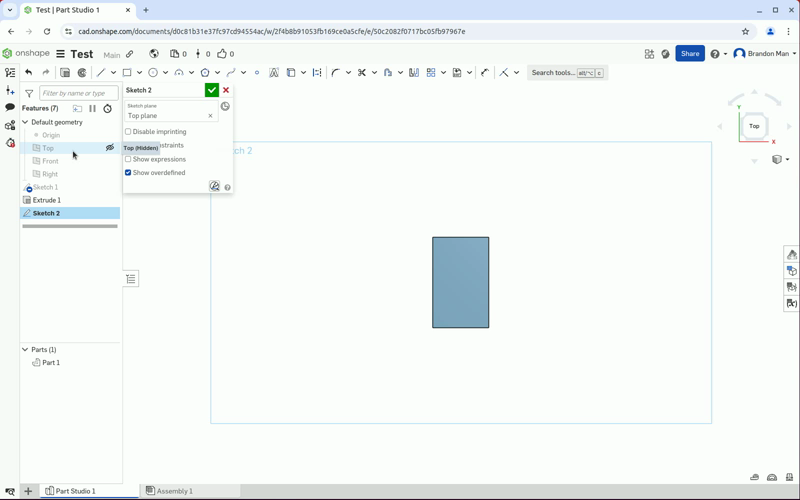
mouse_move(73, 352)
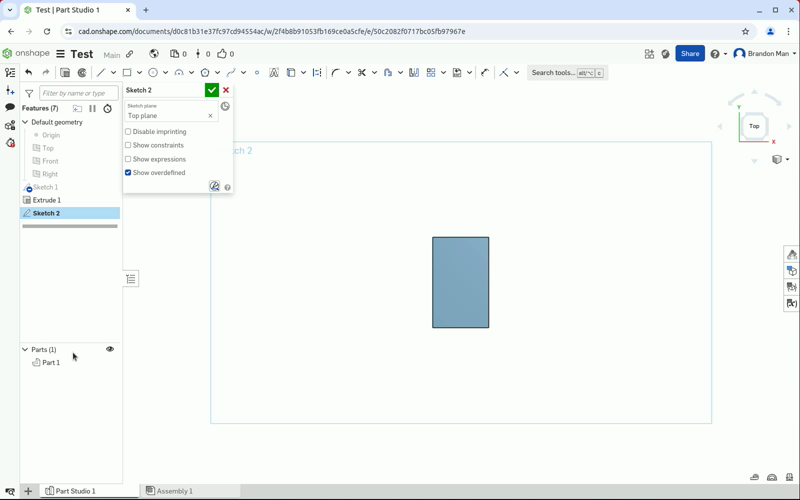
key(y)
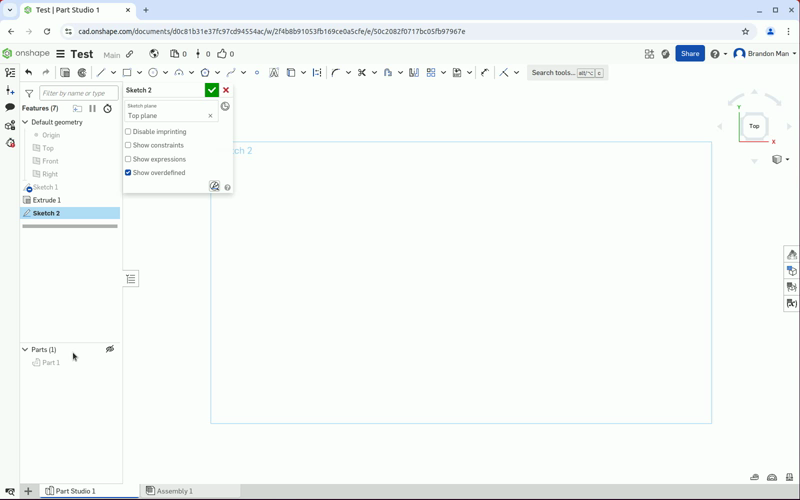
key(l)
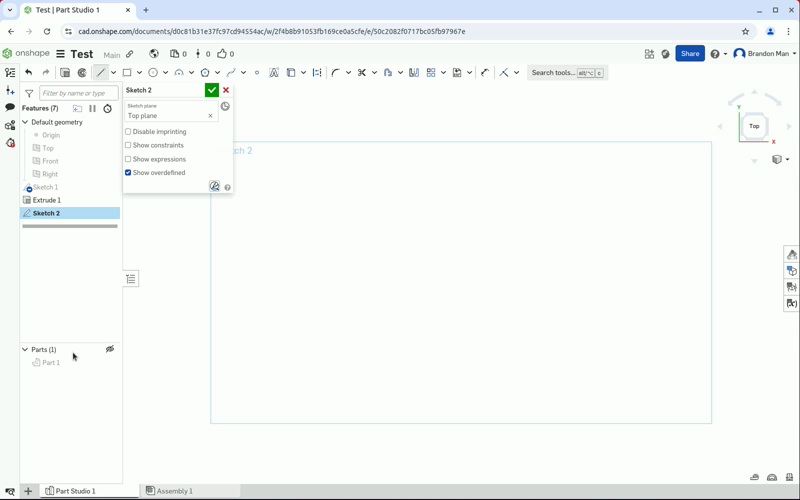
key_down(shift)
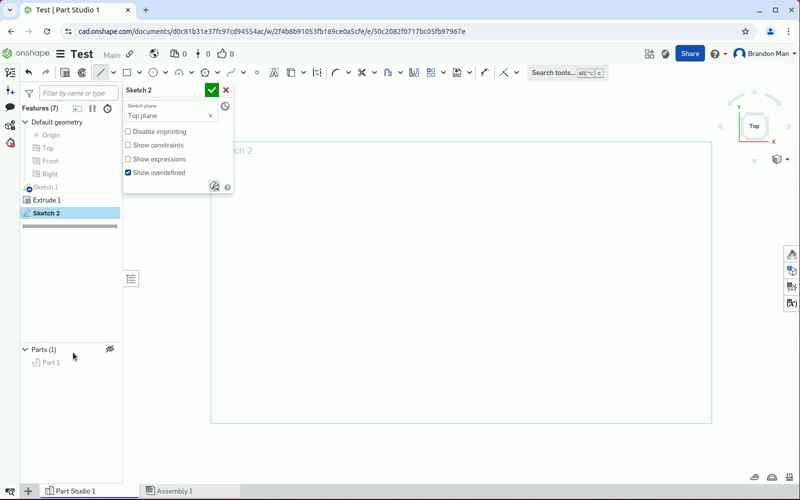
mouse_move(418, 381)
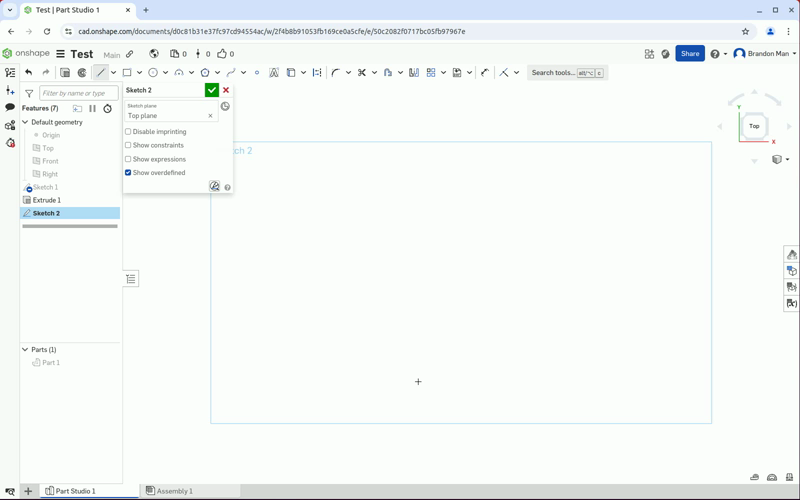
click(418, 381)
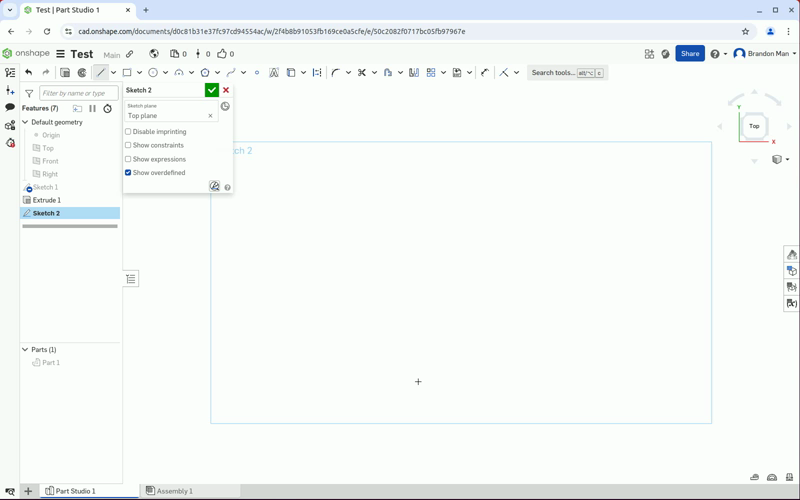
key_up(shift)
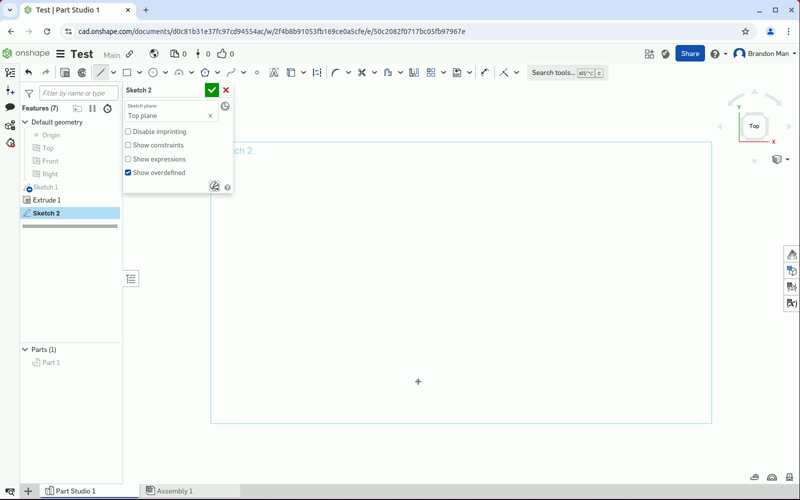
key_down(shift)
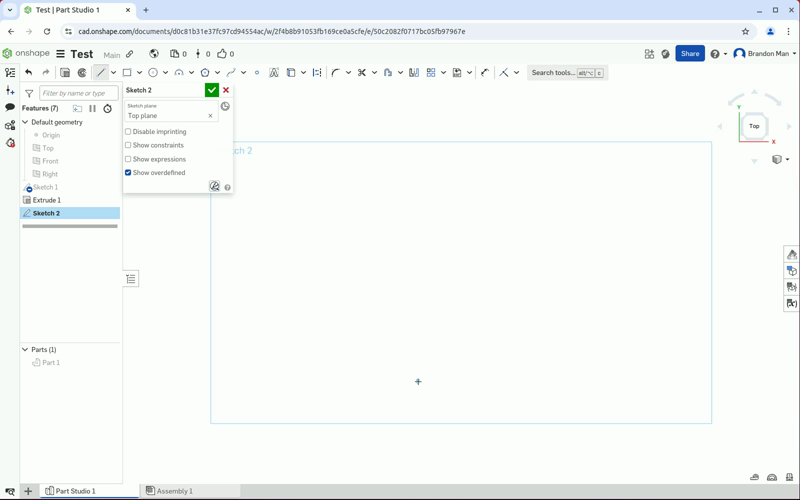
mouse_move(448, 381)
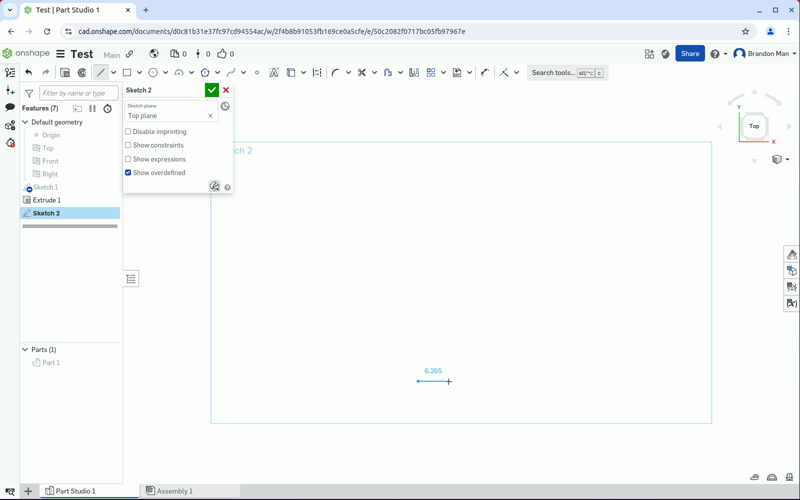
mouse_move(433, 395)
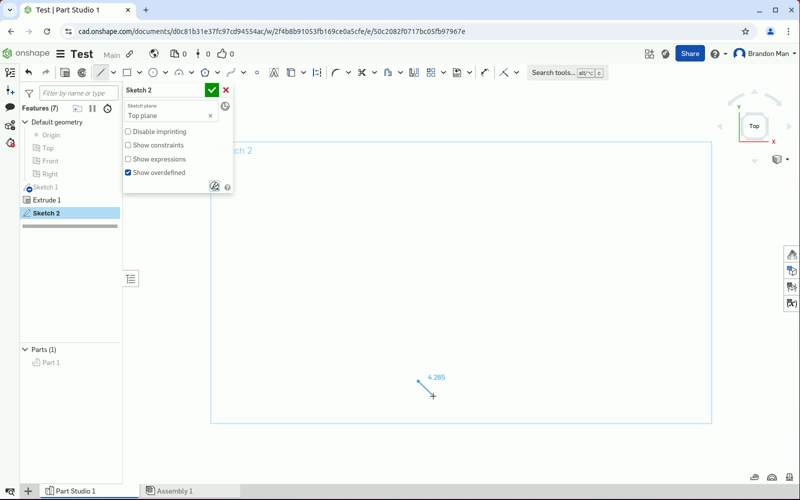
click(433, 395)
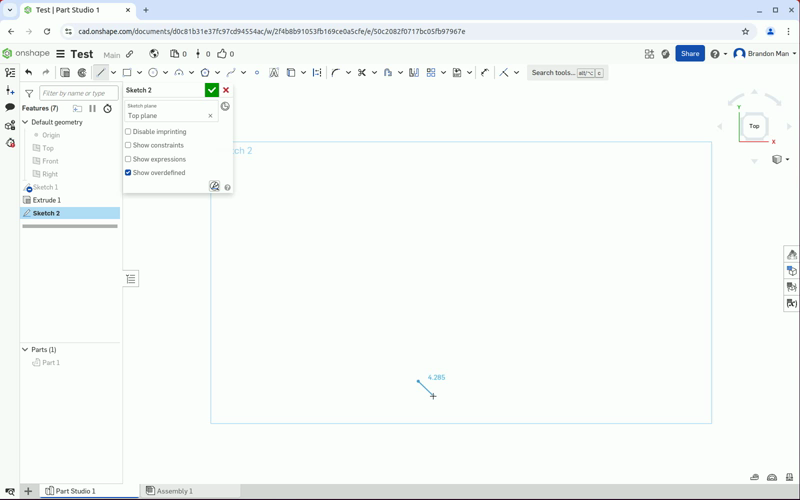
key_up(shift)
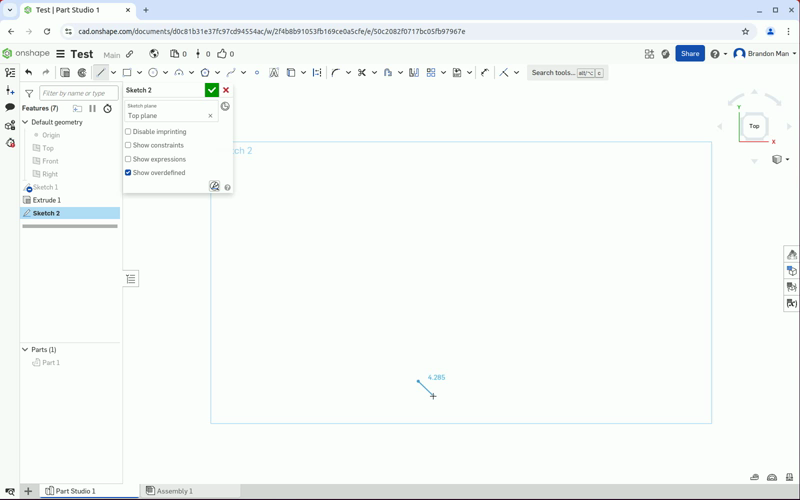
key_down(shift)
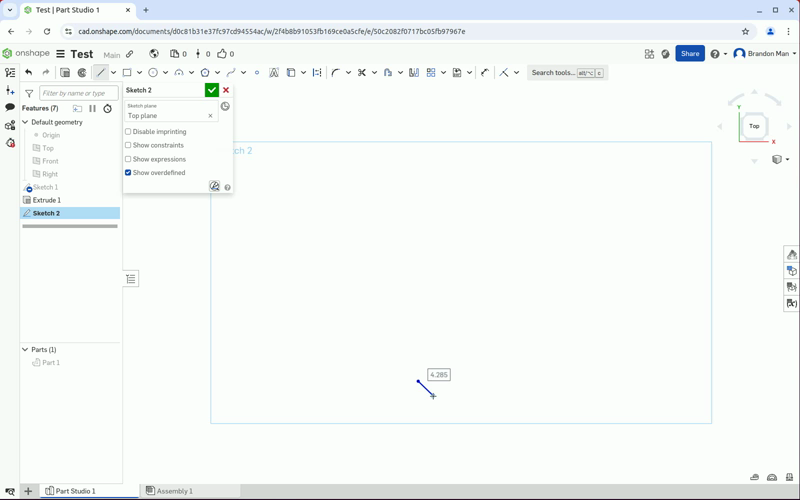
mouse_move(463, 395)
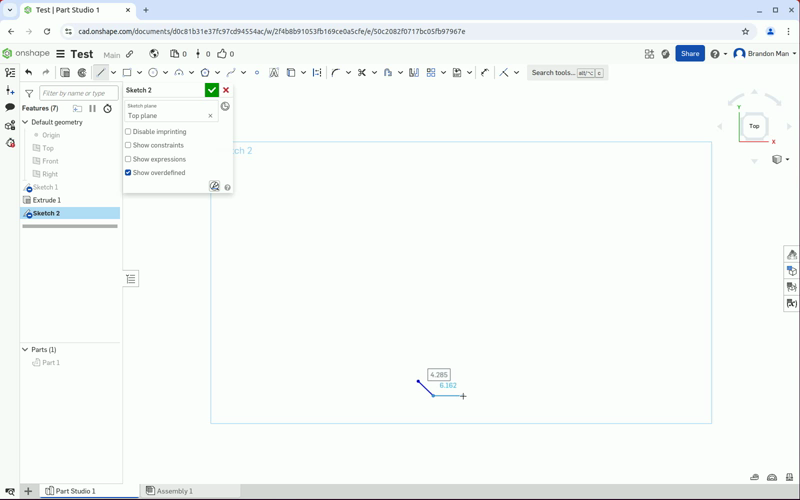
mouse_move(433, 338)
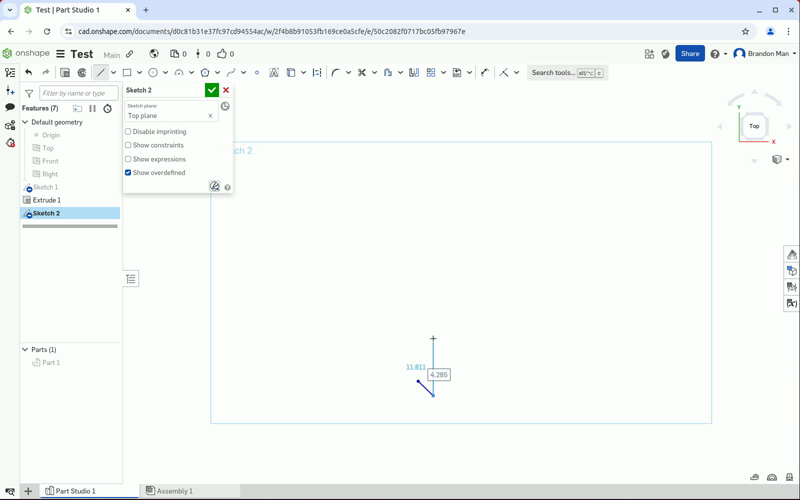
click(433, 338)
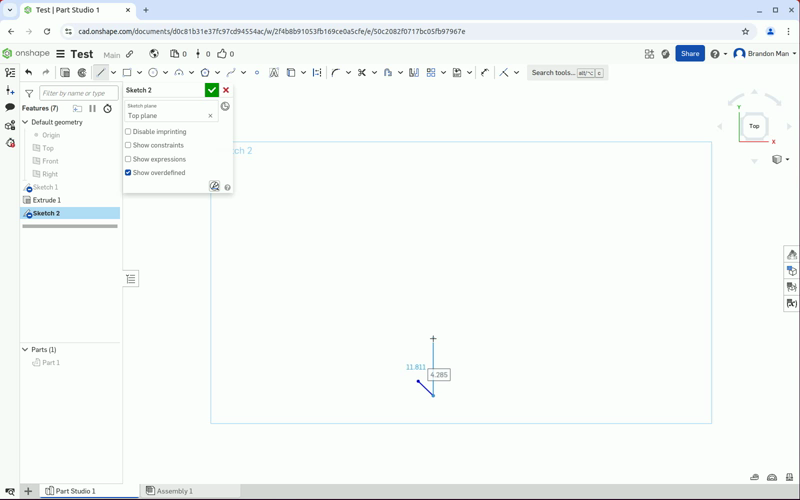
key_up(shift)
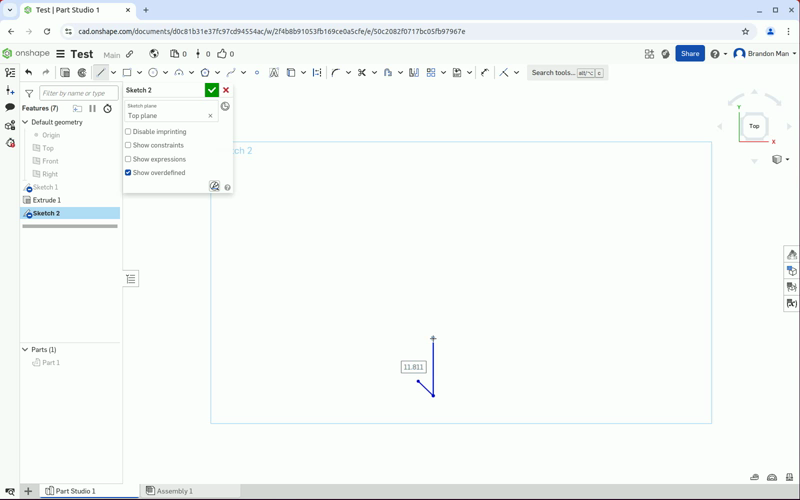
key_down(shift)
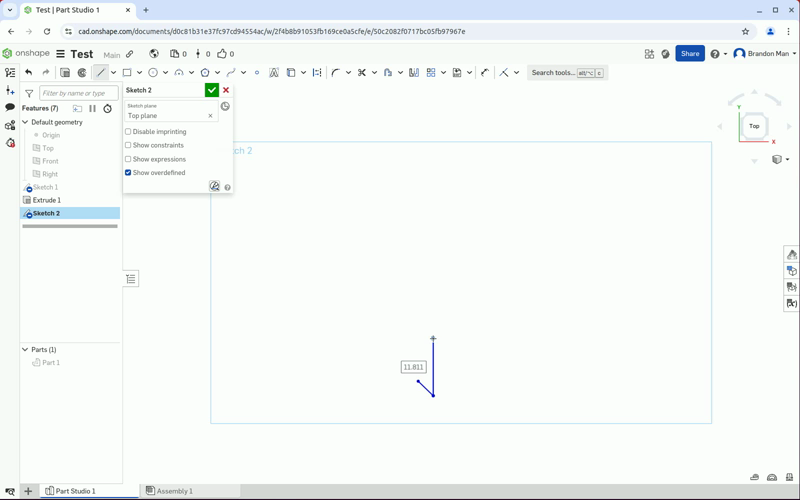
mouse_move(463, 338)
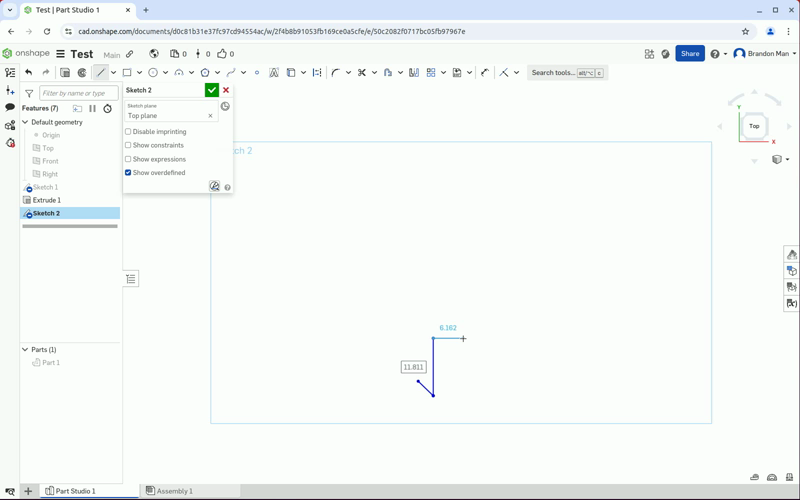
mouse_move(418, 352)
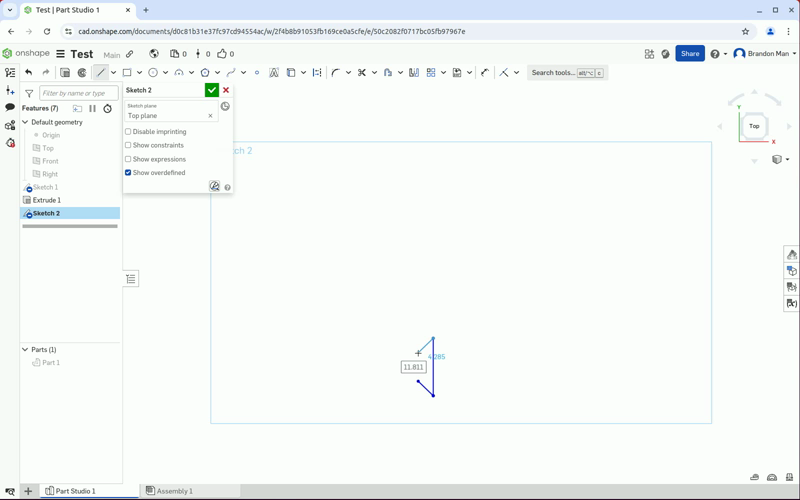
click(418, 352)
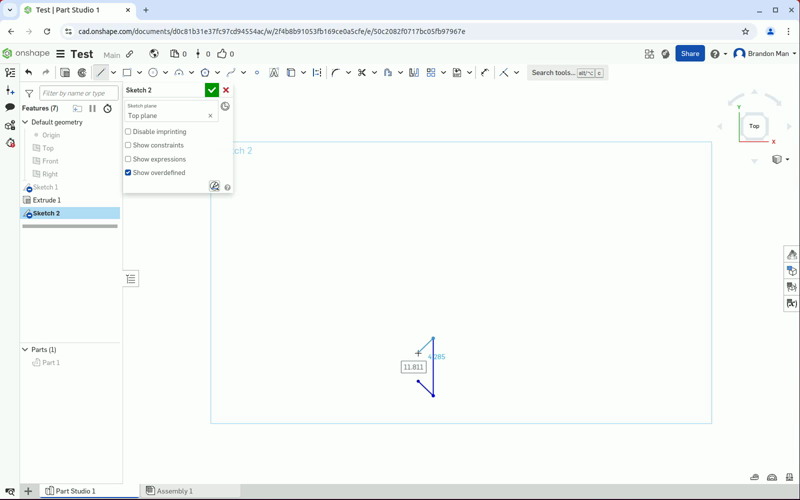
key_up(shift)
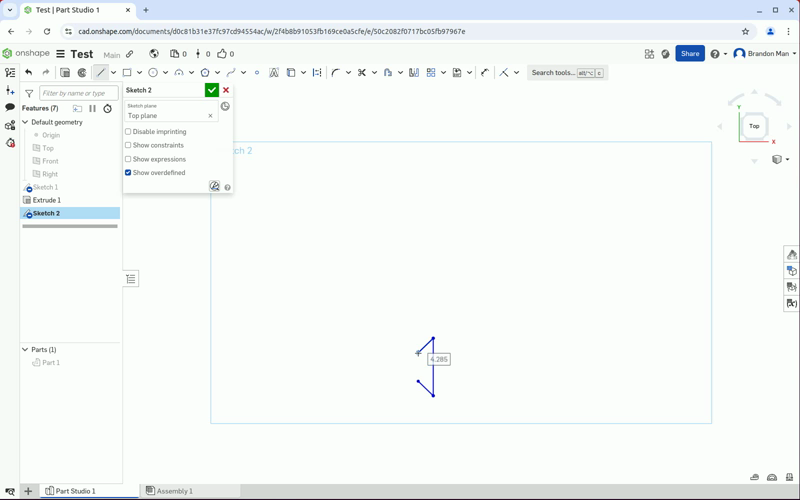
mouse_move(448, 352)
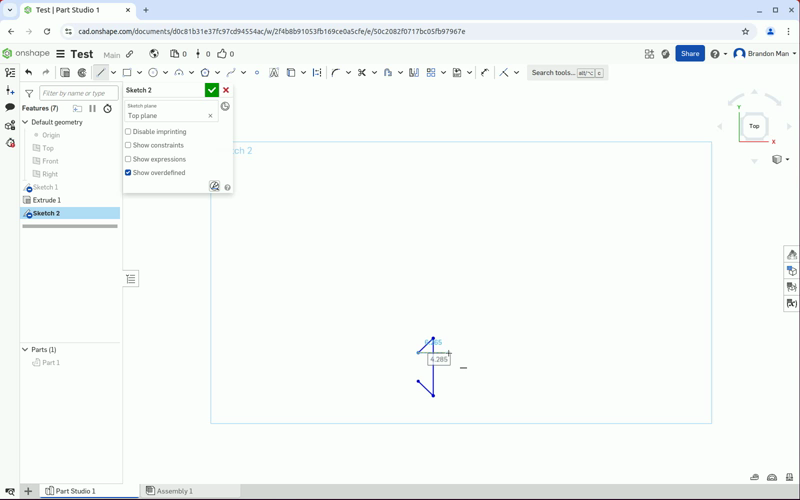
key_down(shift)
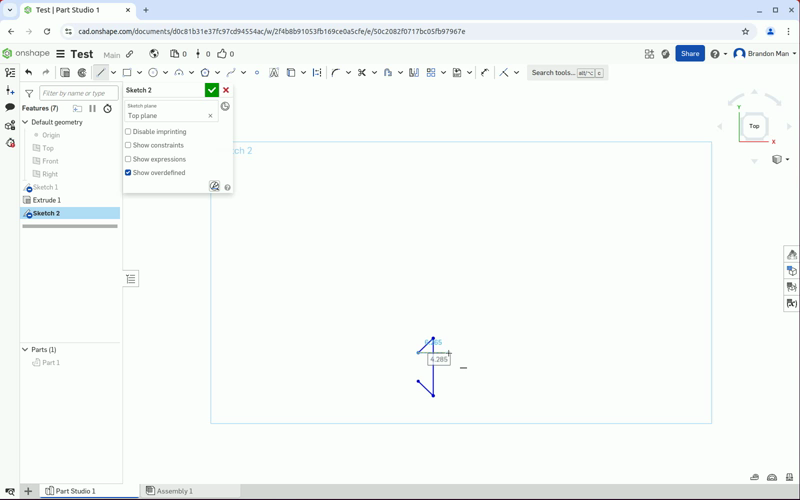
mouse_move(418, 381)
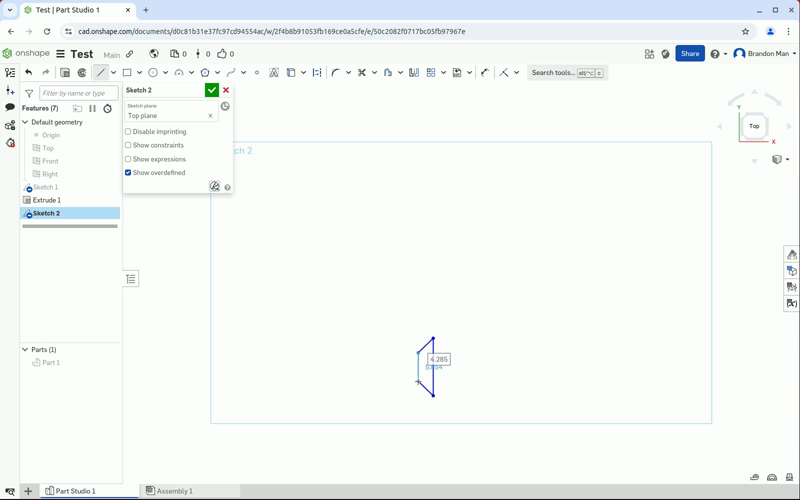
key_up(shift)
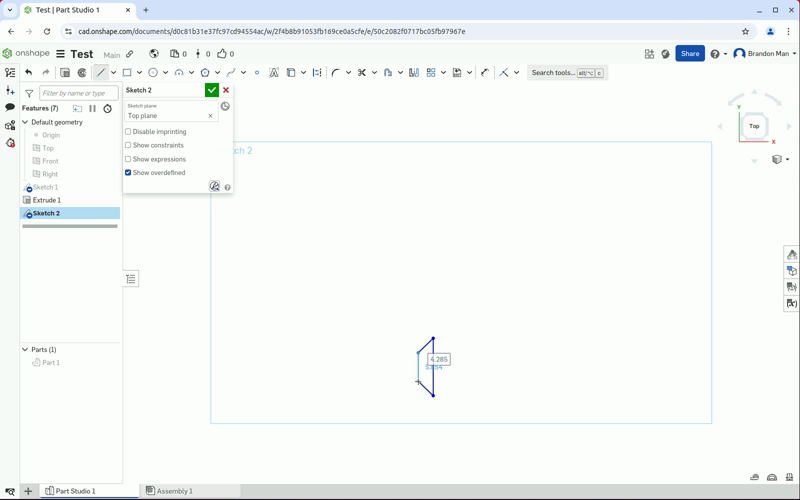
click(418, 381)
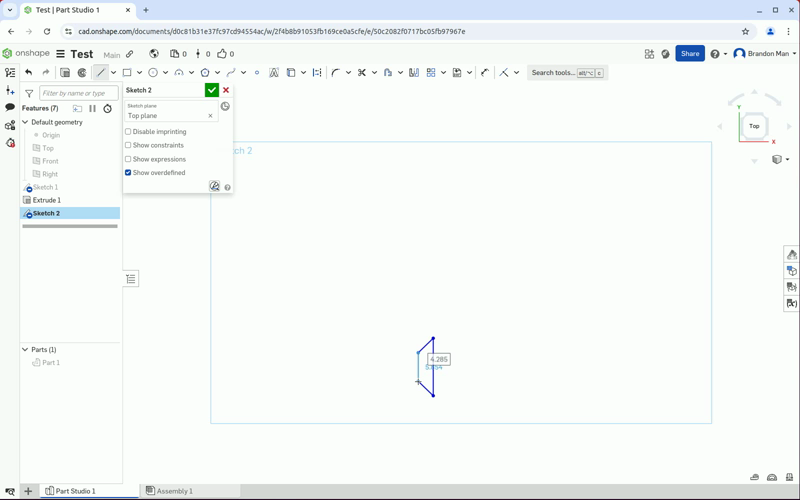
key(esc)
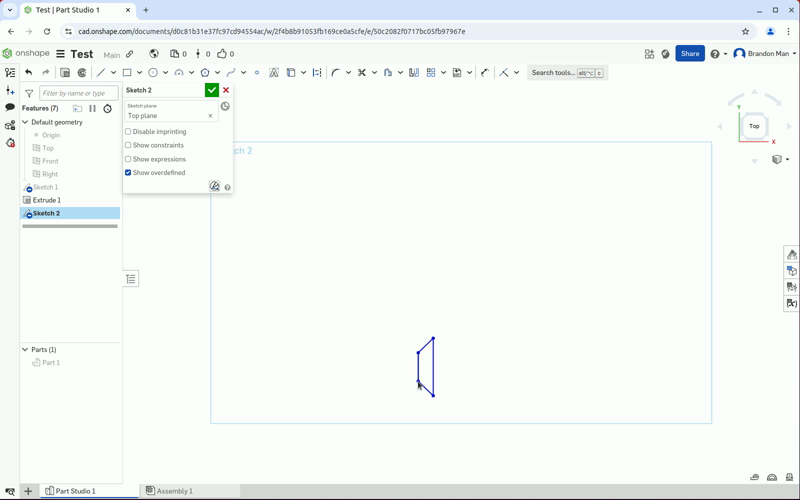
mouse_move(421, 356)
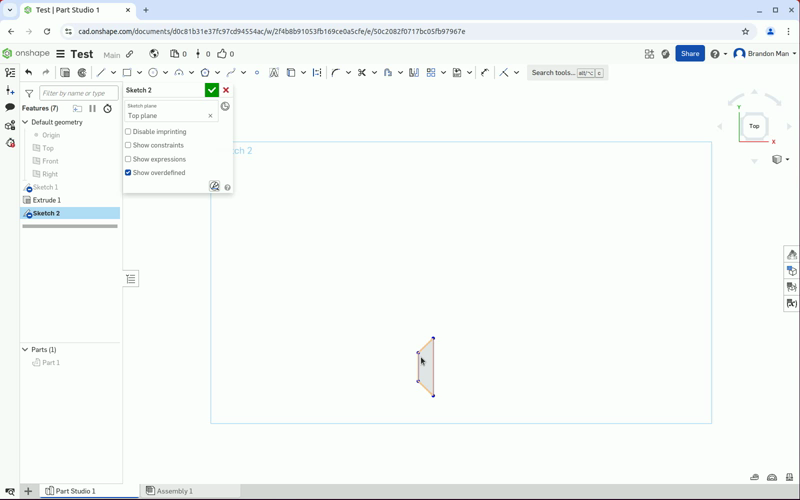
scroll(6)
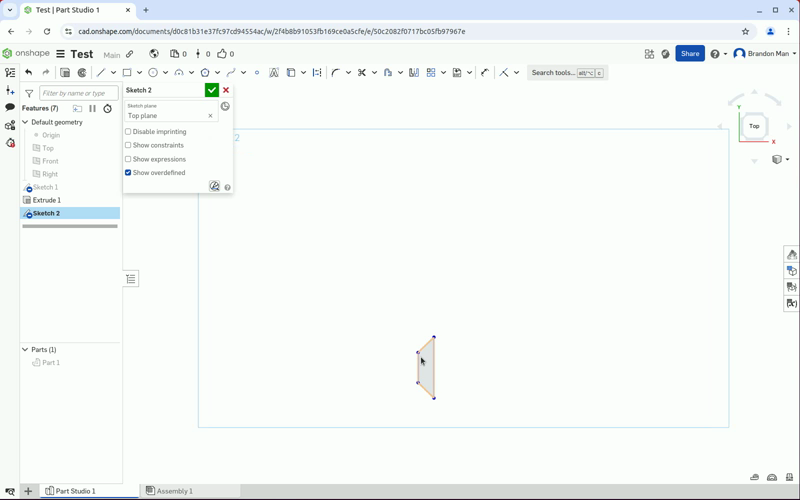
scroll(6)
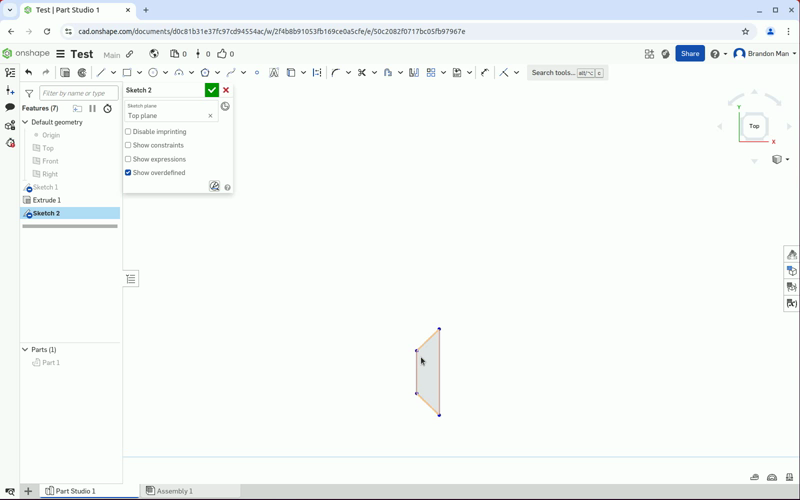
scroll(6)
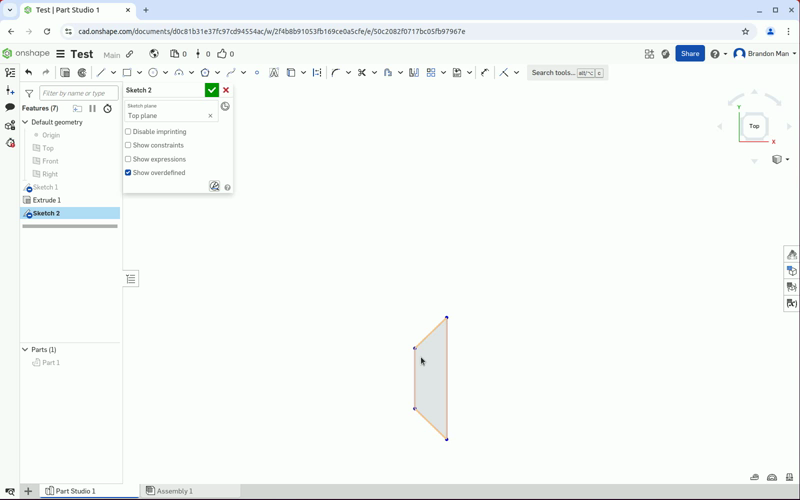
scroll(6)
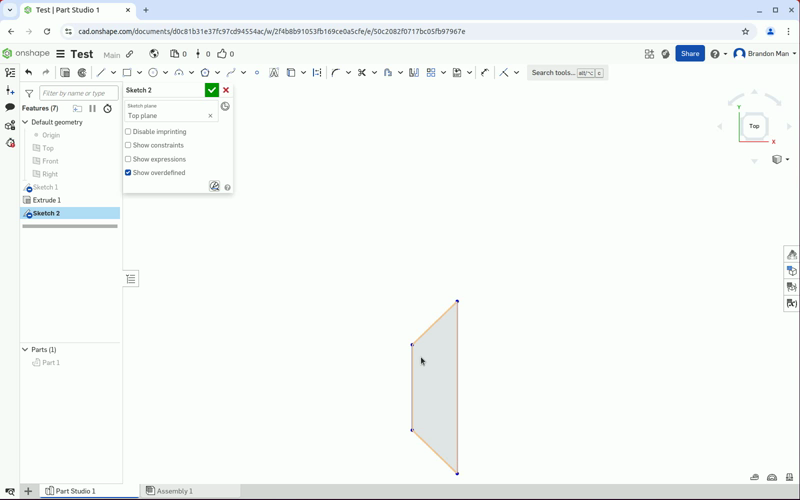
scroll(6)
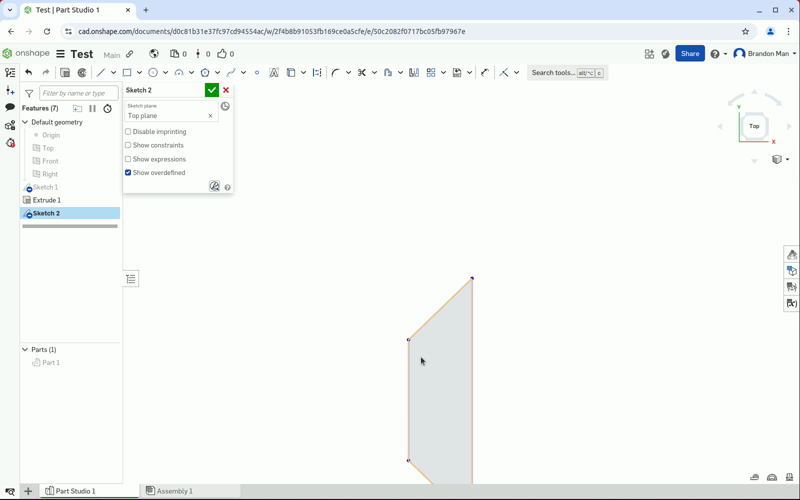
scroll(6)
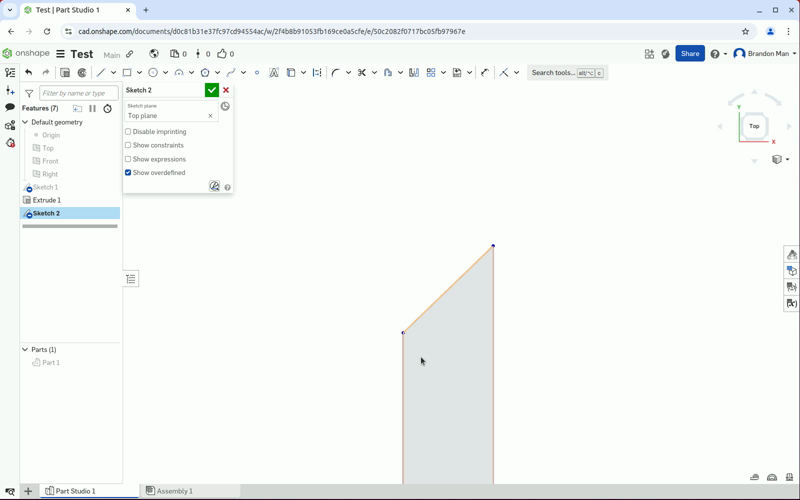
scroll(6)
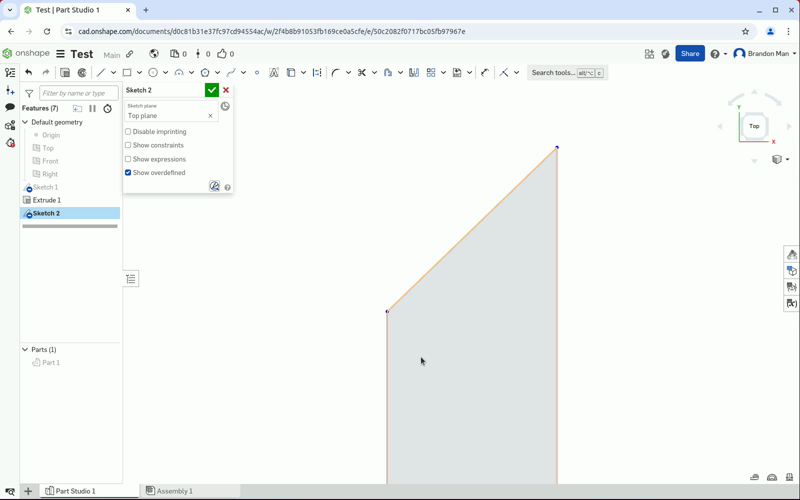
click(421, 356)
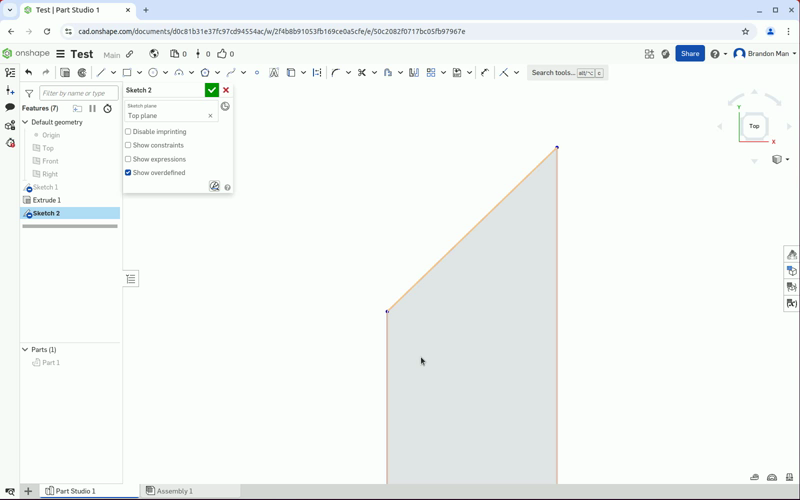
scroll(-6)
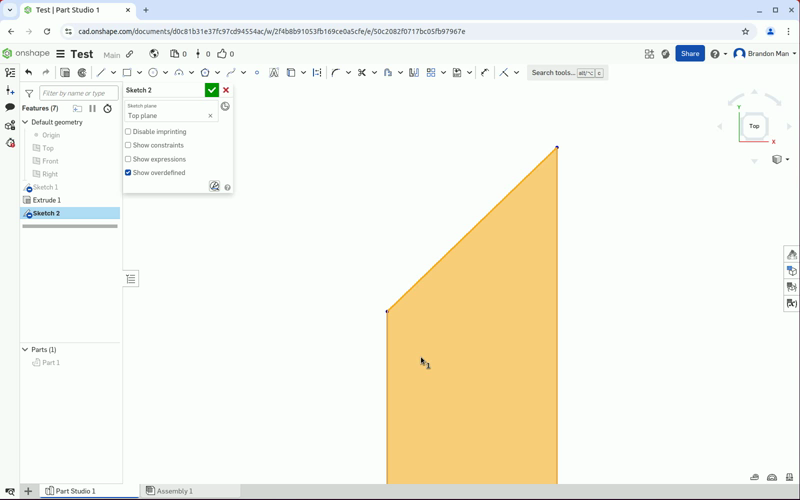
scroll(-6)
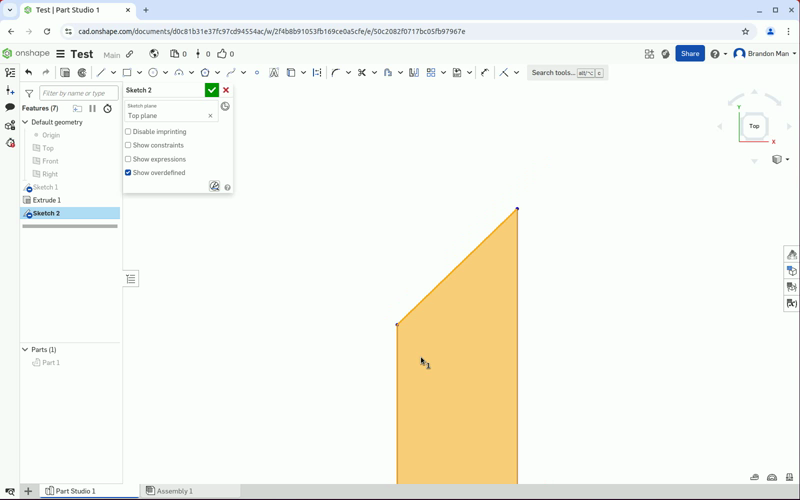
scroll(-6)
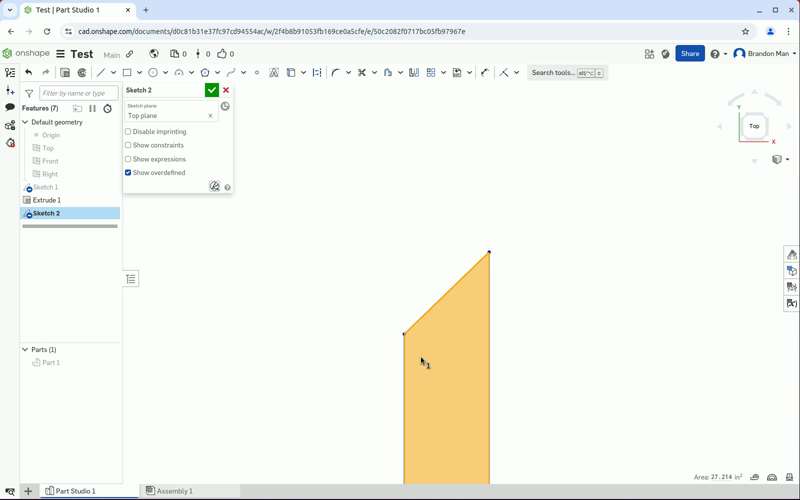
scroll(-6)
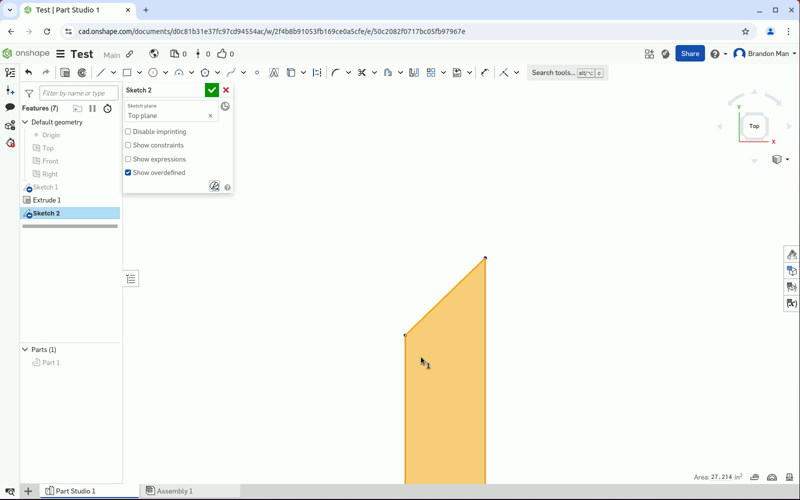
scroll(-6)
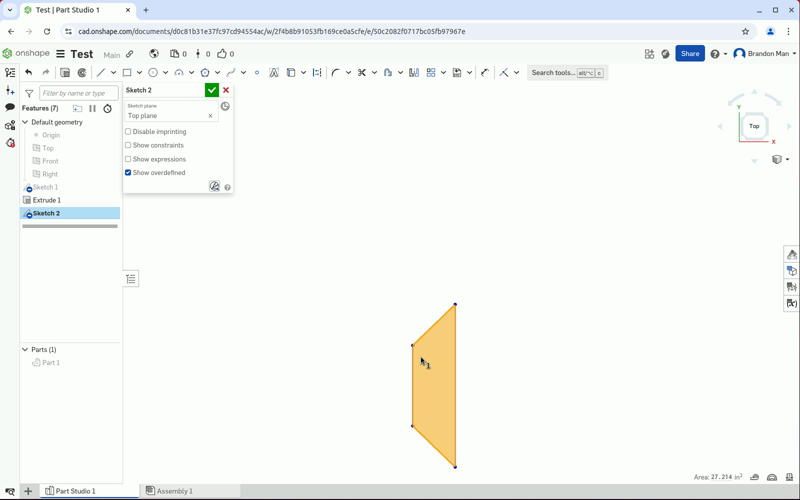
scroll(-6)
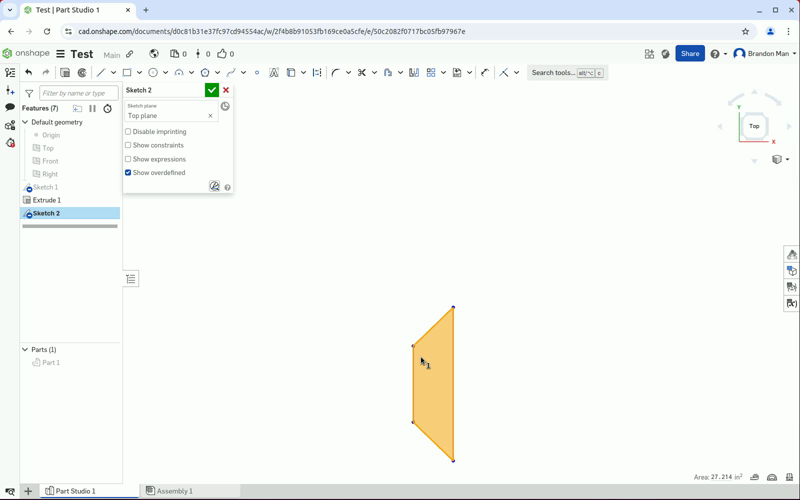
scroll(-6)
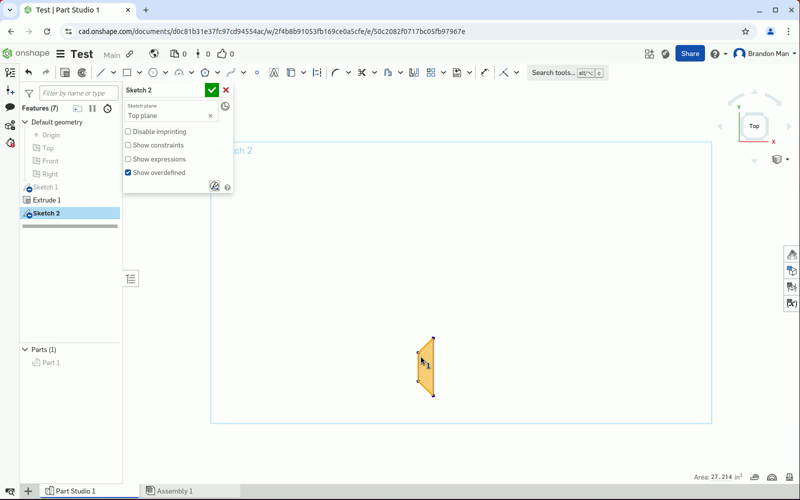
mouse_move(73, 352)
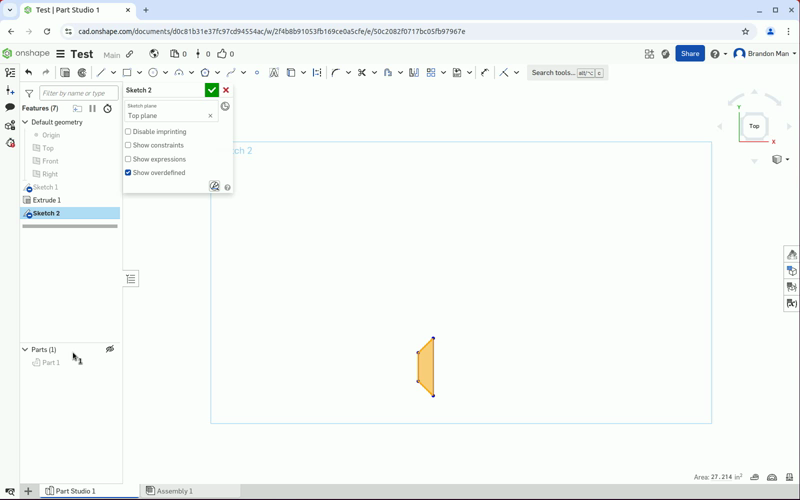
key(shift+y)
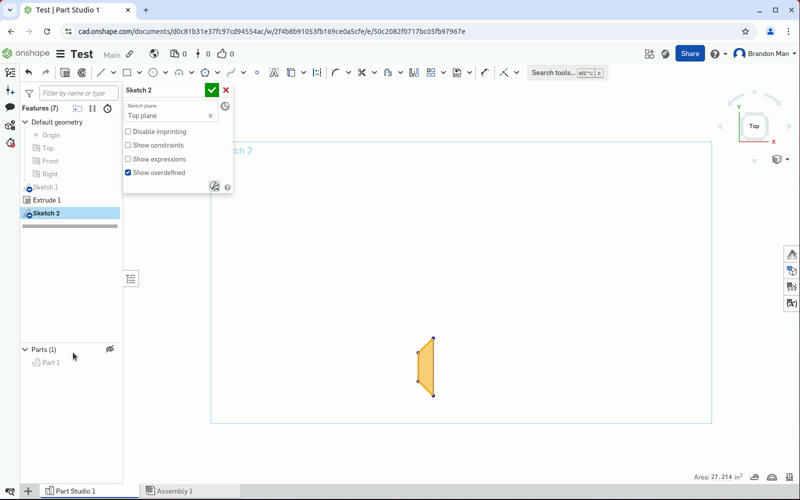
key(shift+e)
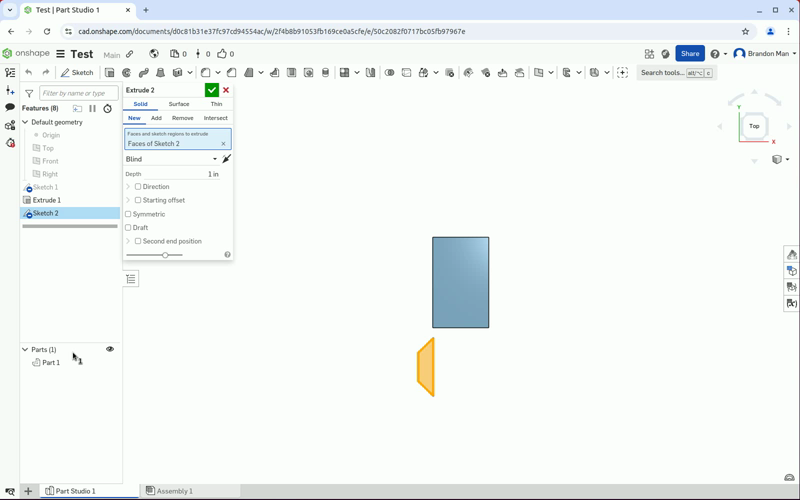
mouse_move(143, 106)
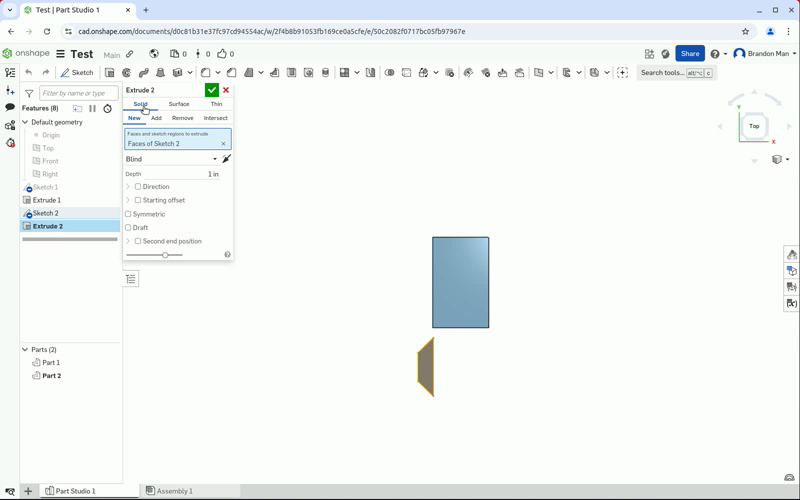
click(143, 106)
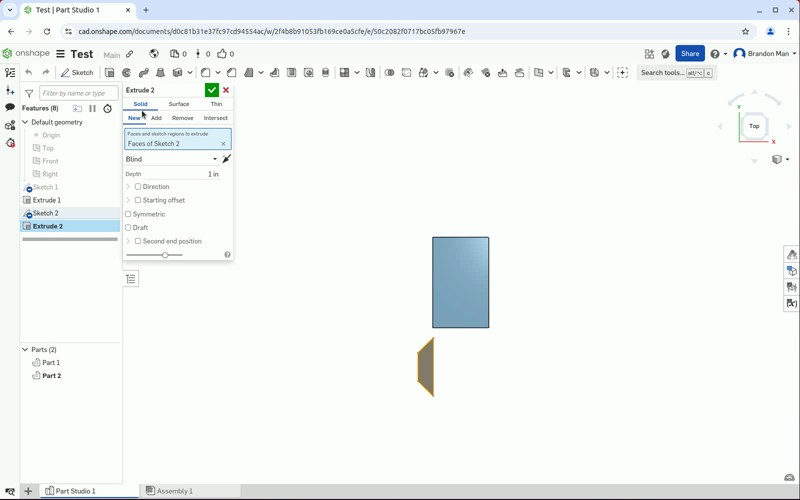
mouse_move(137, 120)
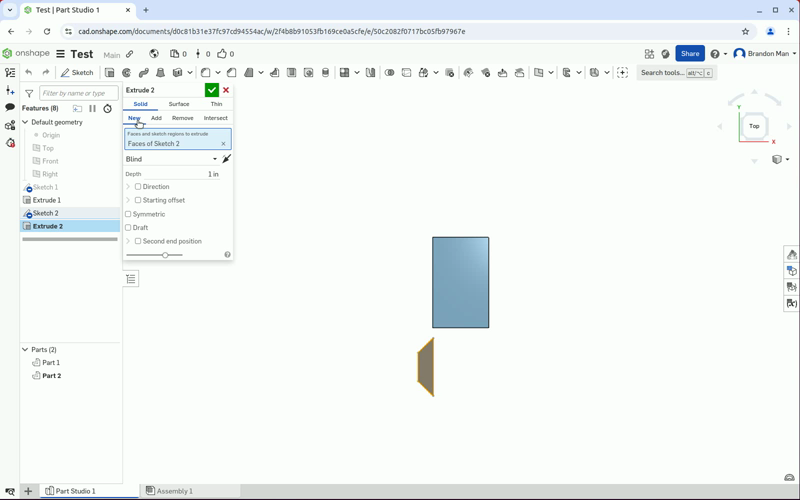
click(137, 120)
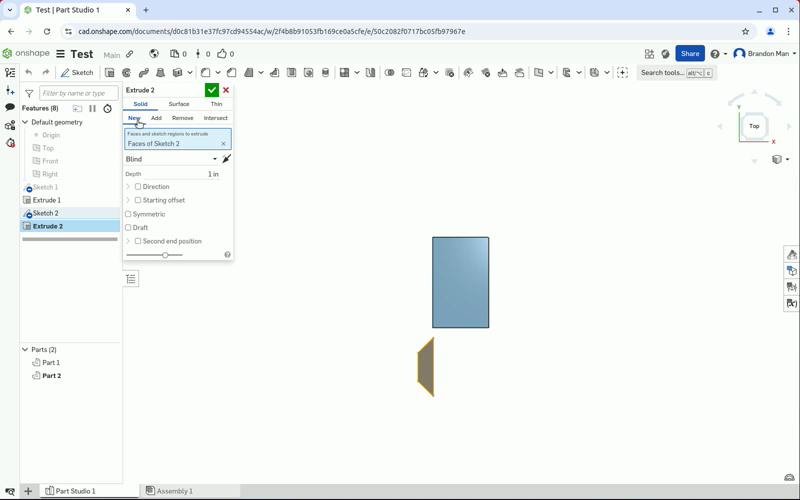
key(tab, 4)
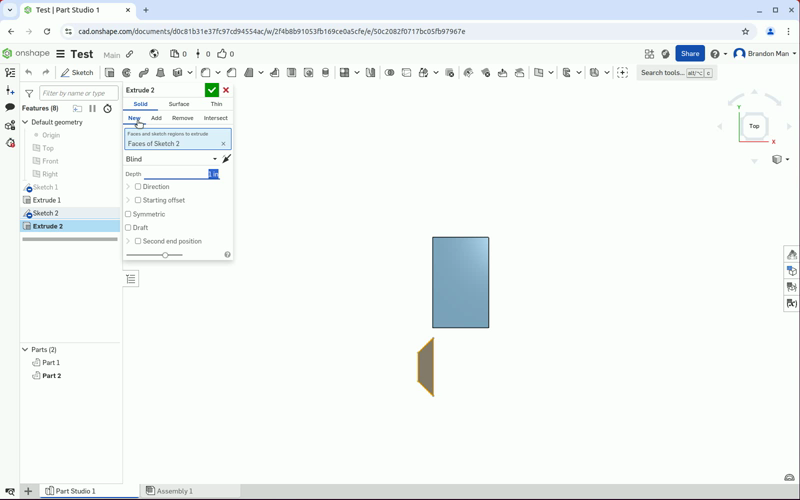
text(-0.241)
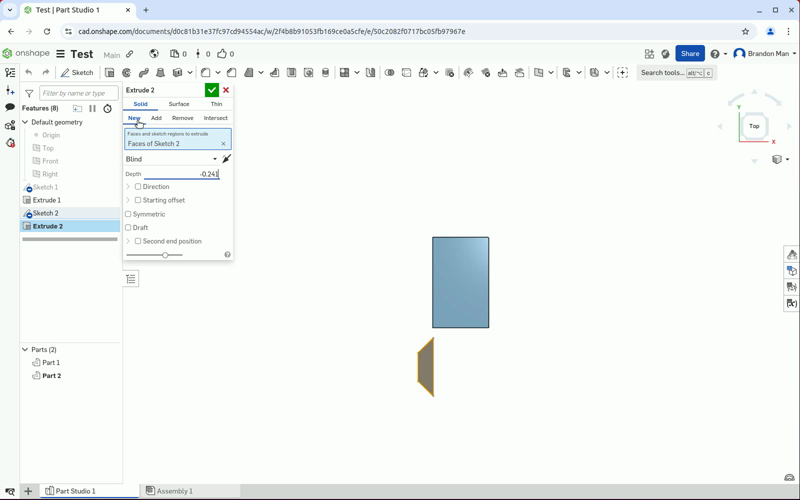
key(enter)
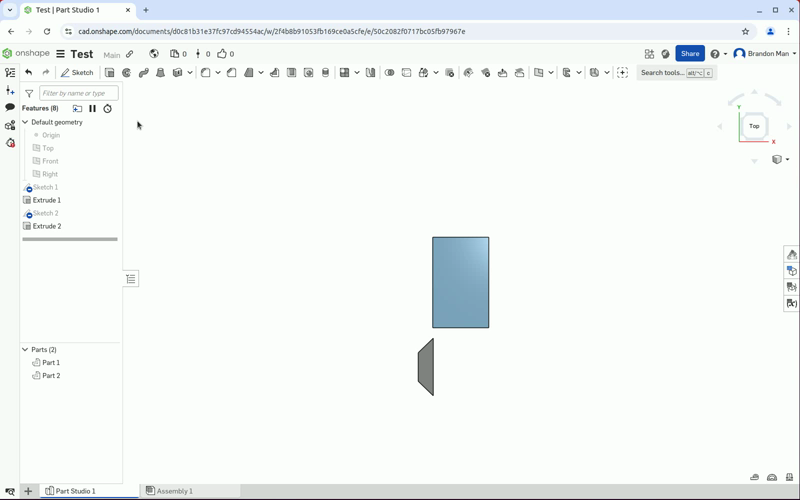
key(shift+h)
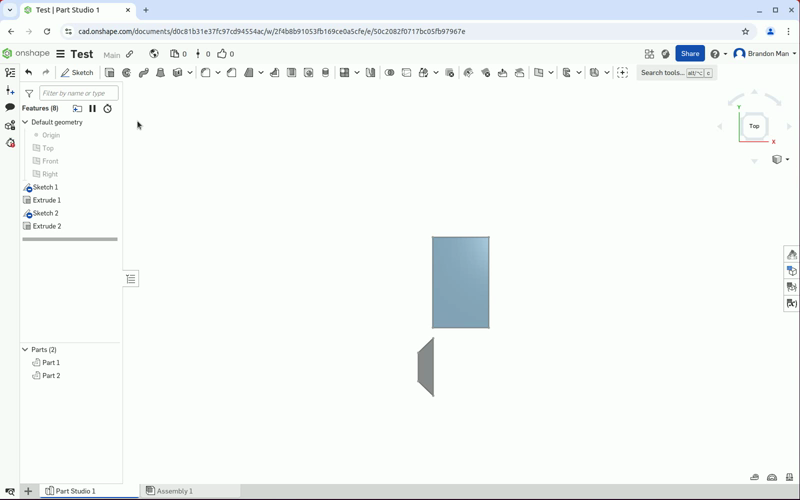
key(shift+h)
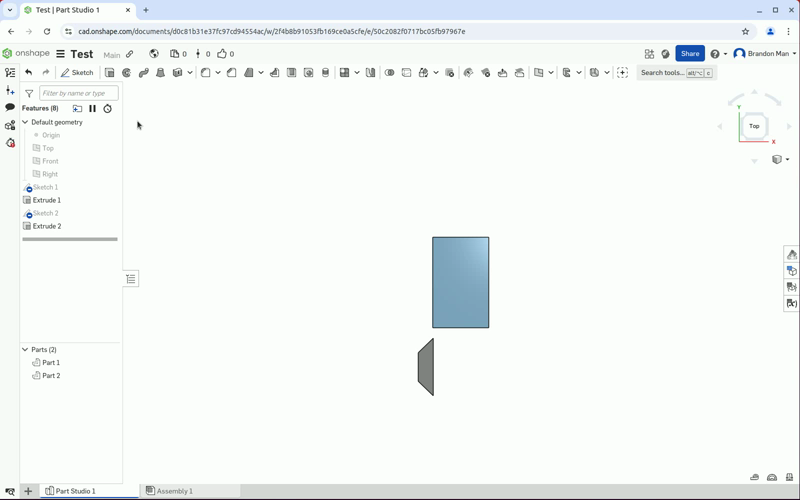
mouse_move(73, 189)
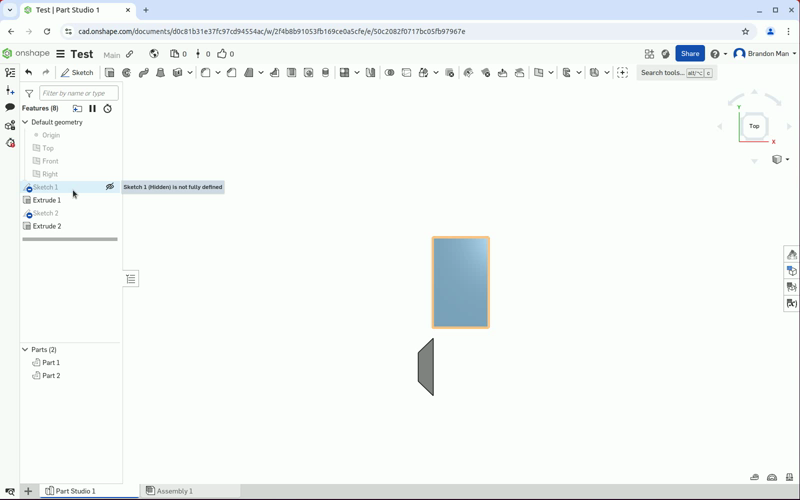
click(73, 189)
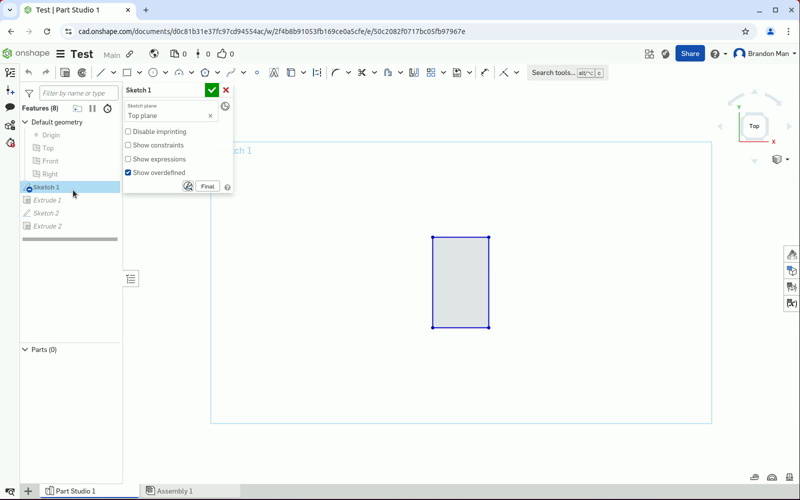
mouse_move(229, 92)
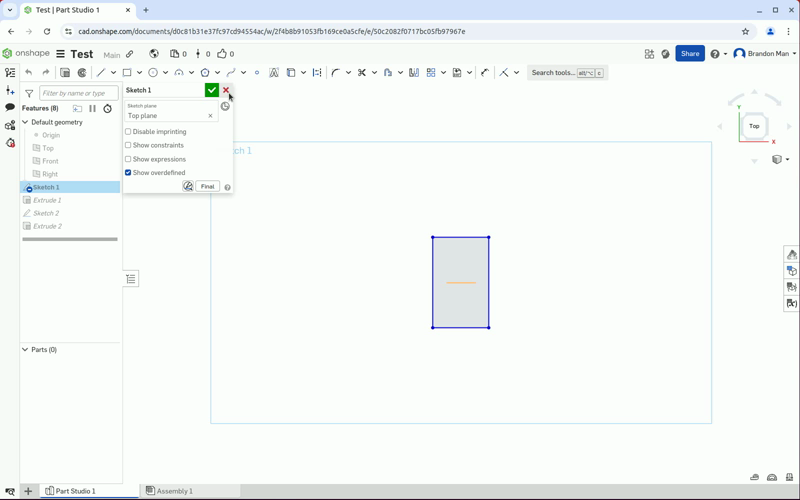
click(229, 92)
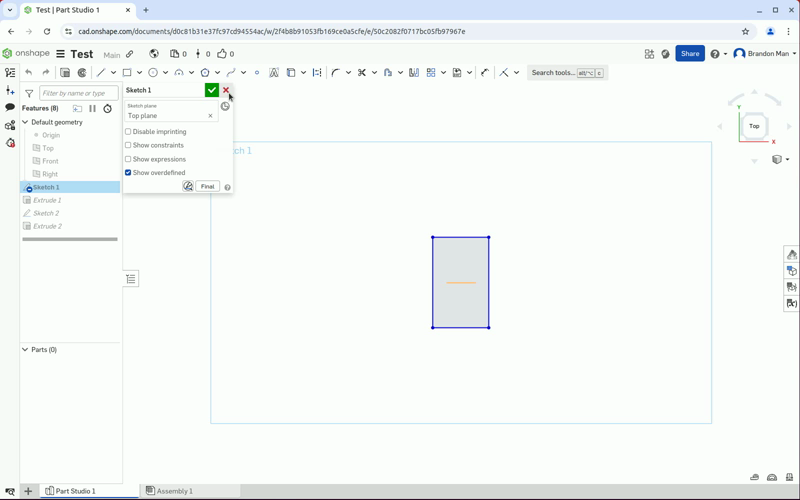
key(shift+s)
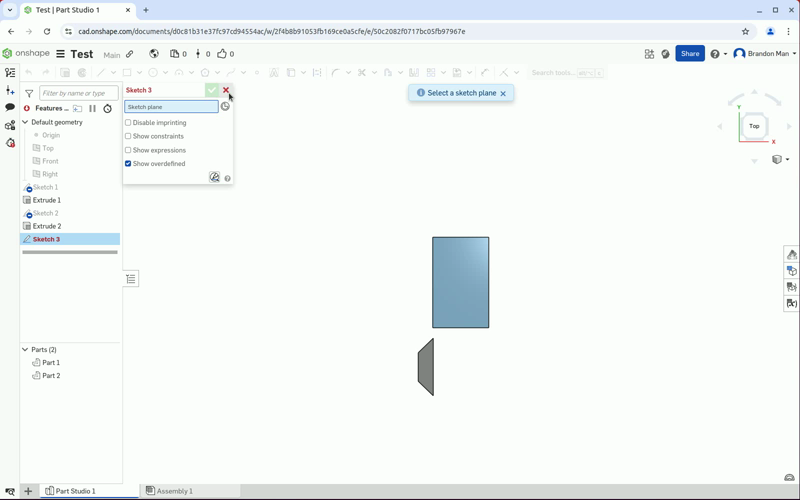
mouse_move(73, 150)
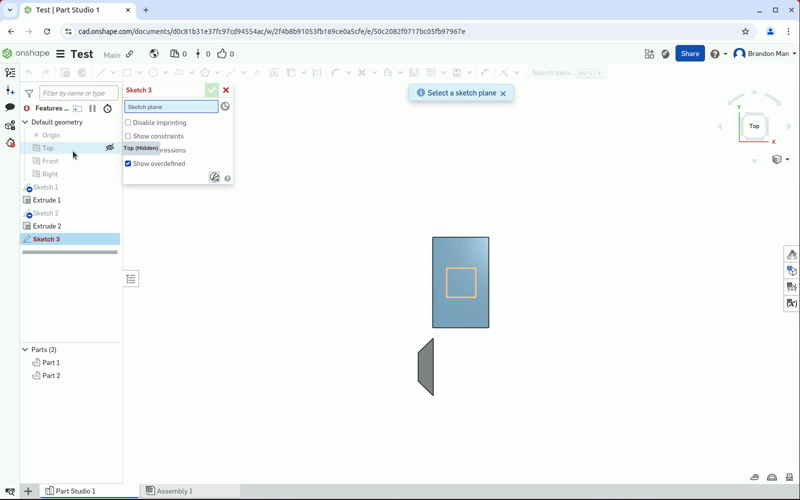
click(73, 150)
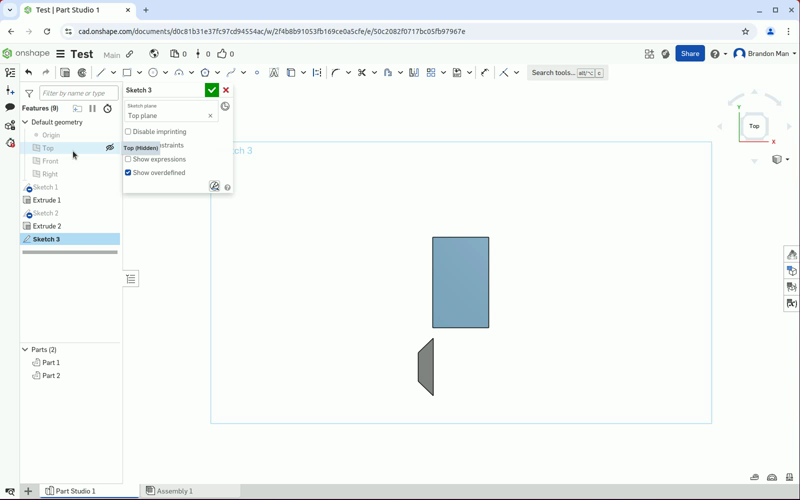
mouse_move(73, 352)
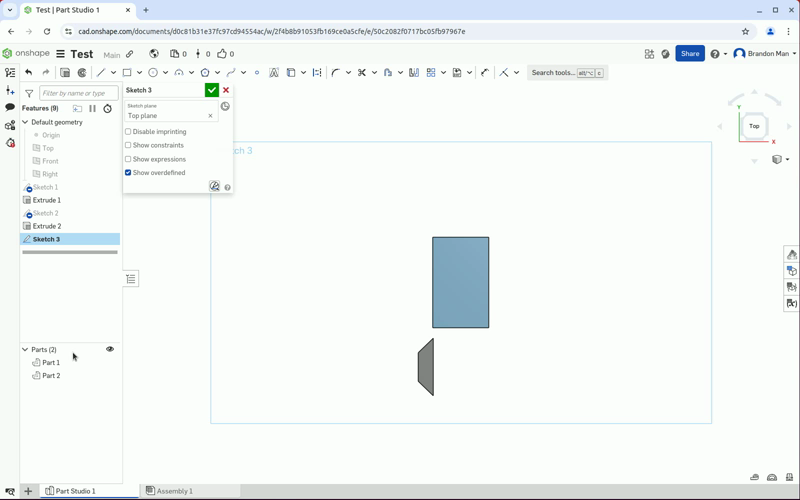
key(y)
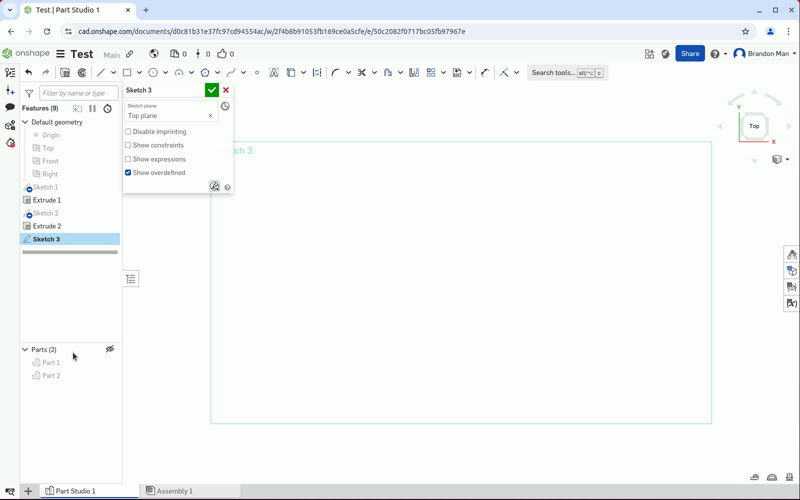
key(l)
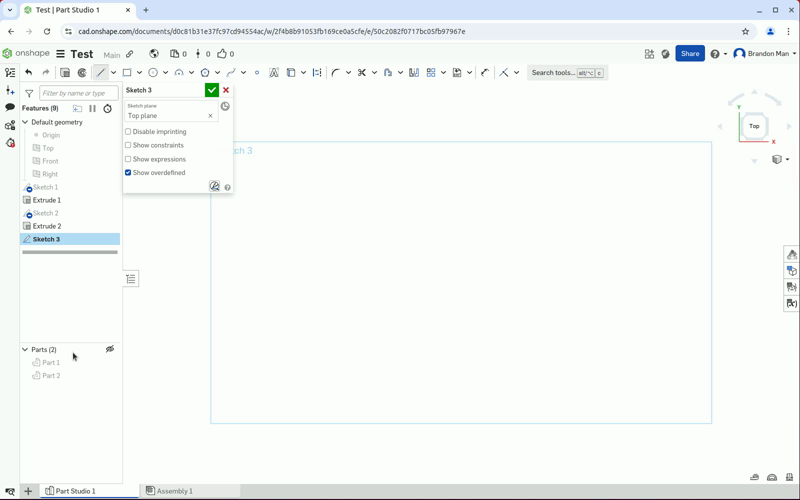
key_down(shift)
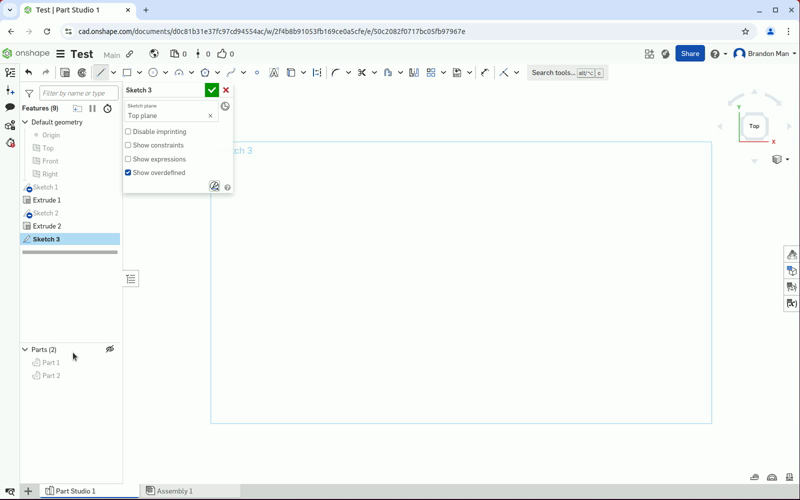
mouse_move(489, 395)
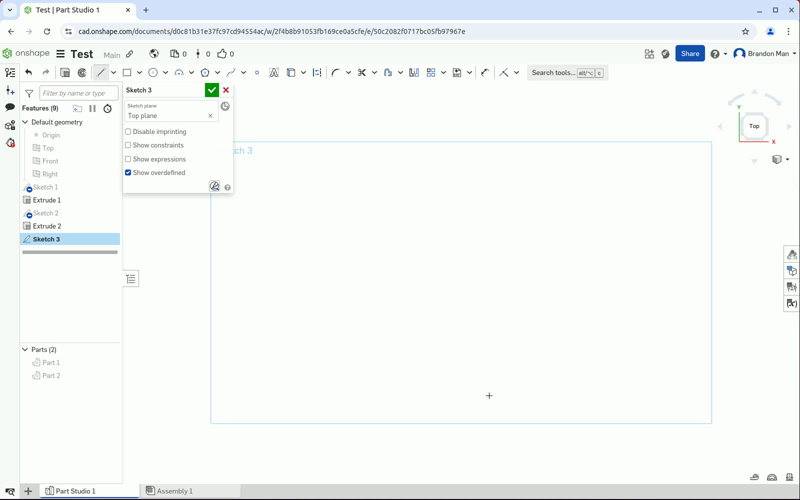
click(489, 395)
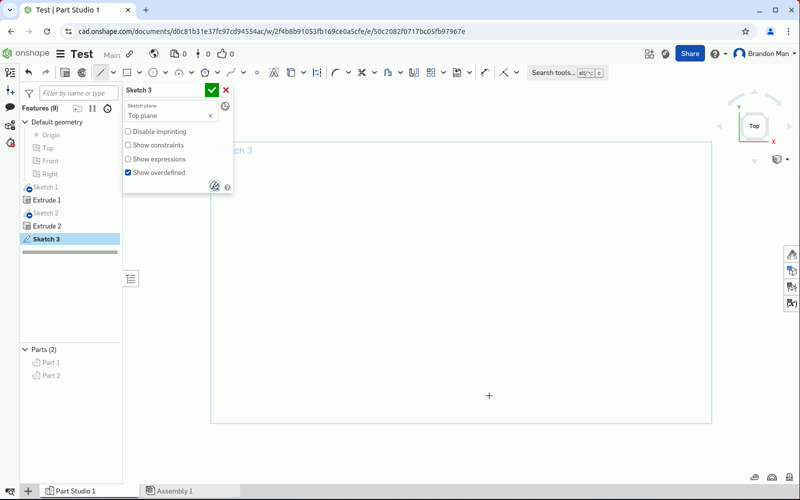
key_up(shift)
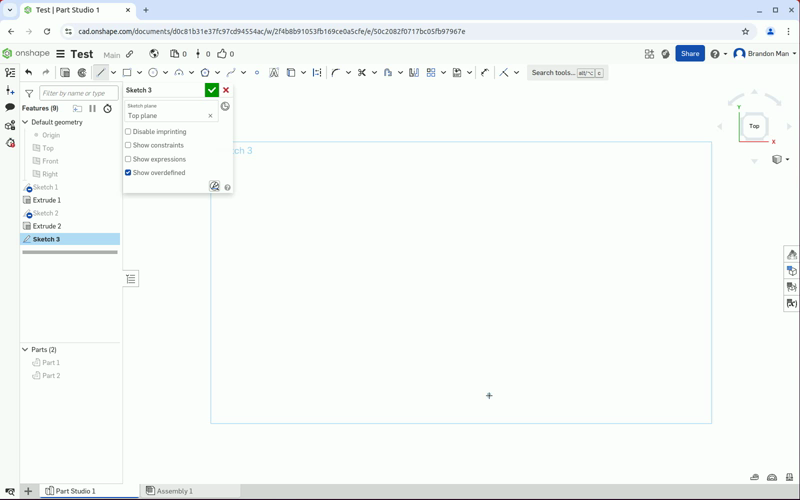
key_down(shift)
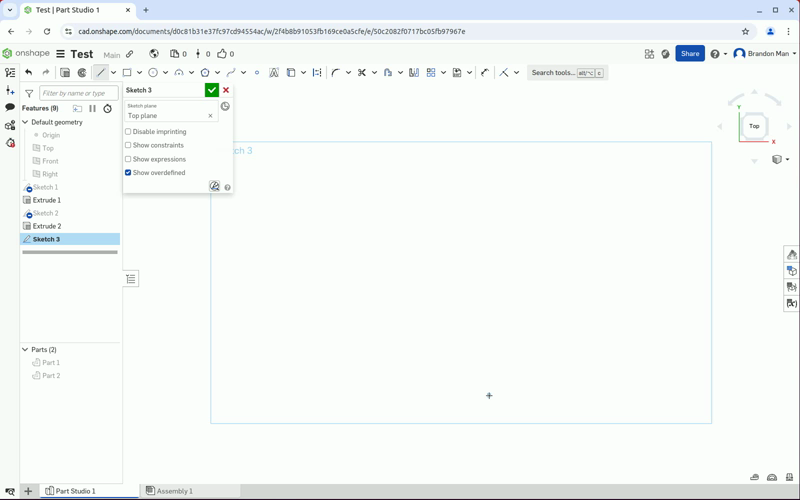
mouse_move(519, 395)
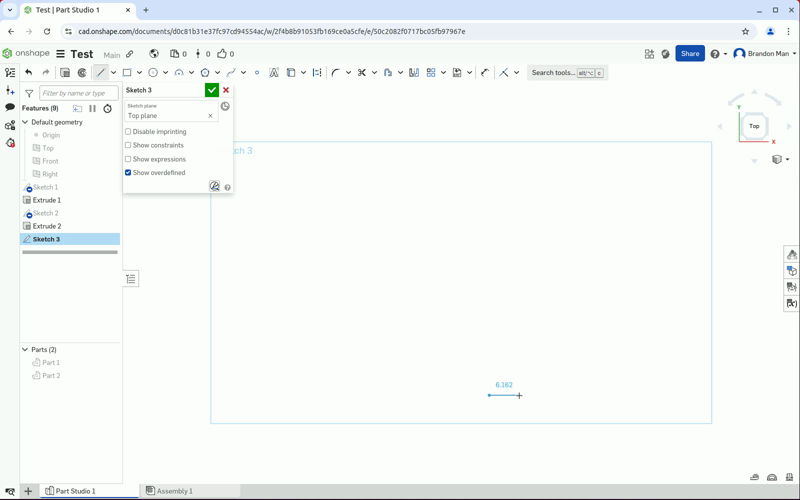
mouse_move(503, 381)
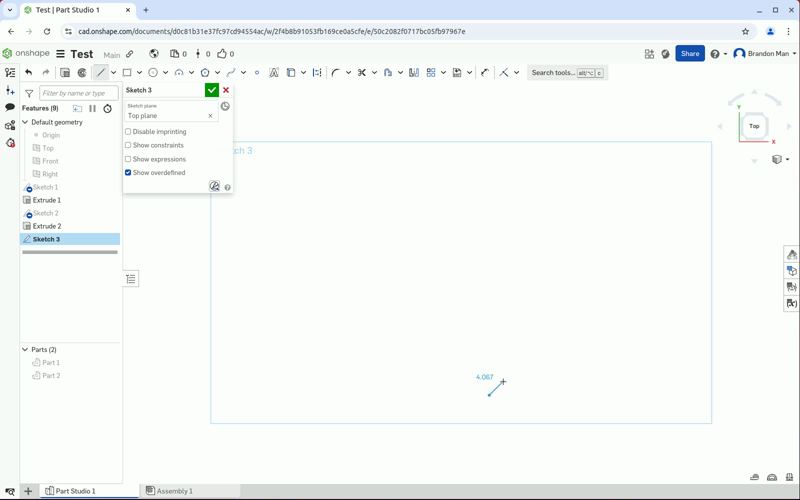
click(503, 381)
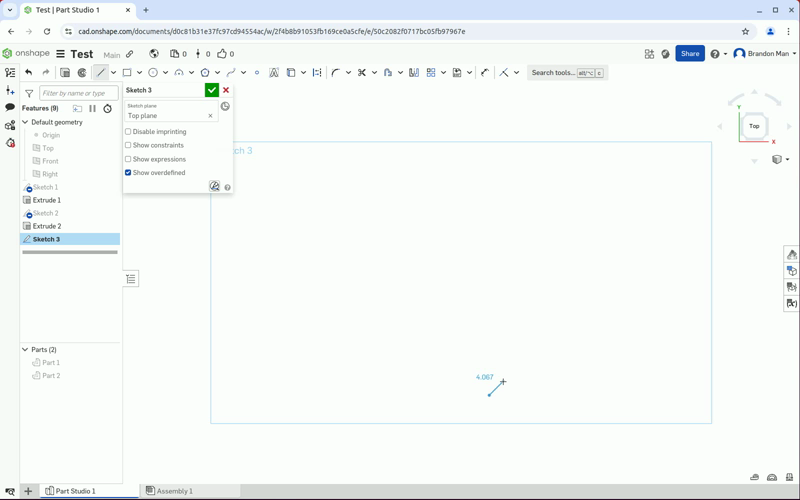
key_up(shift)
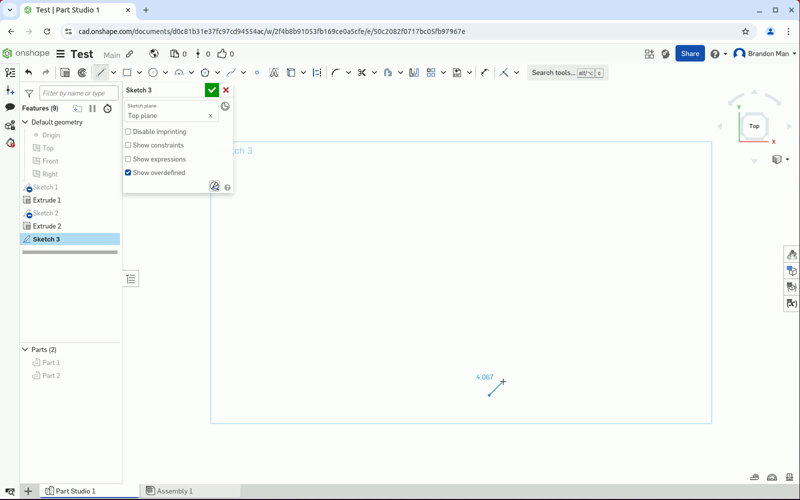
key_down(shift)
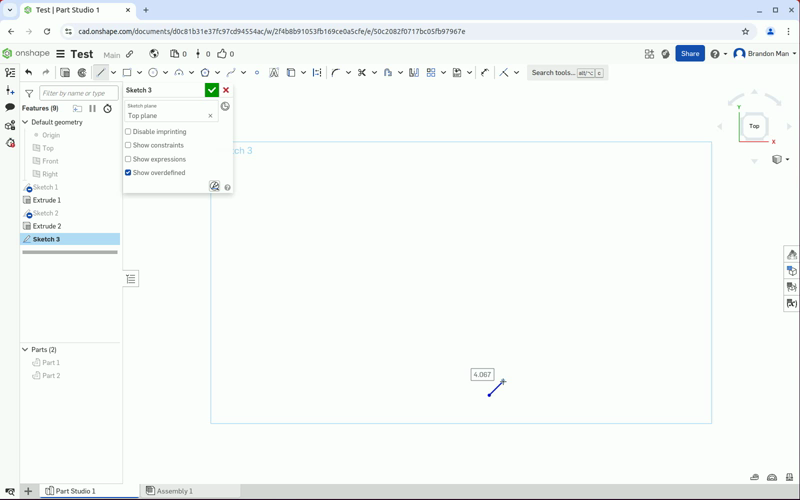
mouse_move(533, 381)
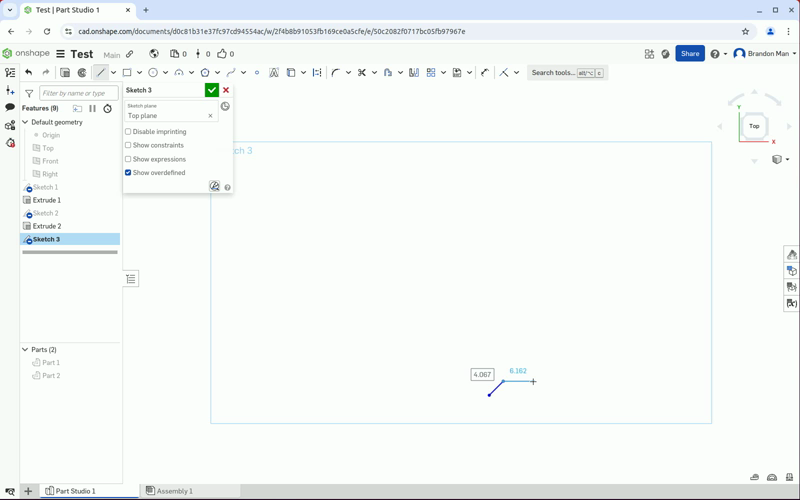
mouse_move(503, 352)
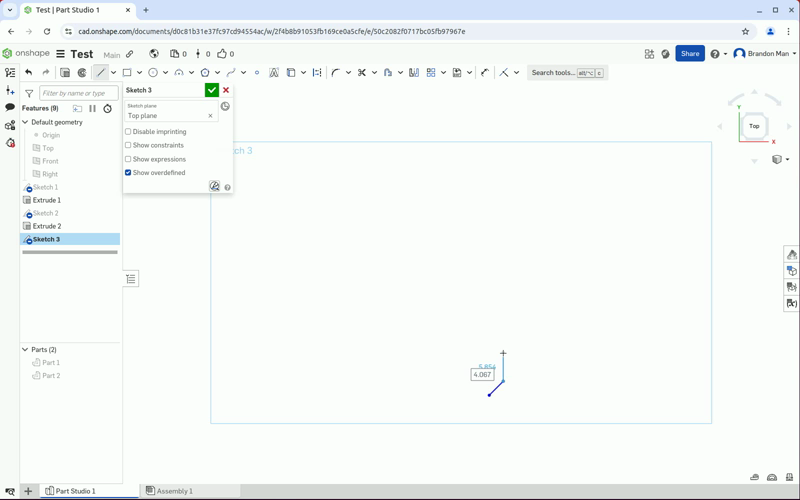
click(503, 352)
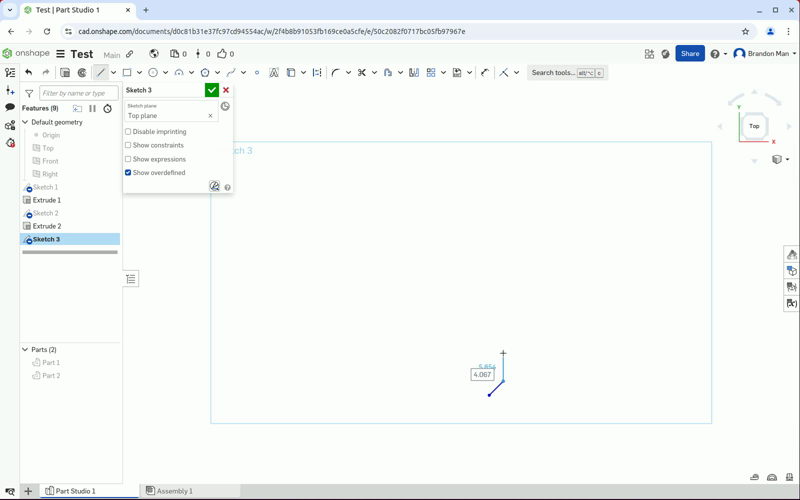
key_up(shift)
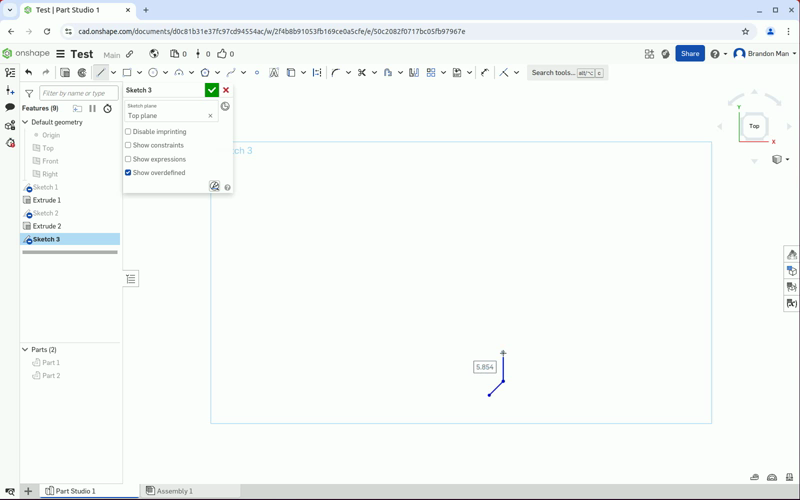
key_down(shift)
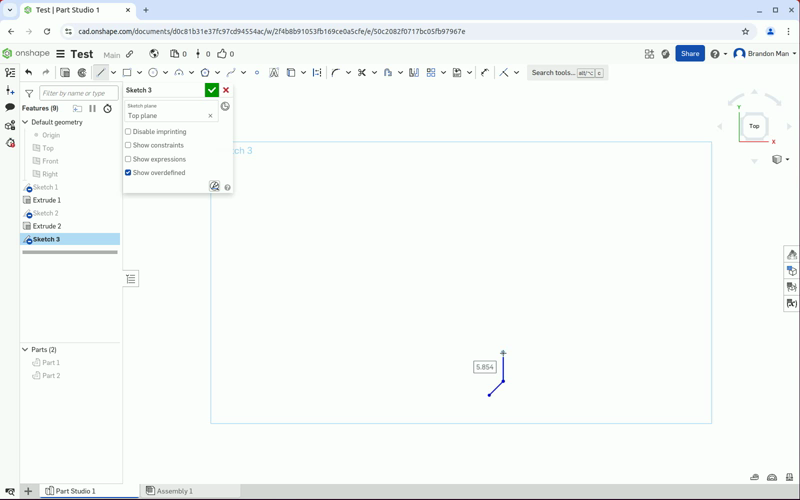
mouse_move(533, 352)
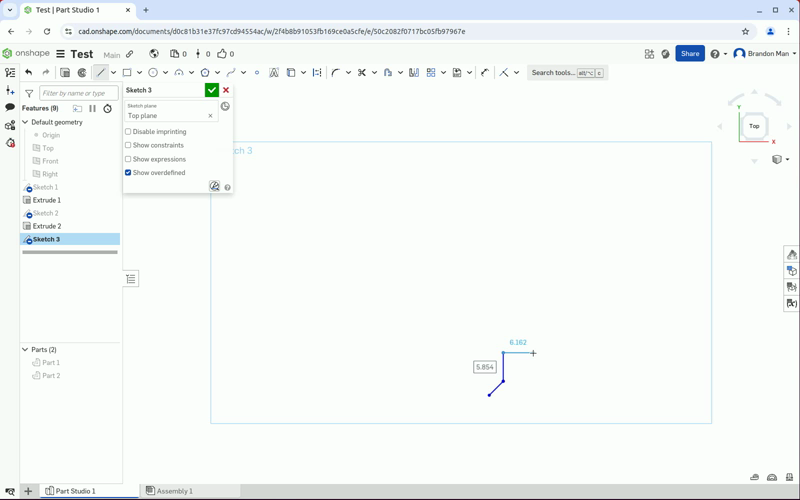
mouse_move(489, 338)
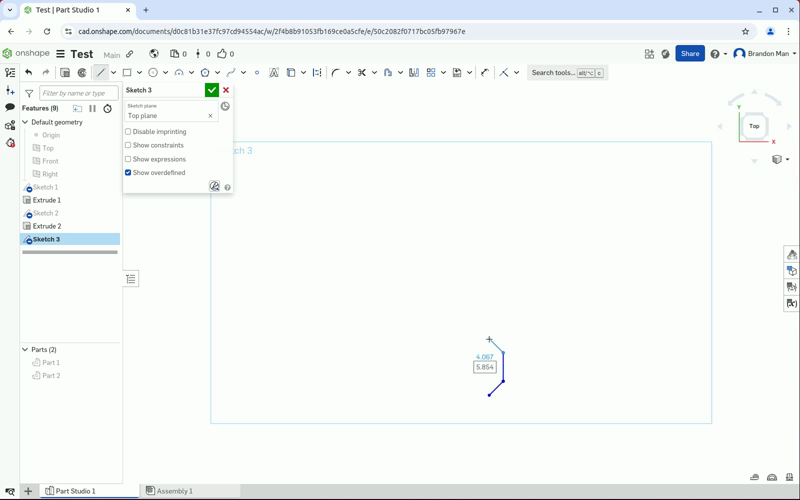
click(489, 338)
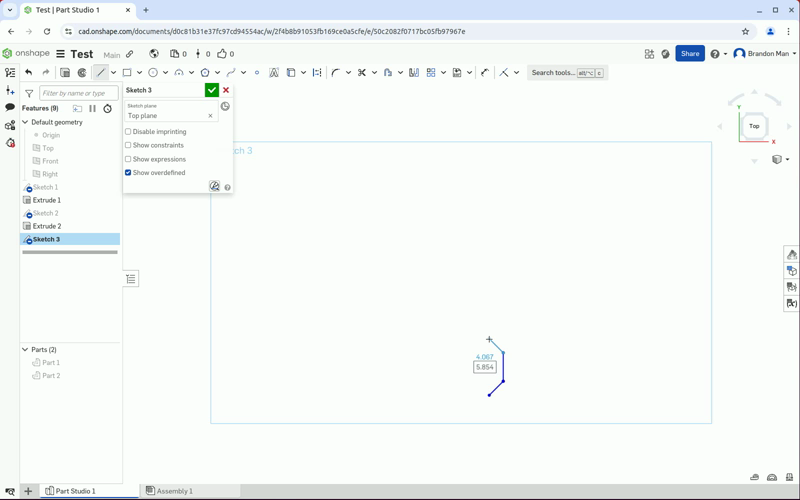
key_up(shift)
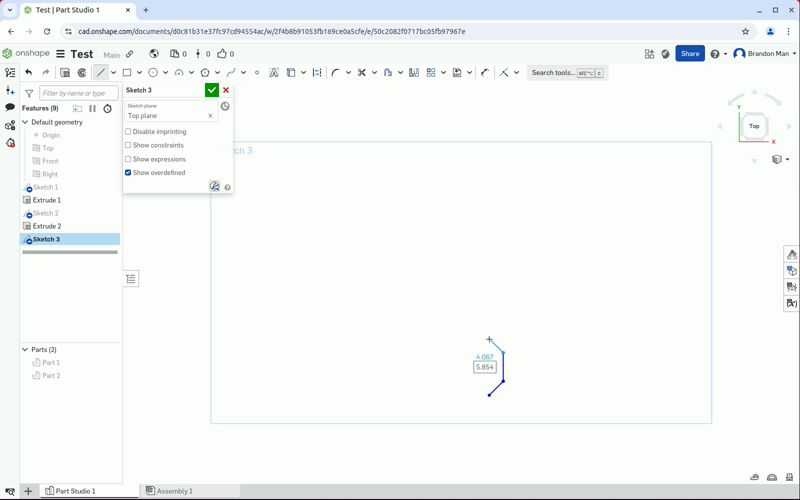
mouse_move(519, 338)
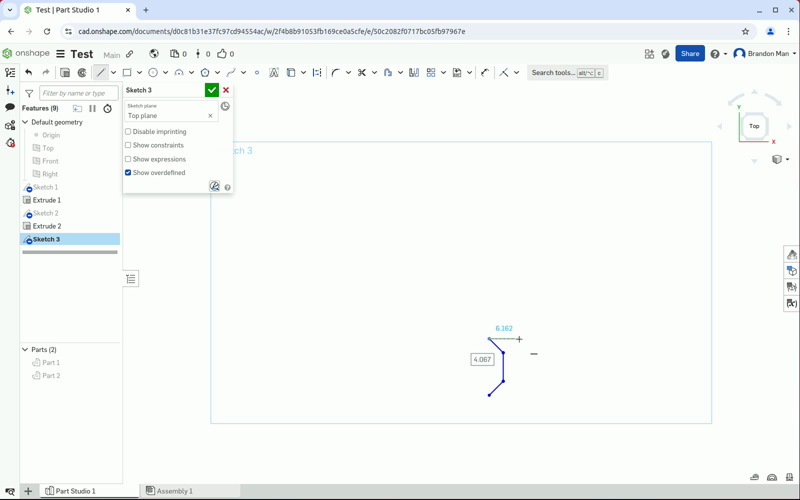
key_down(shift)
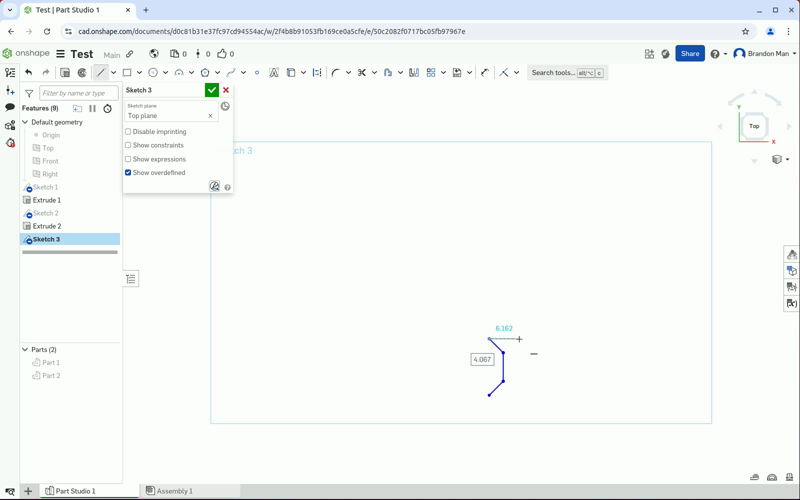
mouse_move(489, 395)
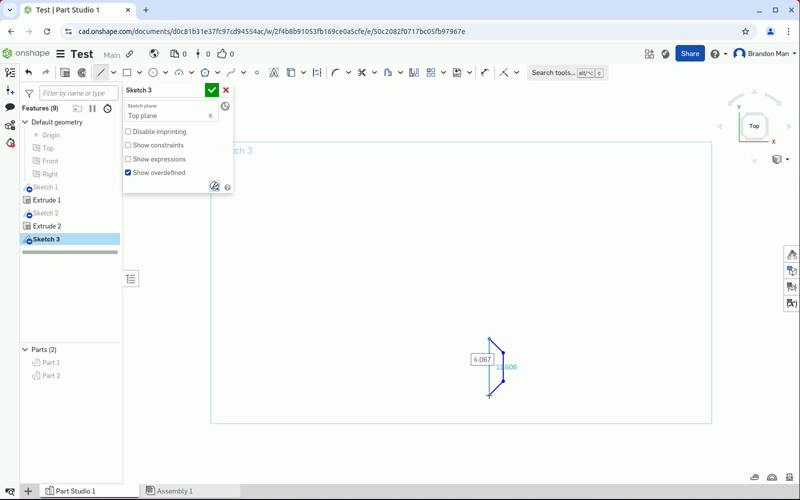
key_up(shift)
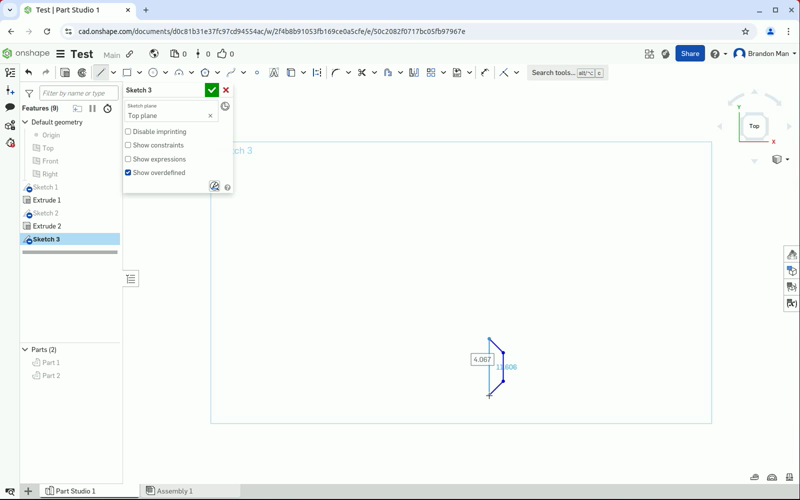
click(489, 395)
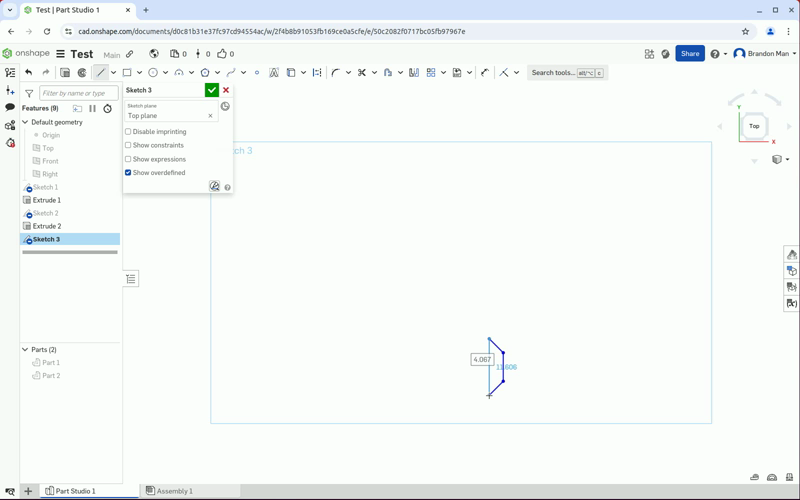
key(esc)
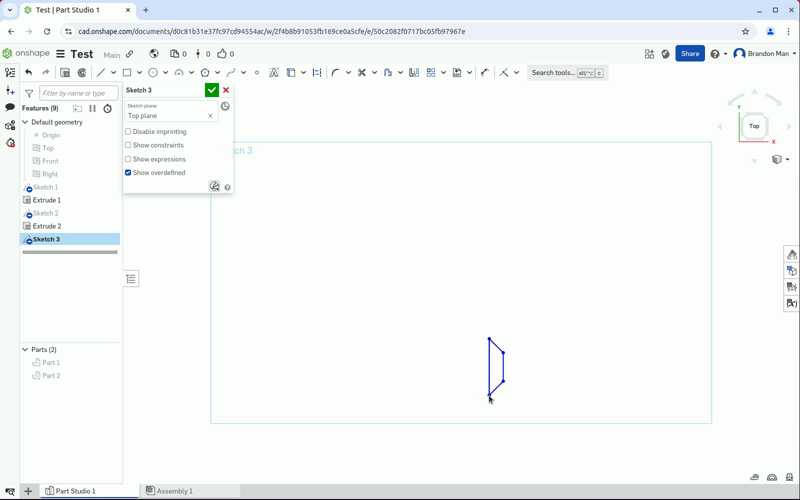
mouse_move(495, 360)
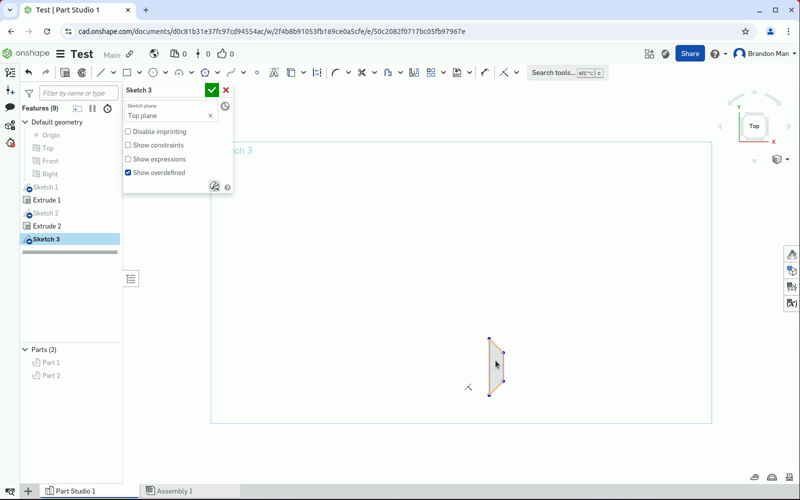
scroll(6)
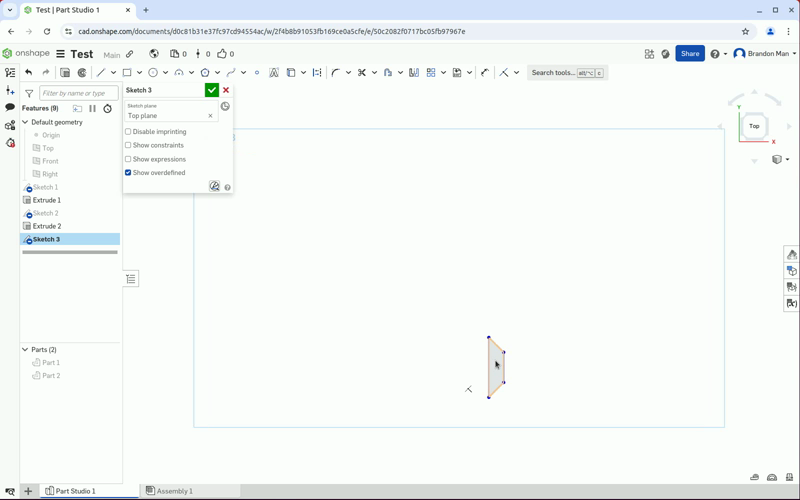
scroll(6)
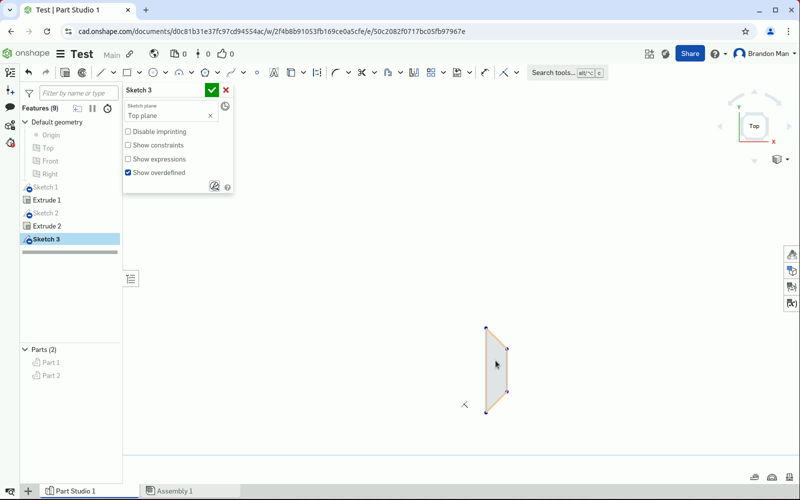
scroll(6)
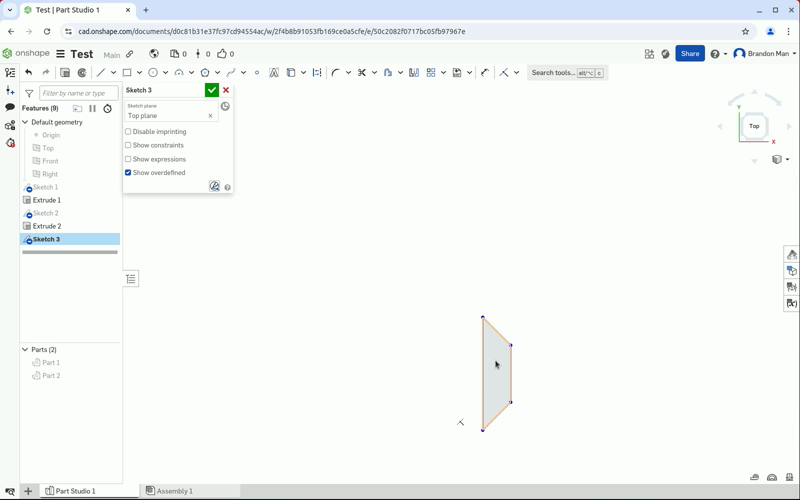
scroll(6)
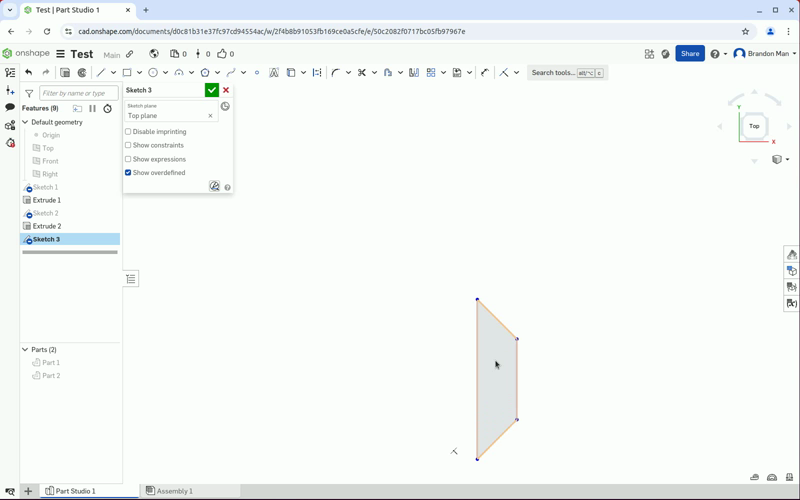
scroll(6)
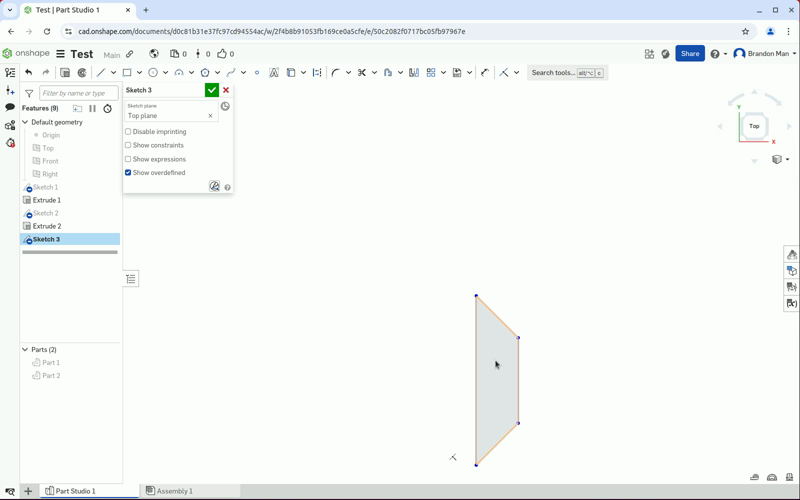
scroll(6)
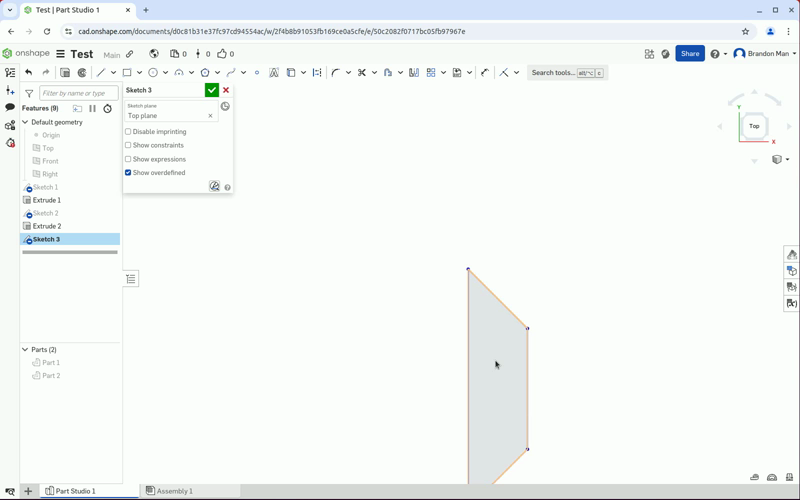
scroll(6)
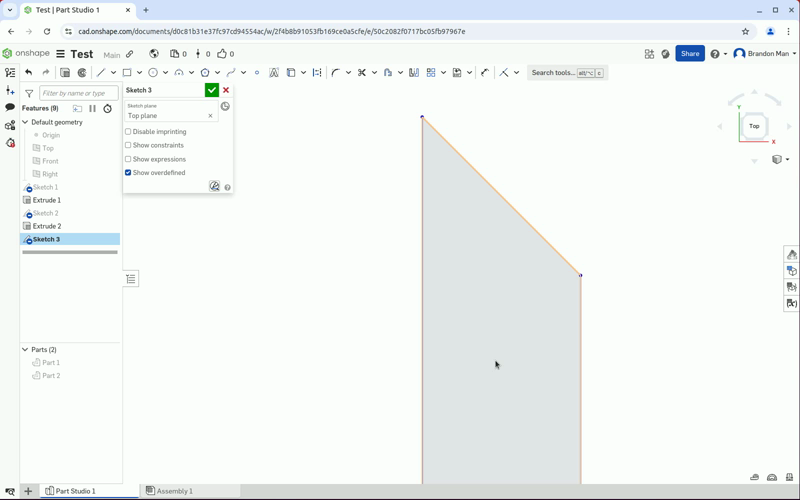
click(495, 360)
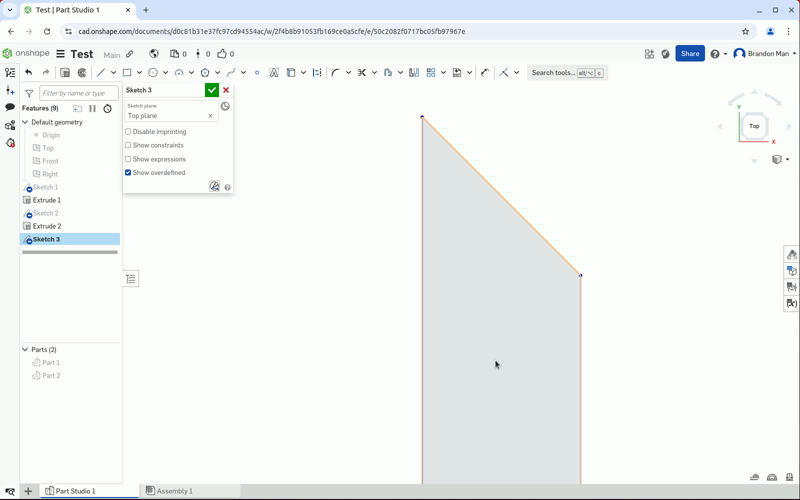
scroll(-6)
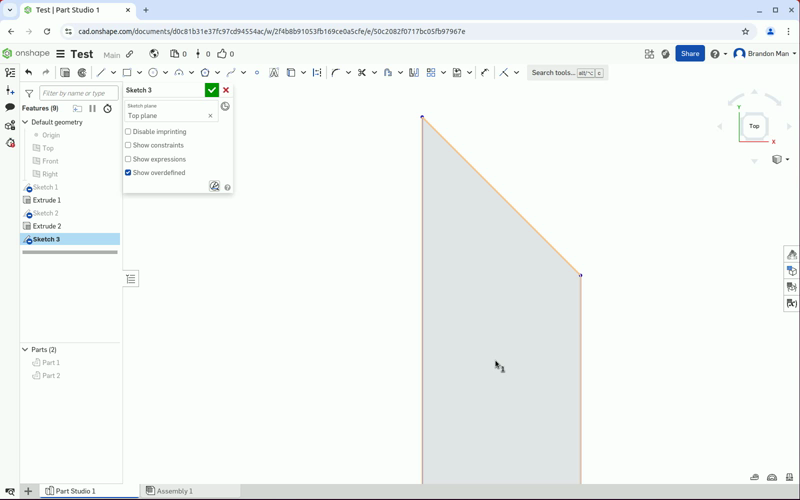
scroll(-6)
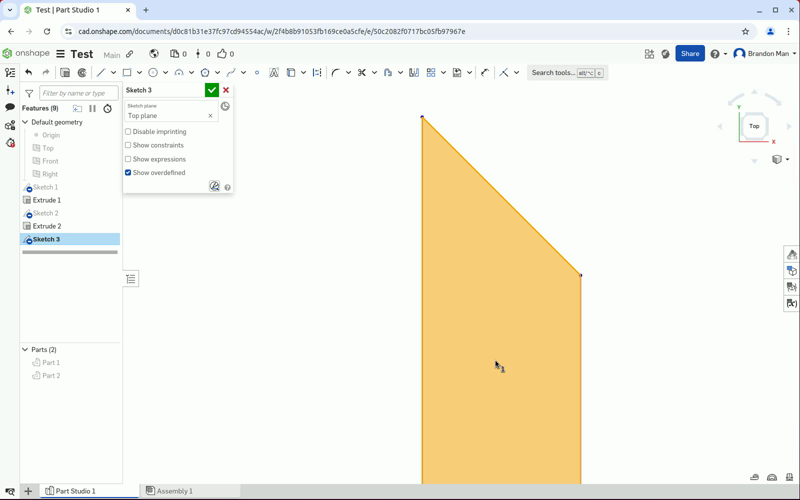
scroll(-6)
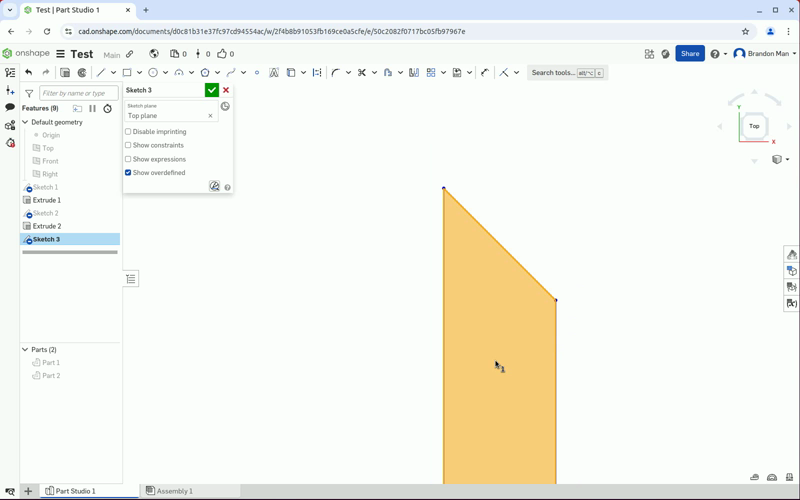
scroll(-6)
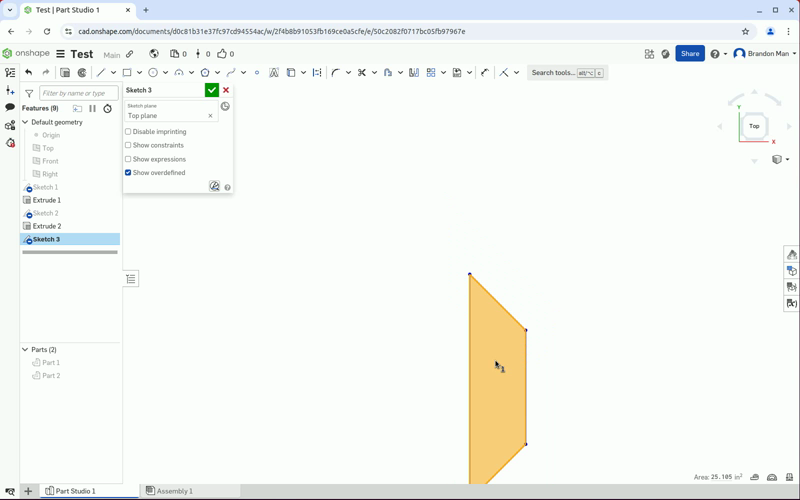
scroll(-6)
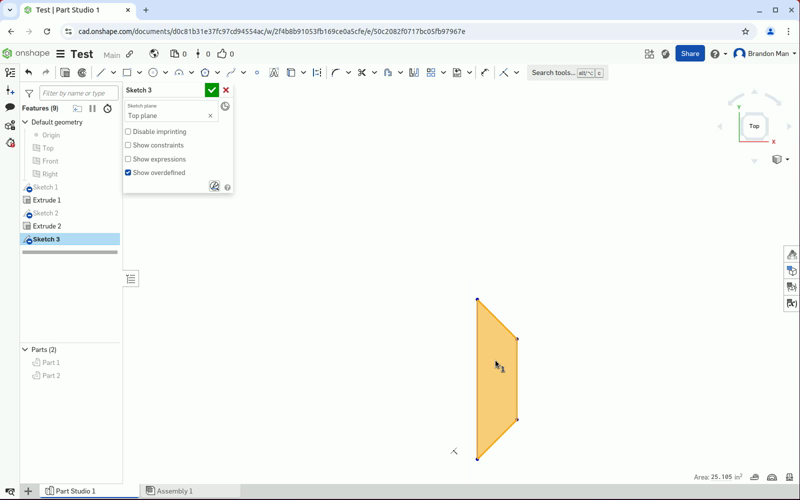
scroll(-6)
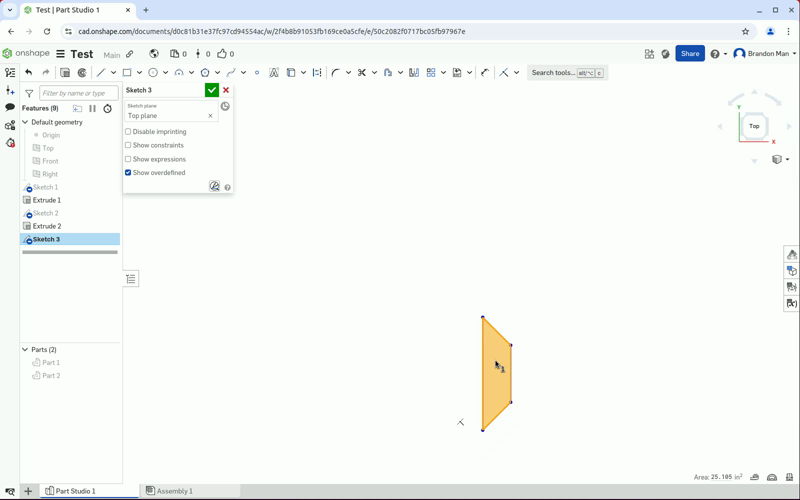
scroll(-6)
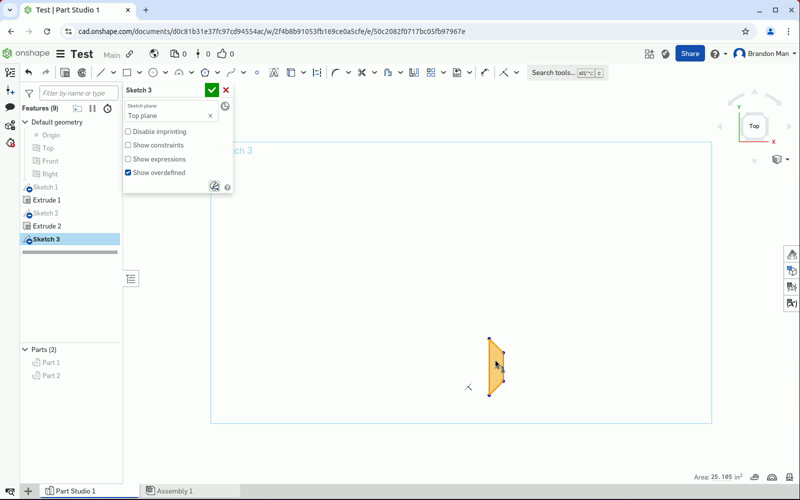
mouse_move(73, 352)
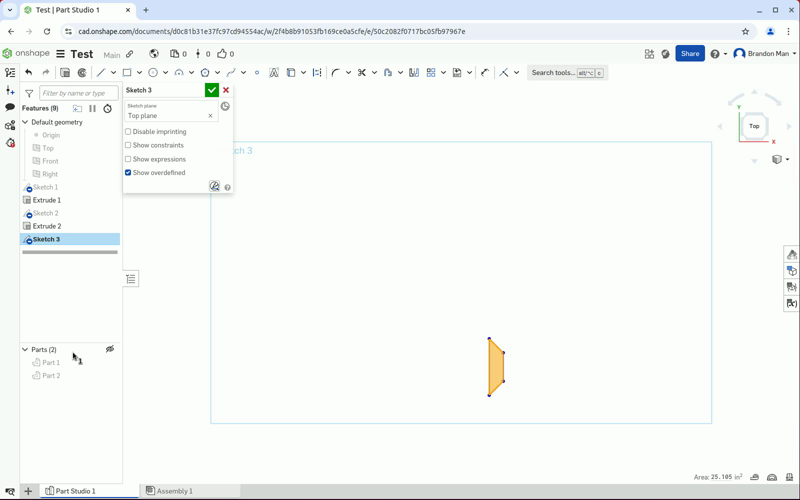
key(shift+y)
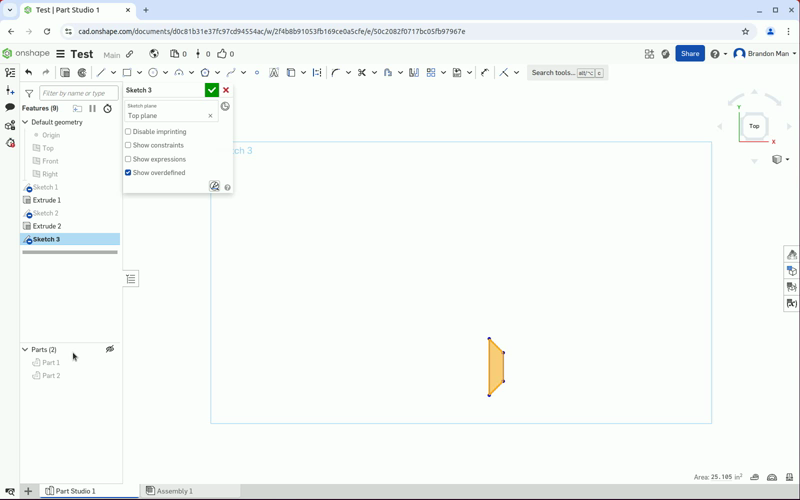
key(shift+e)
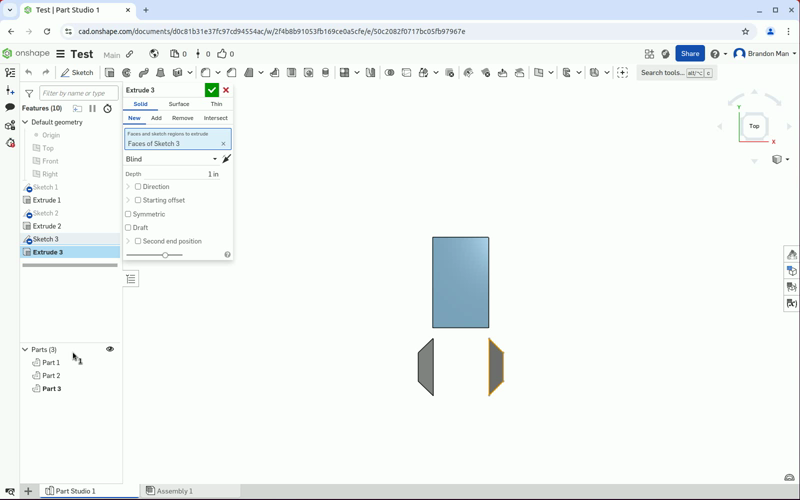
mouse_move(143, 106)
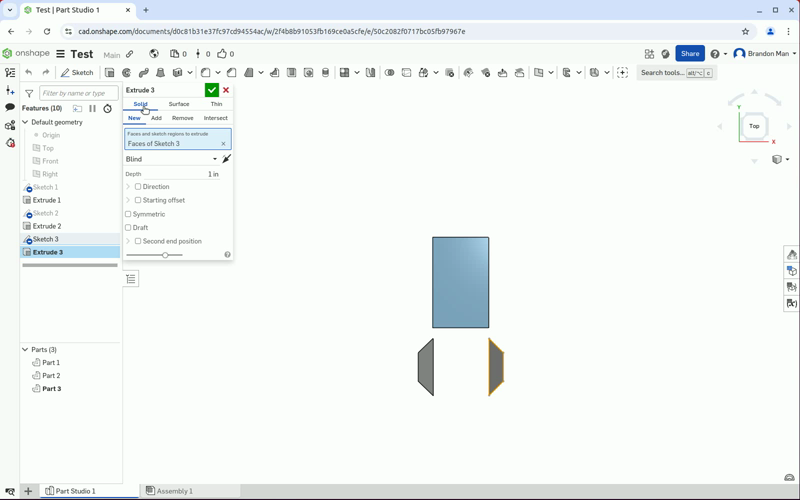
click(143, 106)
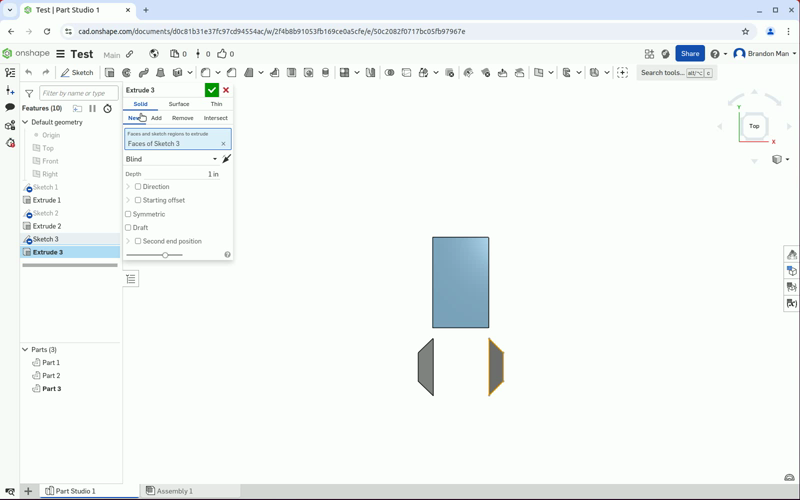
mouse_move(137, 120)
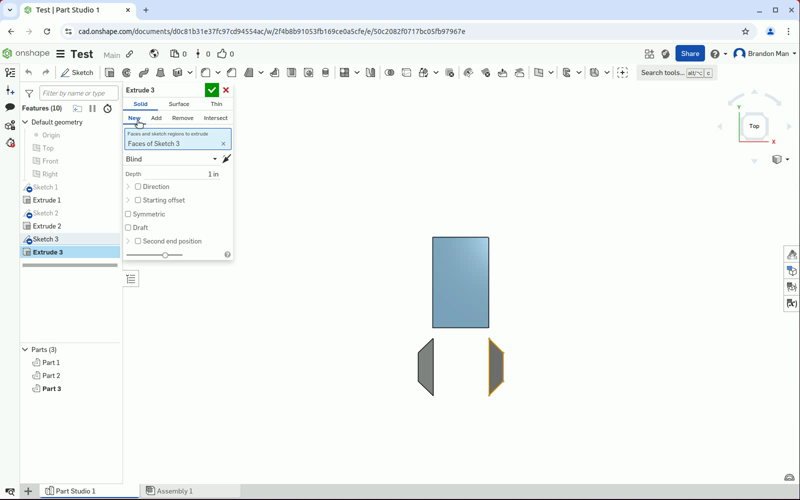
click(137, 120)
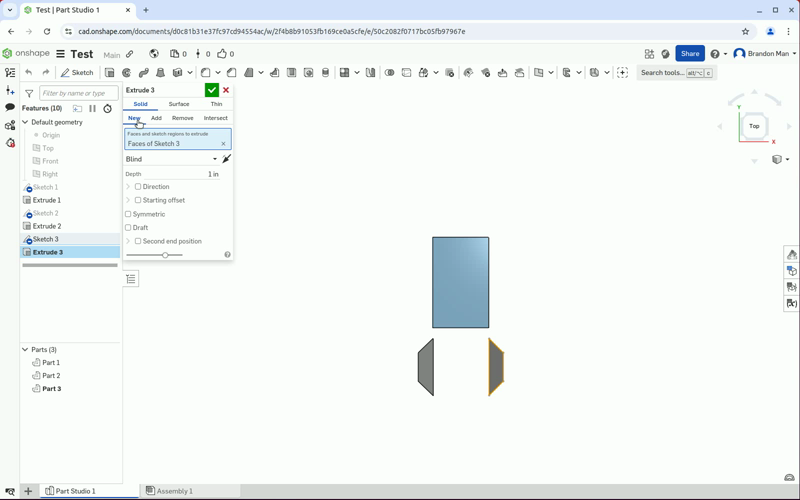
key(tab, 4)
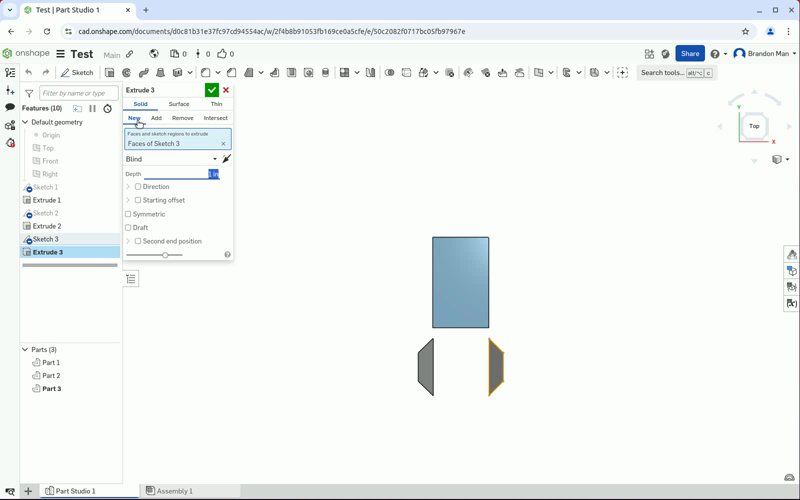
text(-0.241)
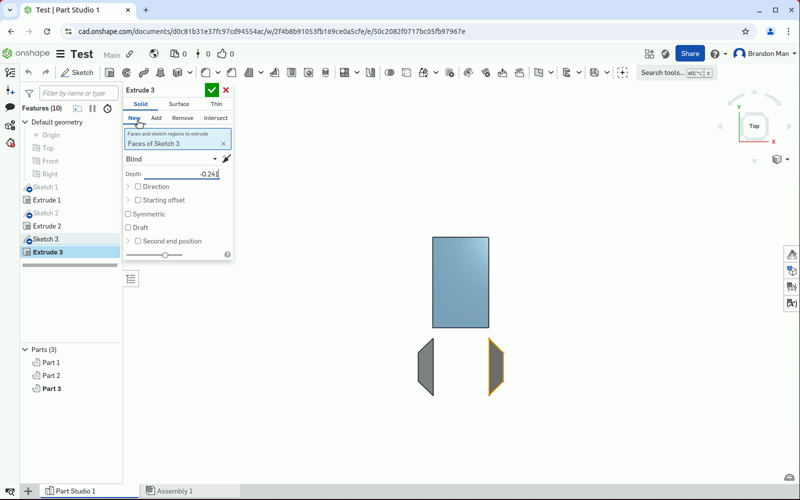
key(enter)
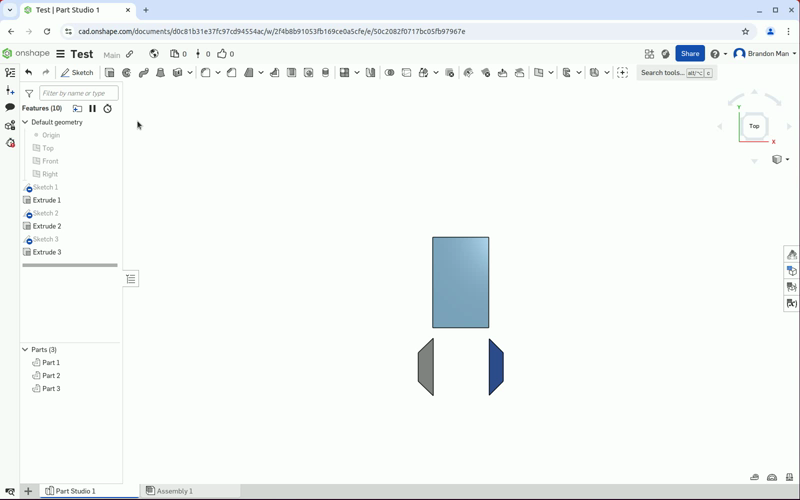
key(shift+h)
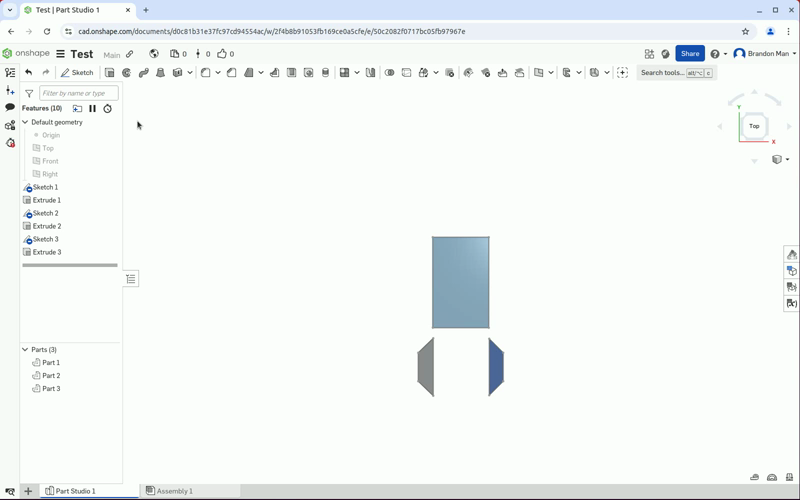
key(shift+h)
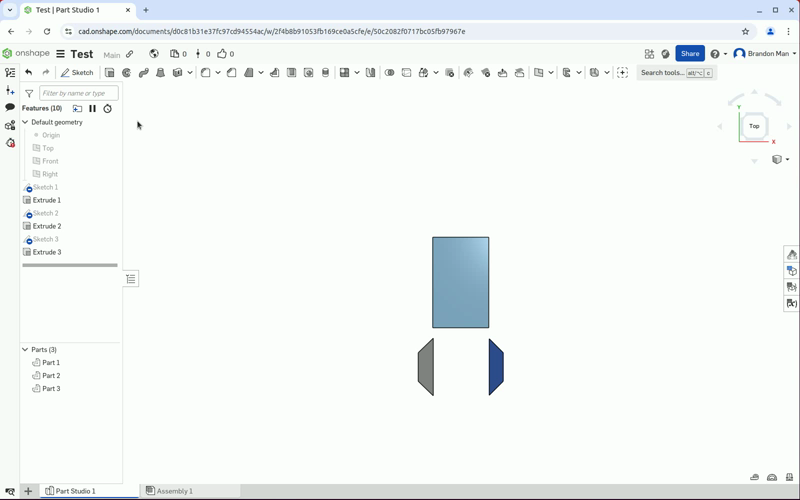
mouse_move(73, 189)
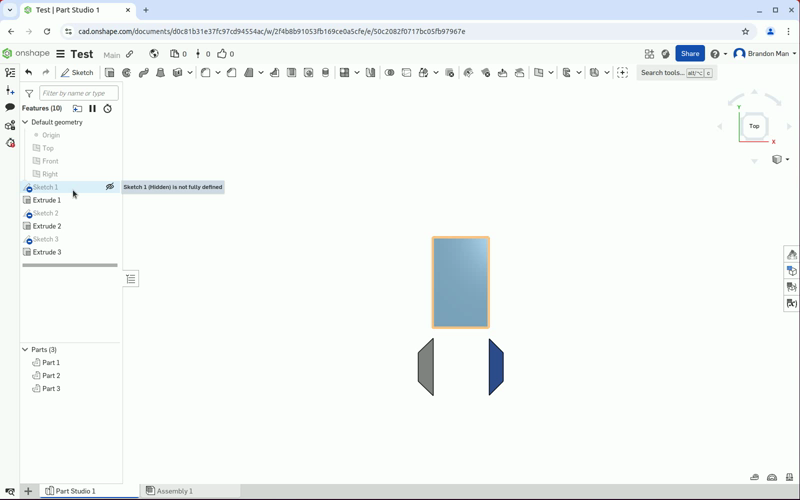
click(73, 189)
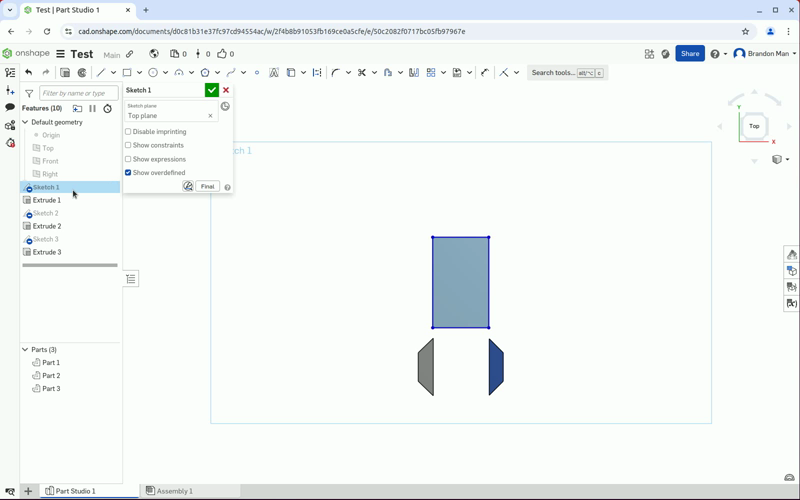
mouse_move(229, 92)
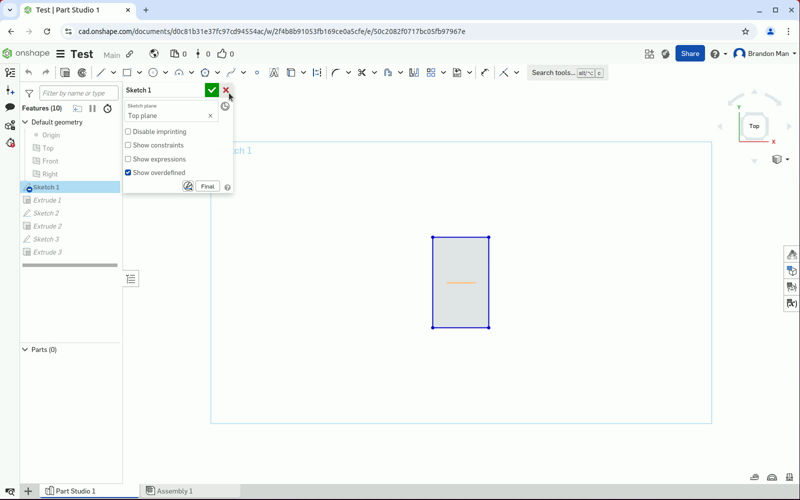
click(229, 92)
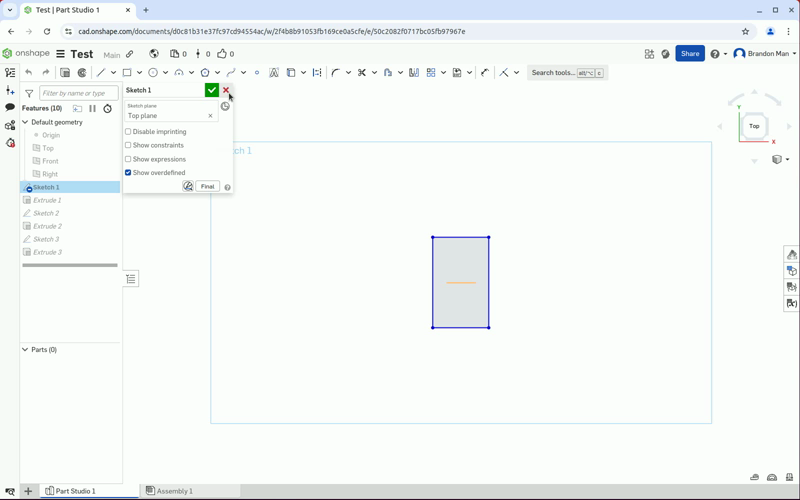
key(shift+s)
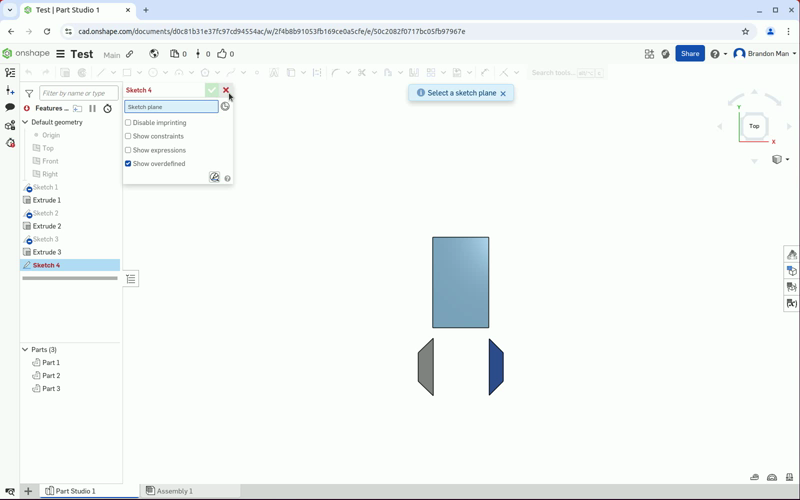
mouse_move(73, 150)
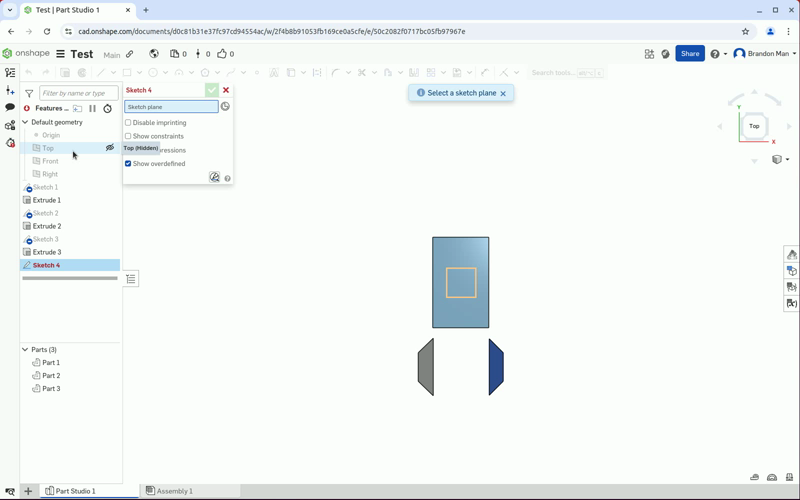
click(73, 150)
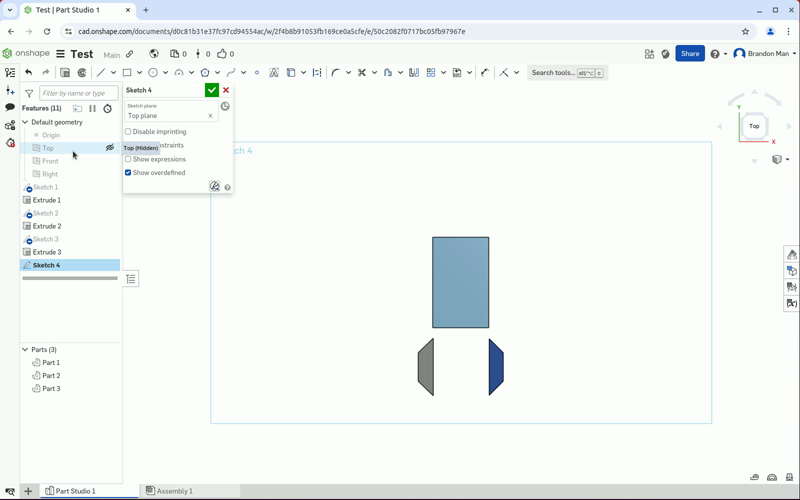
mouse_move(73, 352)
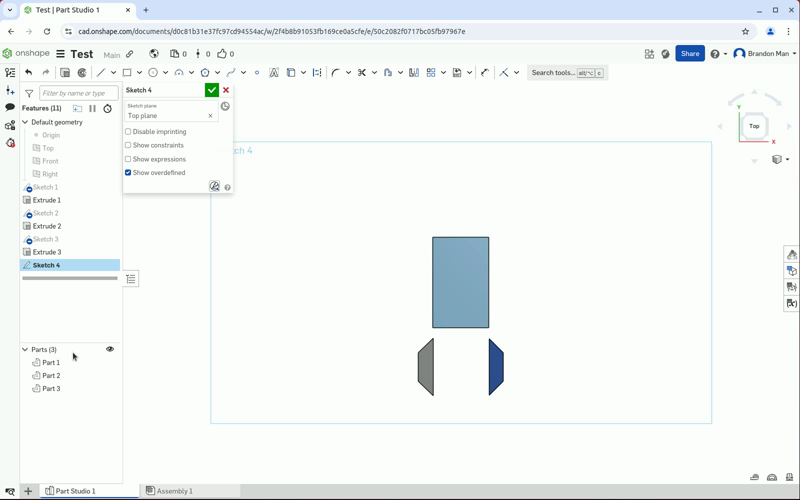
key(y)
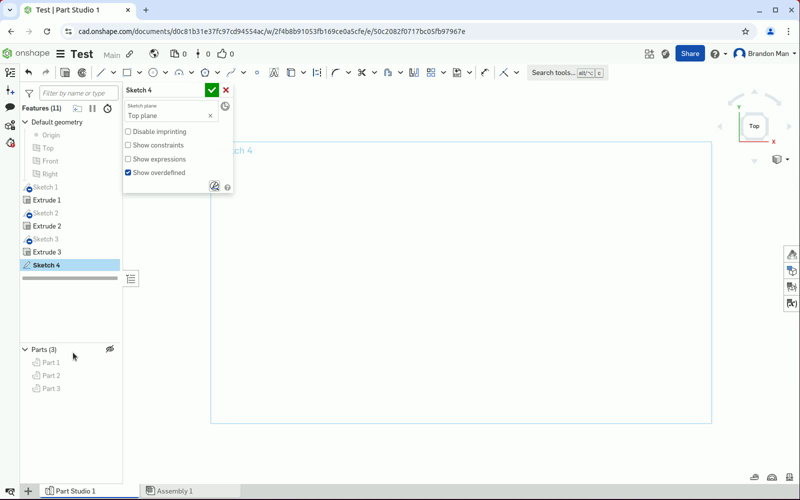
key(l)
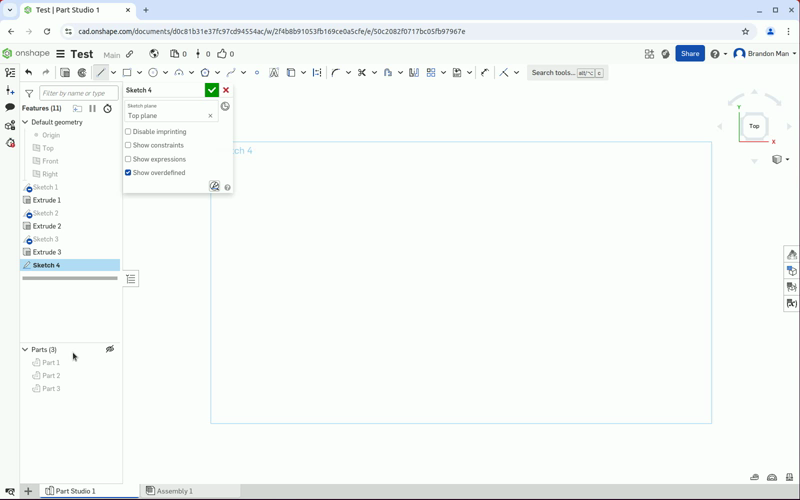
key_down(shift)
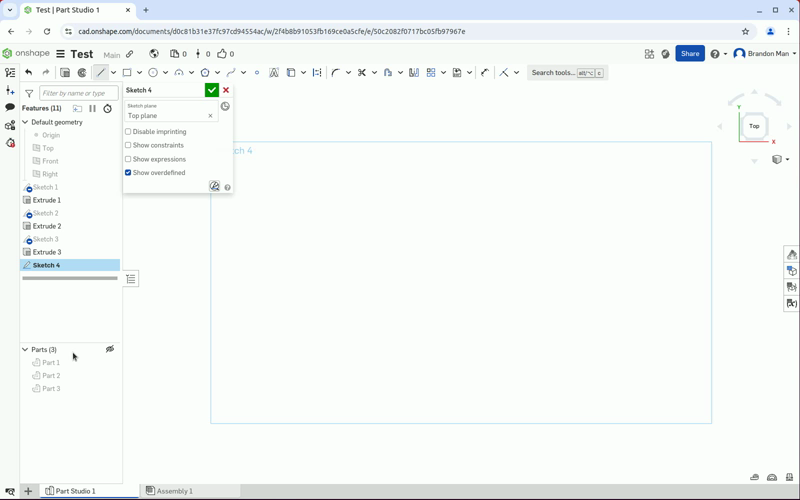
mouse_move(432, 339)
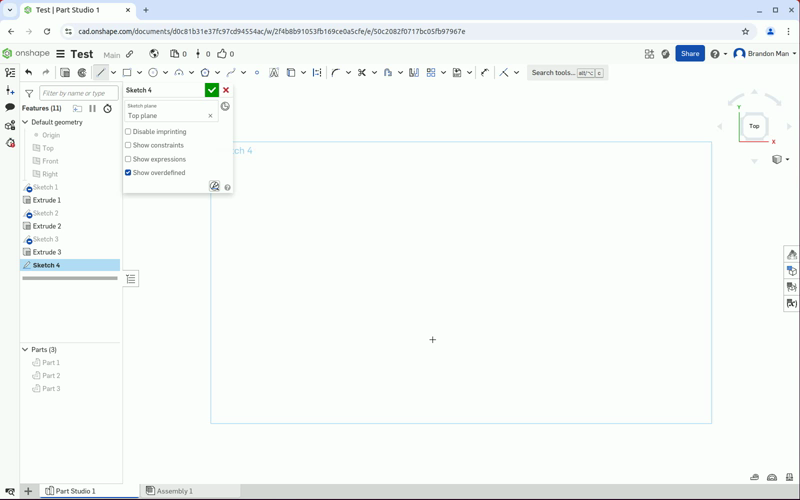
click(432, 339)
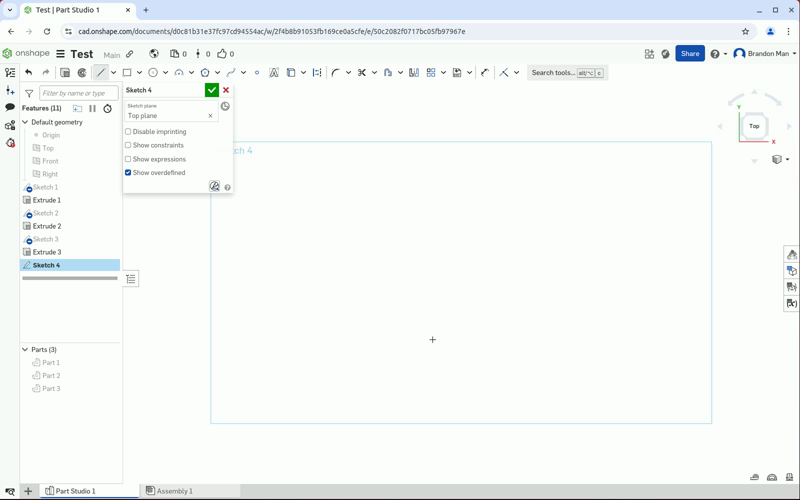
key_up(shift)
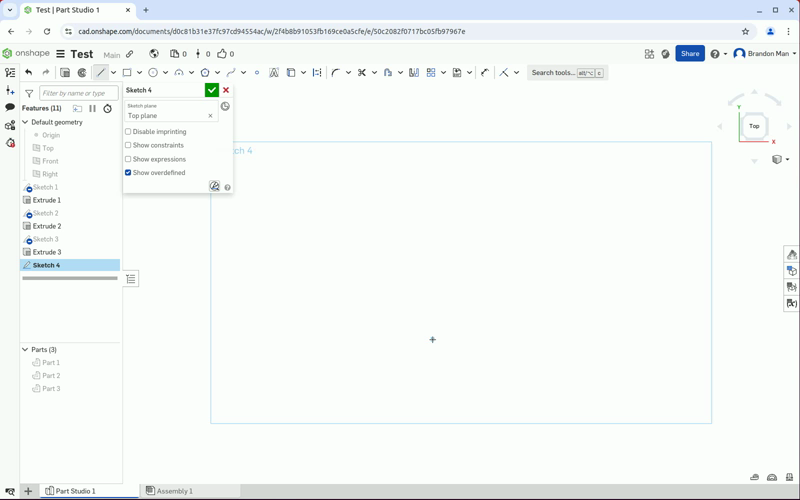
key_down(shift)
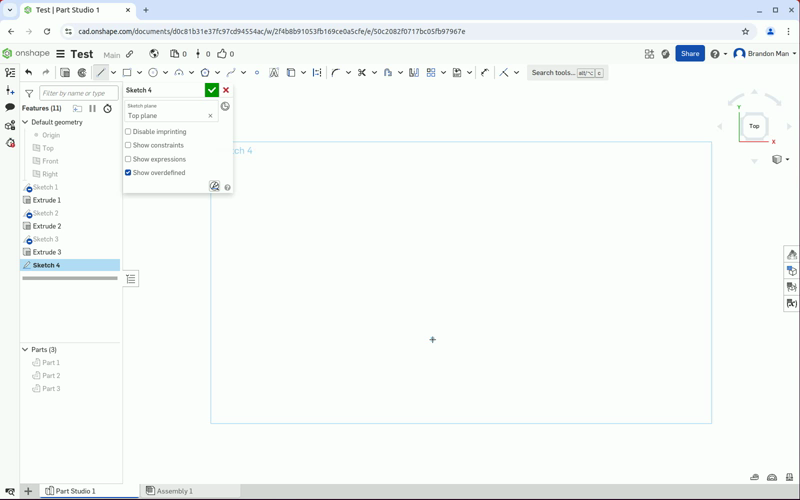
mouse_move(462, 339)
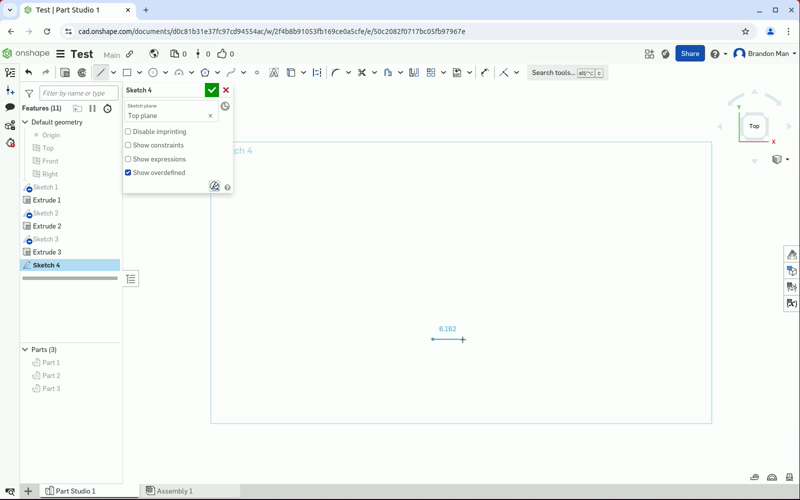
mouse_move(489, 339)
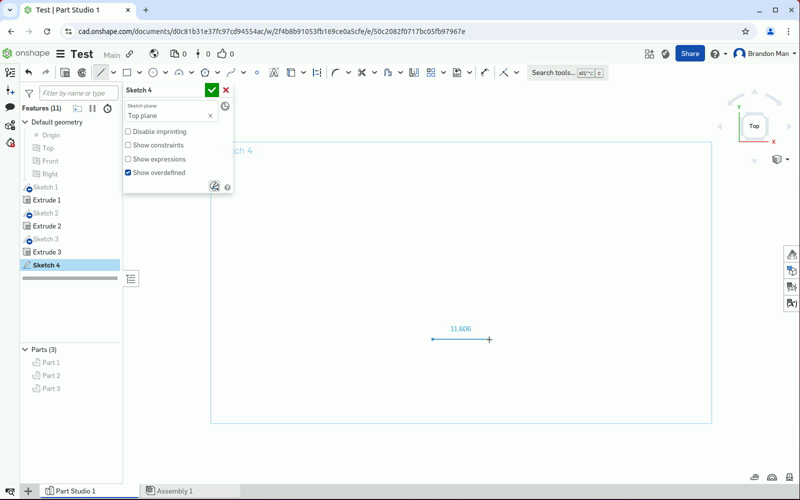
click(489, 339)
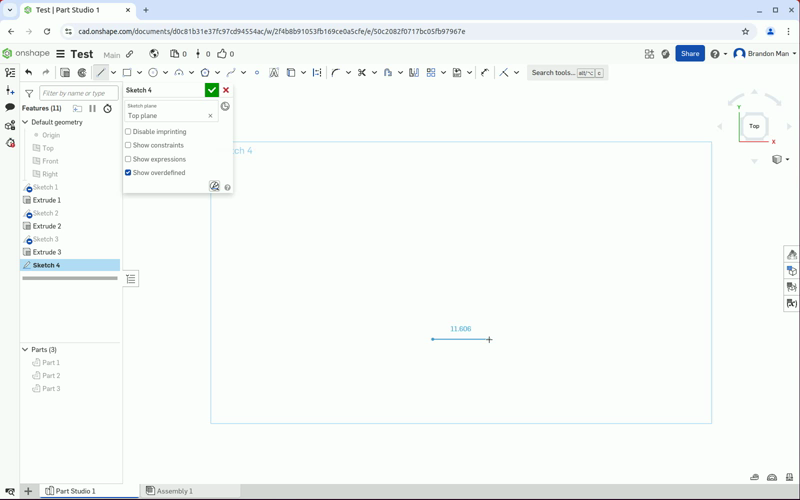
key_up(shift)
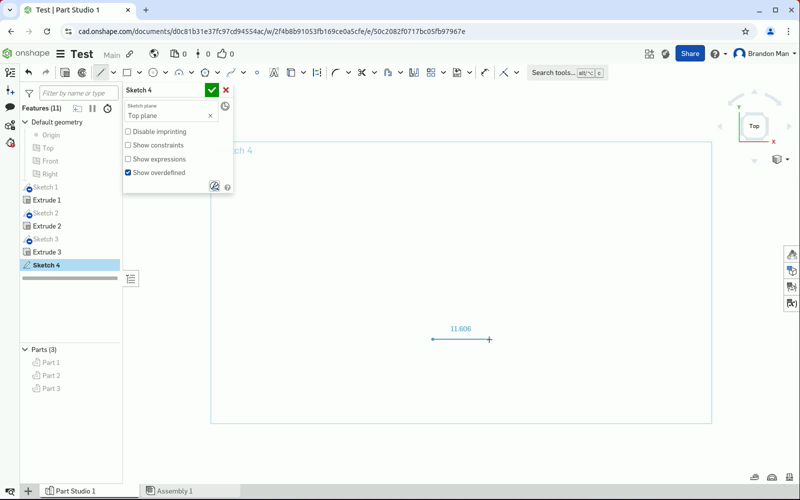
key_down(shift)
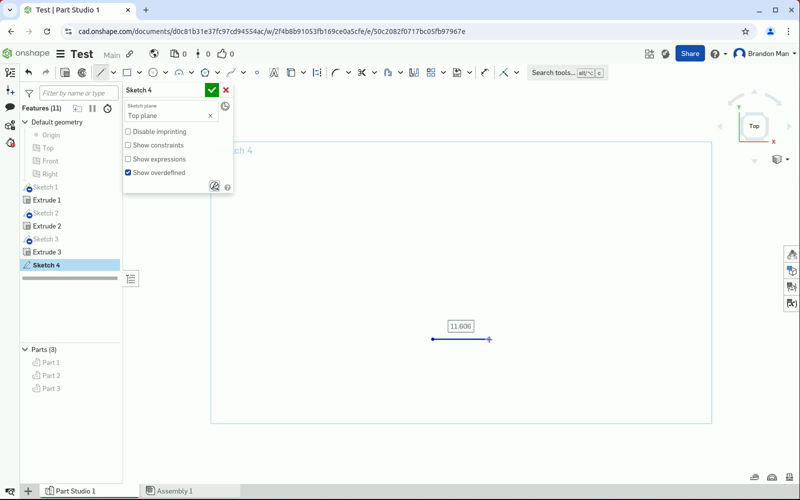
mouse_move(519, 339)
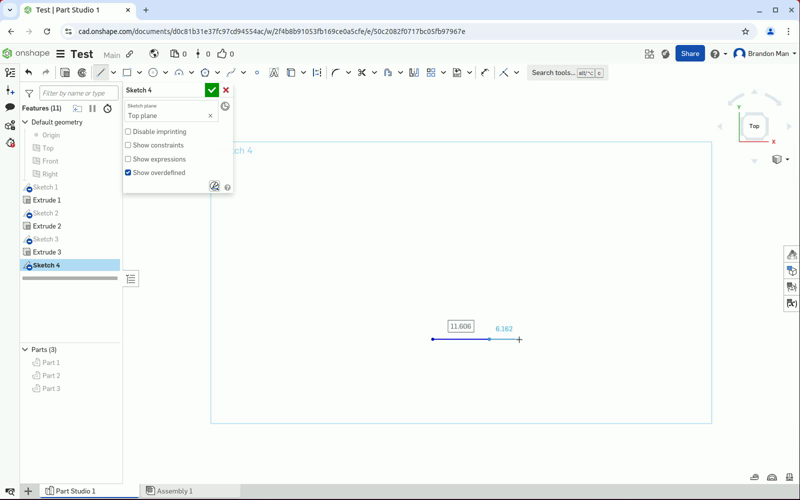
mouse_move(489, 327)
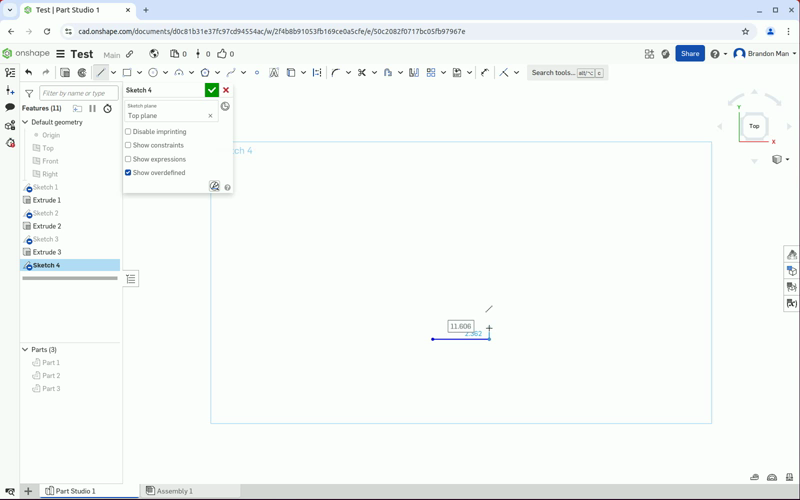
click(489, 327)
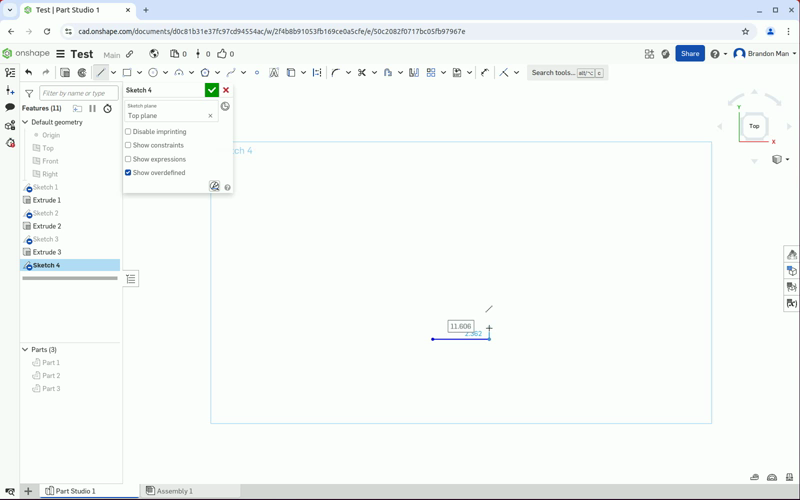
key_up(shift)
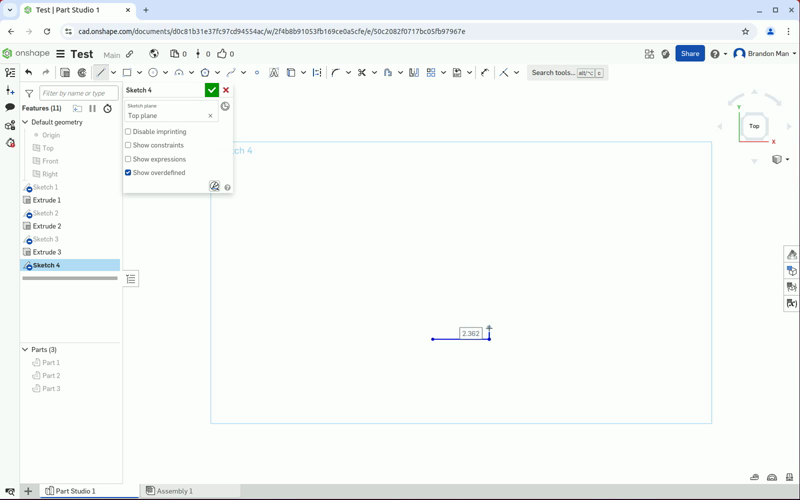
key_down(shift)
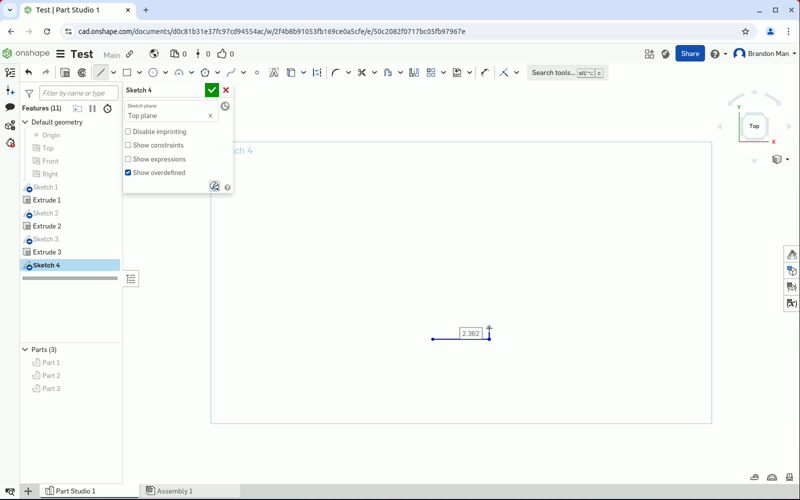
mouse_move(519, 327)
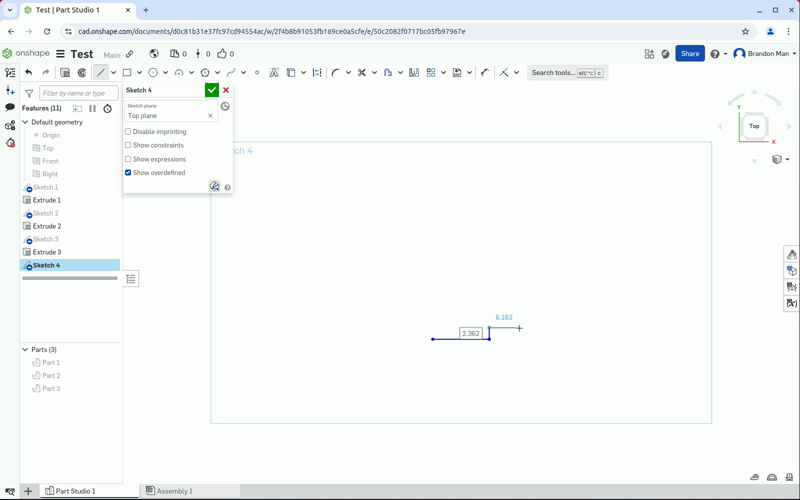
mouse_move(432, 327)
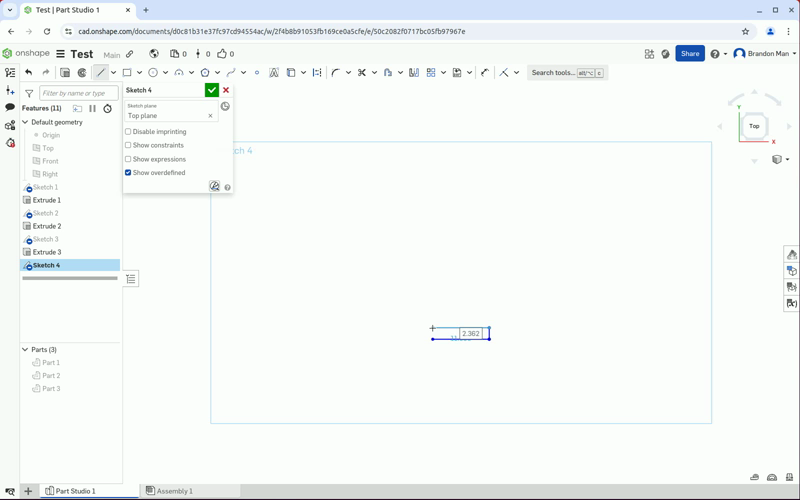
click(432, 327)
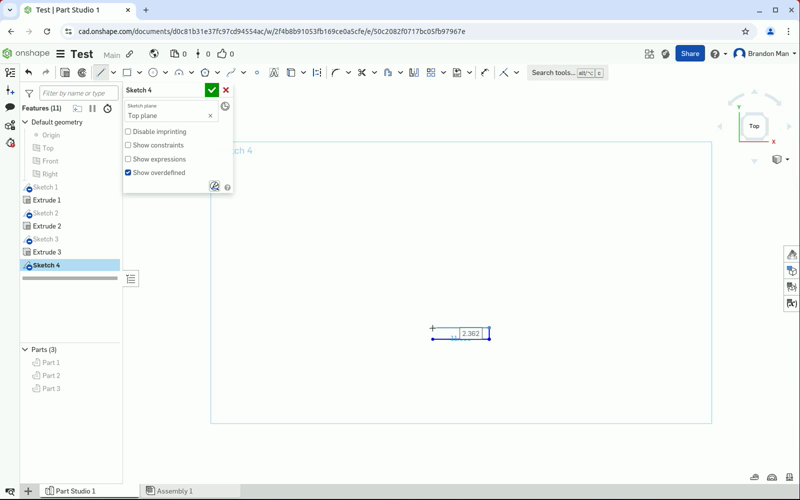
key_up(shift)
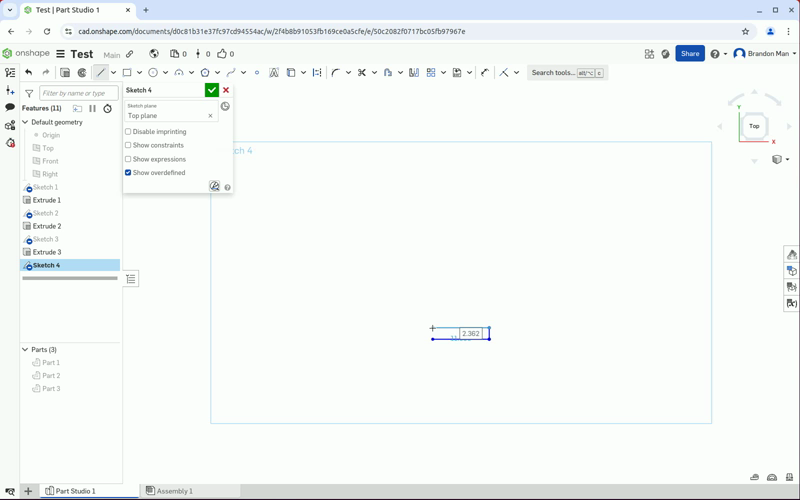
mouse_move(462, 327)
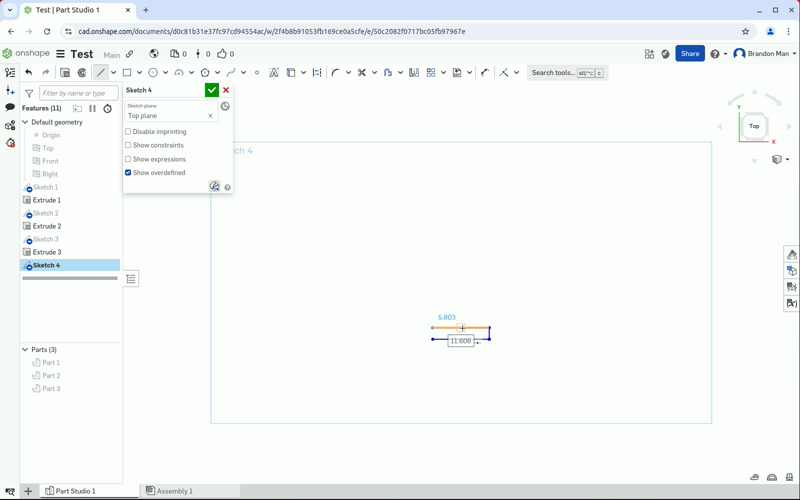
key_down(shift)
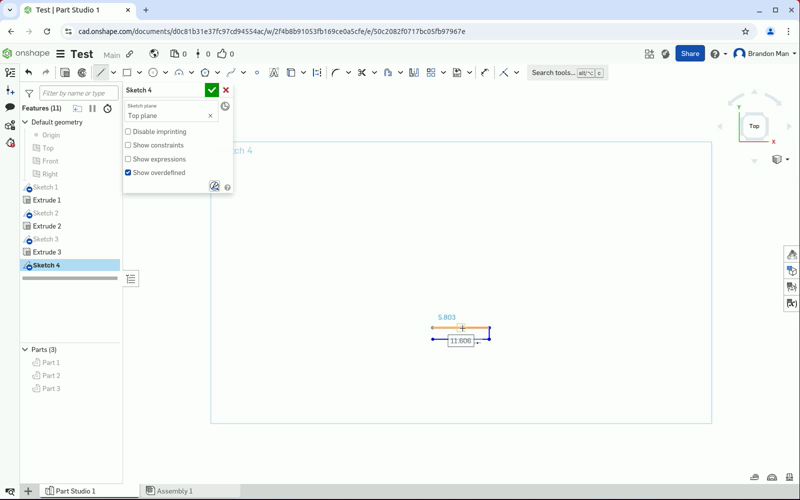
mouse_move(432, 339)
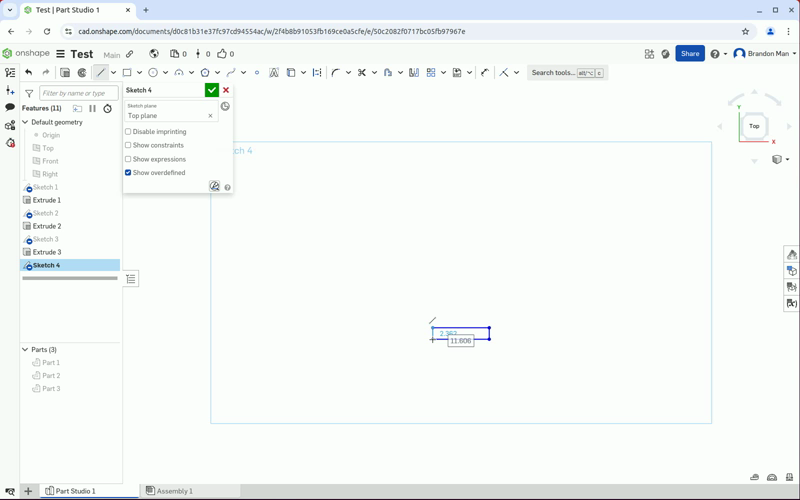
key_up(shift)
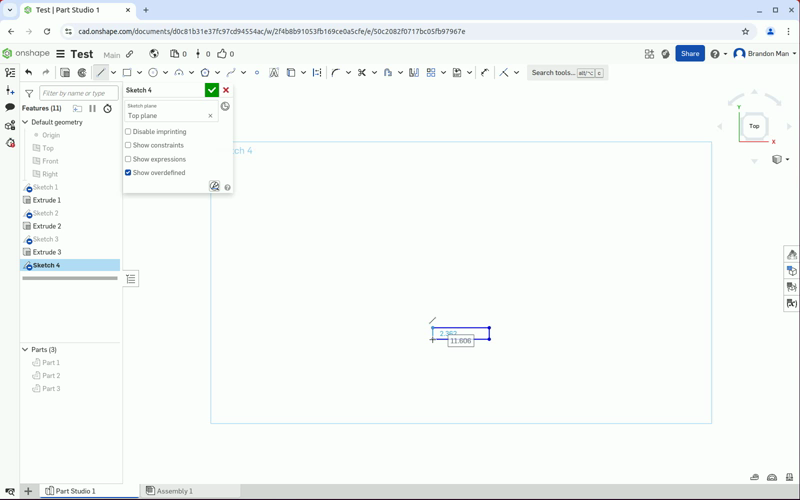
click(432, 339)
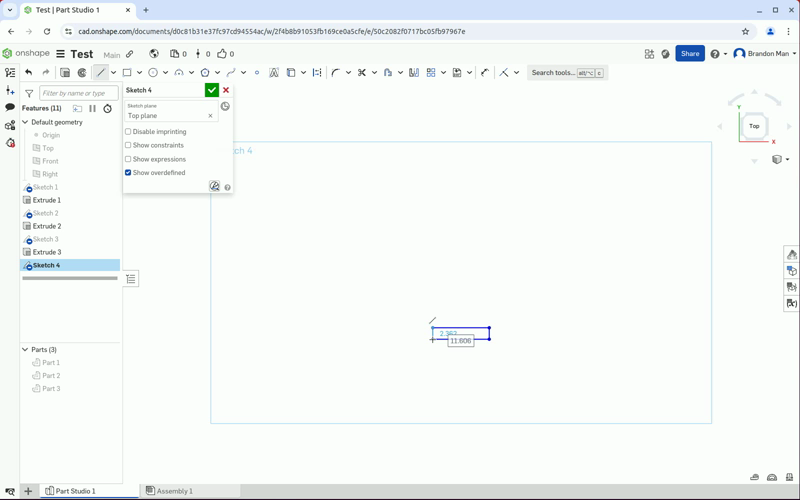
key(esc)
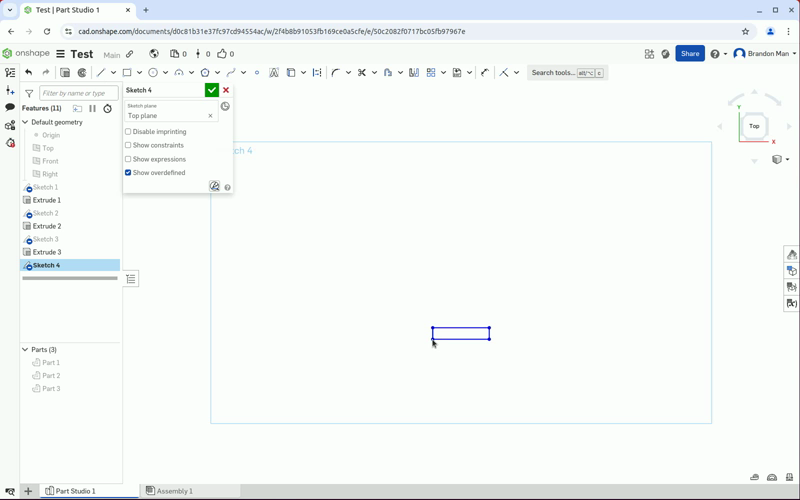
mouse_move(483, 335)
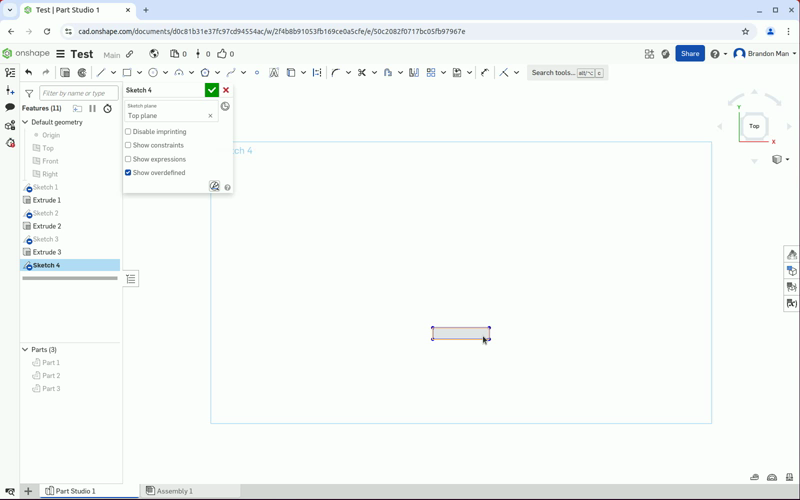
scroll(6)
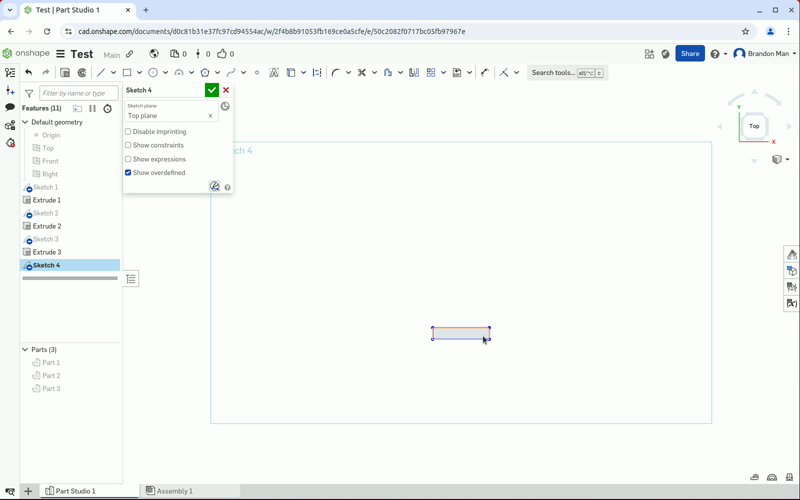
scroll(6)
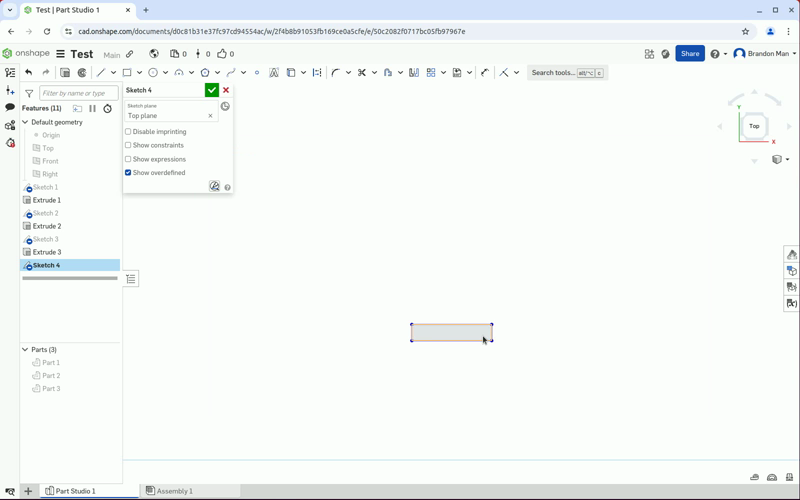
scroll(6)
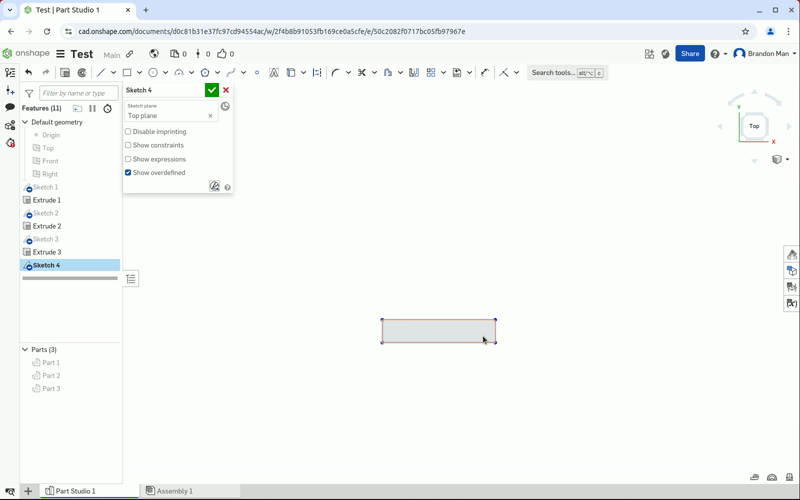
scroll(6)
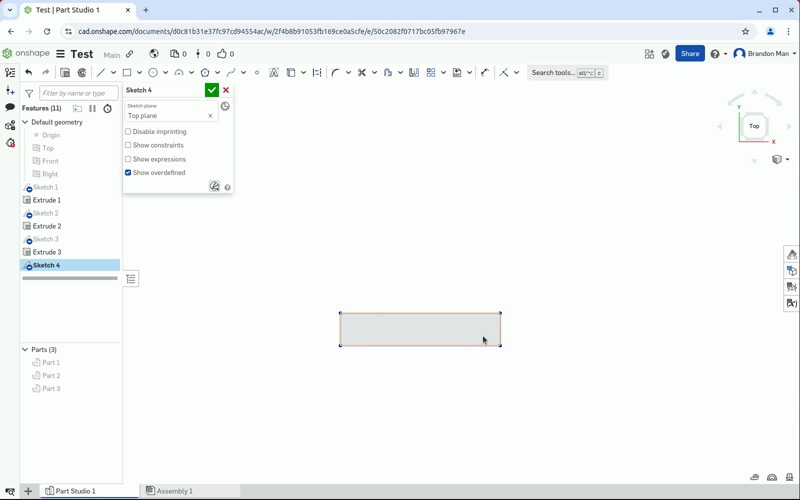
scroll(6)
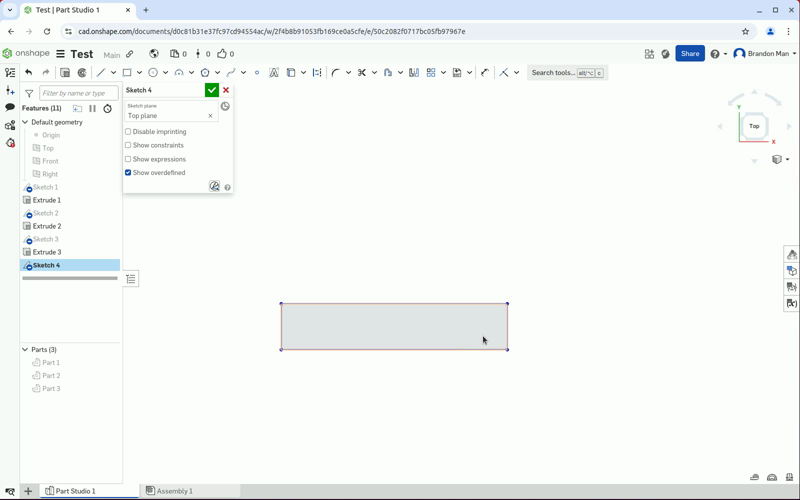
scroll(6)
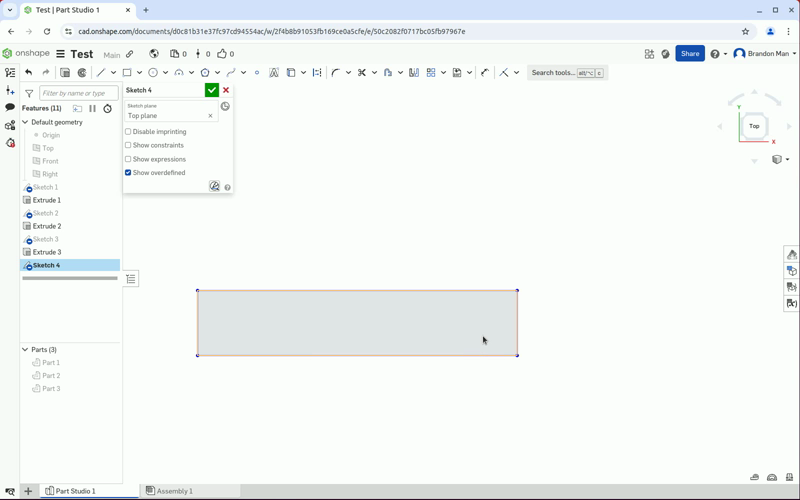
scroll(6)
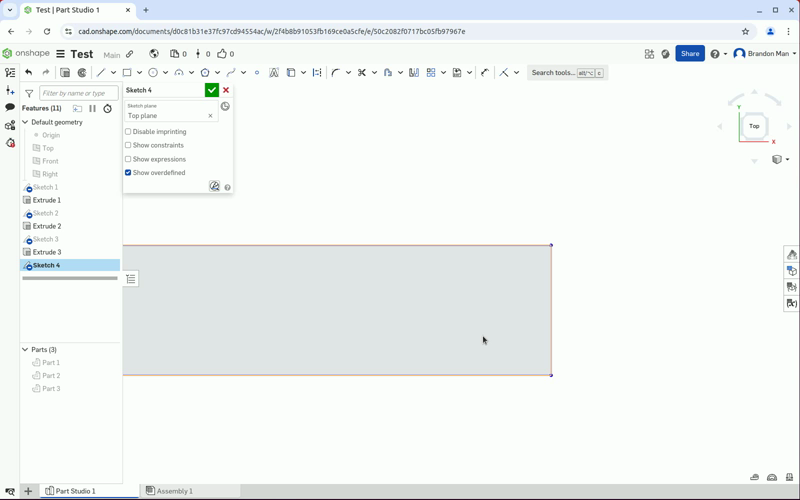
click(483, 335)
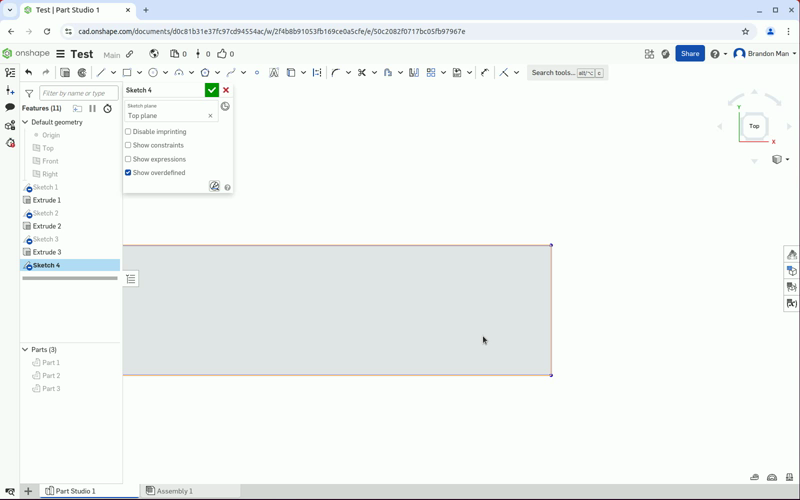
scroll(-6)
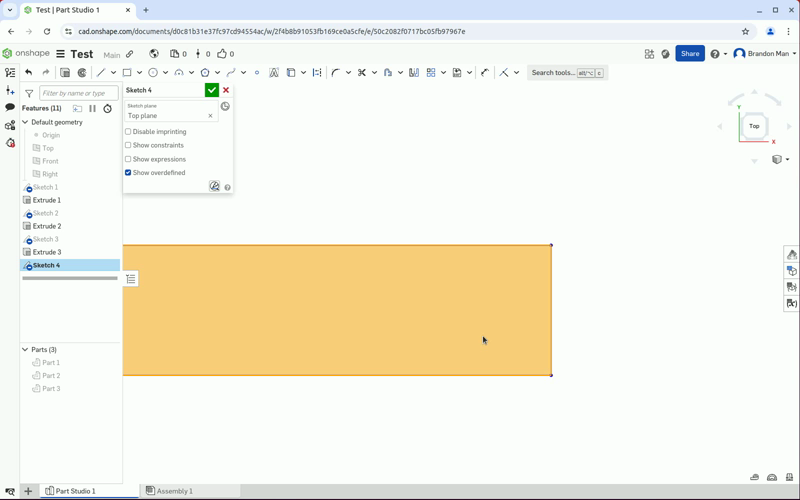
scroll(-6)
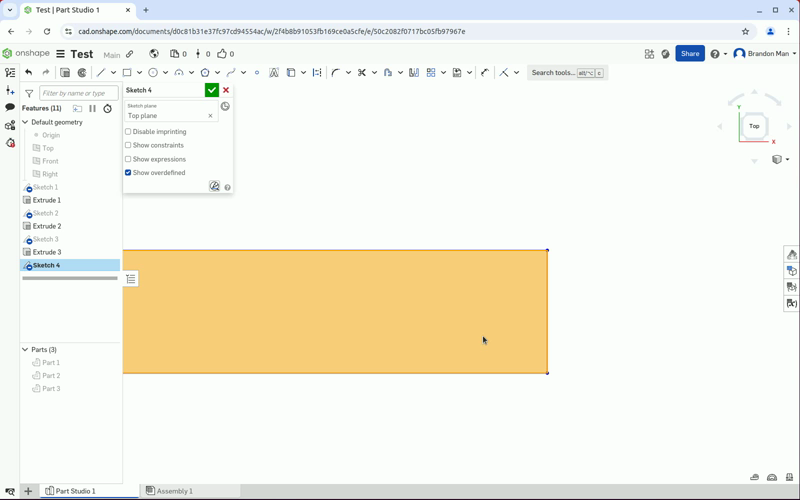
scroll(-6)
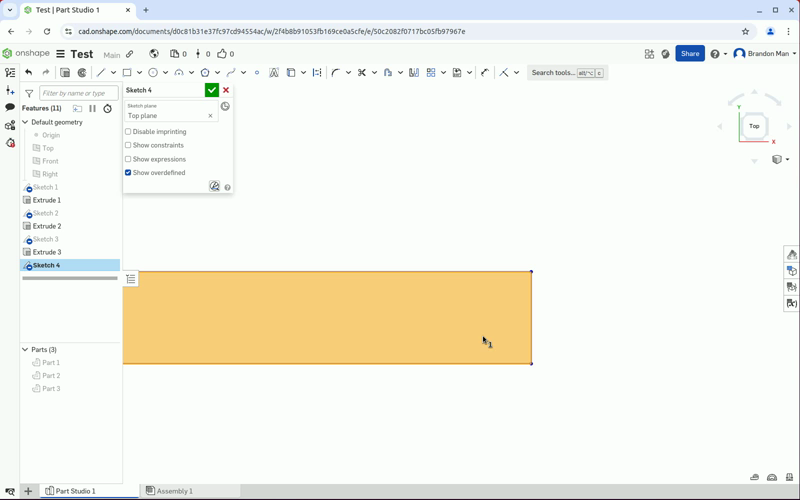
scroll(-6)
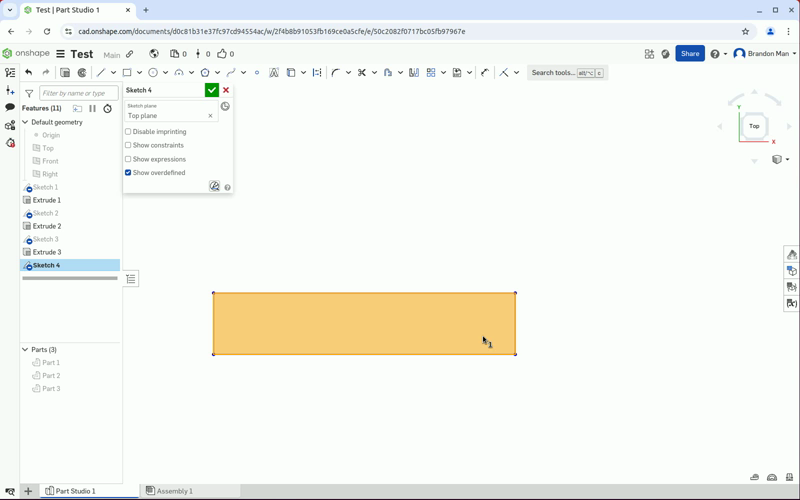
scroll(-6)
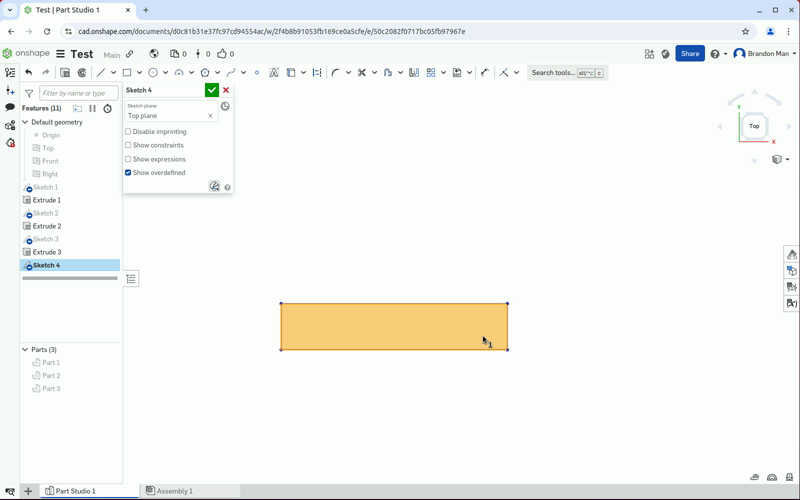
scroll(-6)
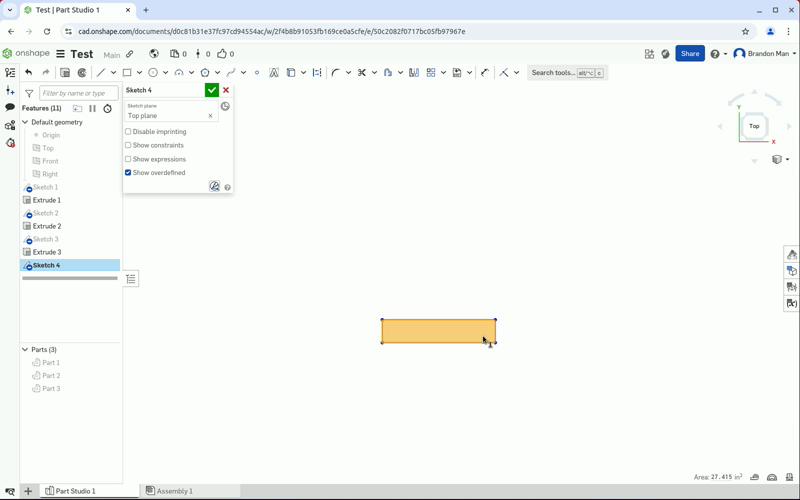
scroll(-6)
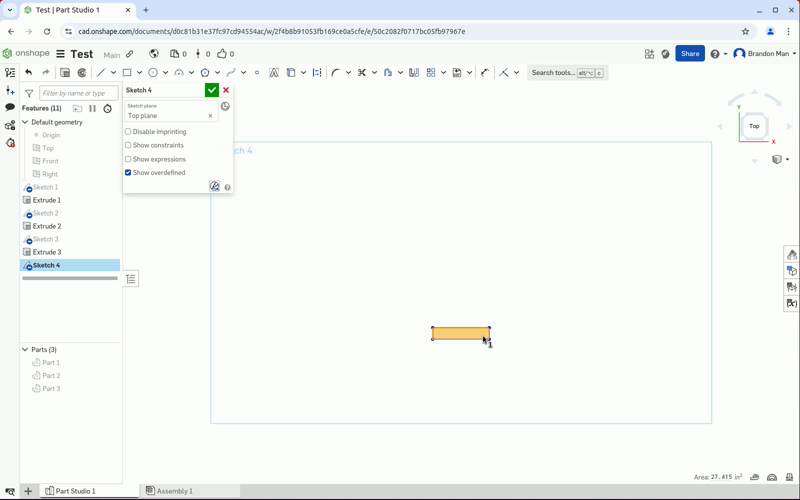
mouse_move(73, 352)
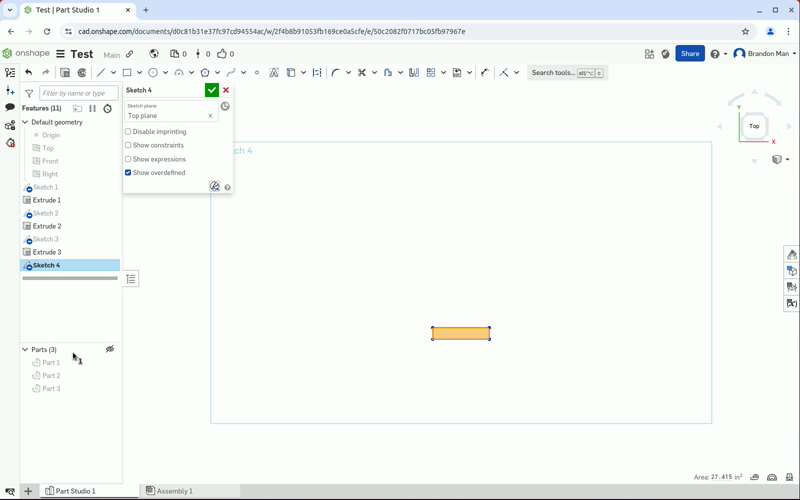
key(shift+y)
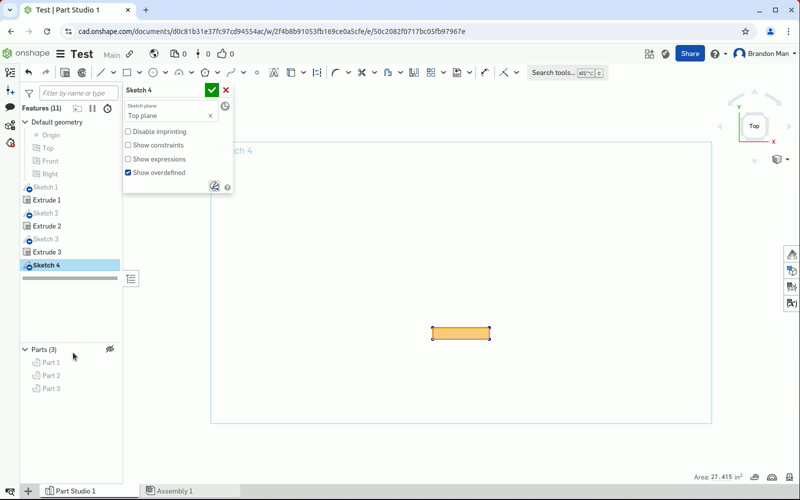
key(shift+e)
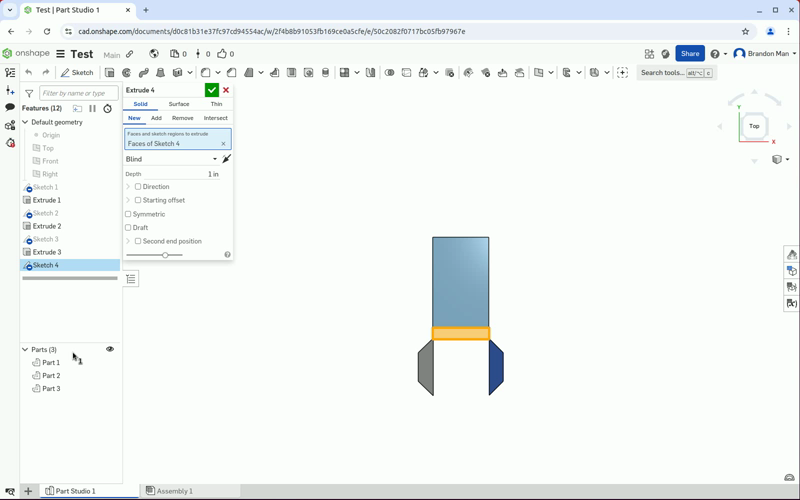
mouse_move(143, 106)
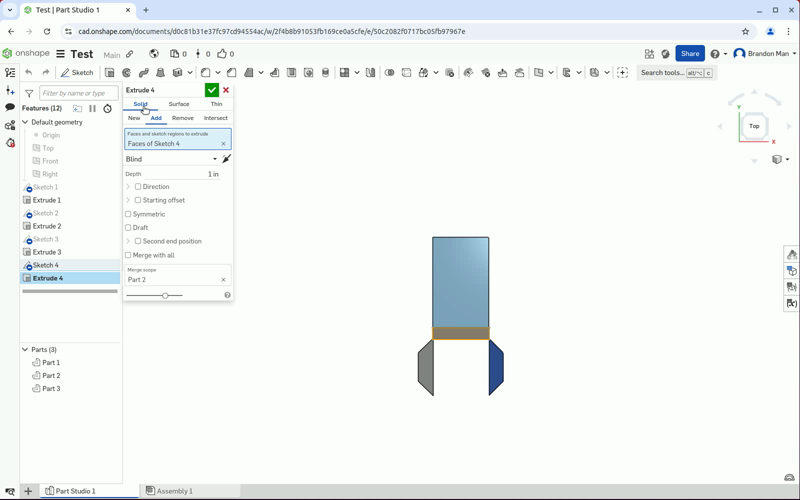
click(143, 106)
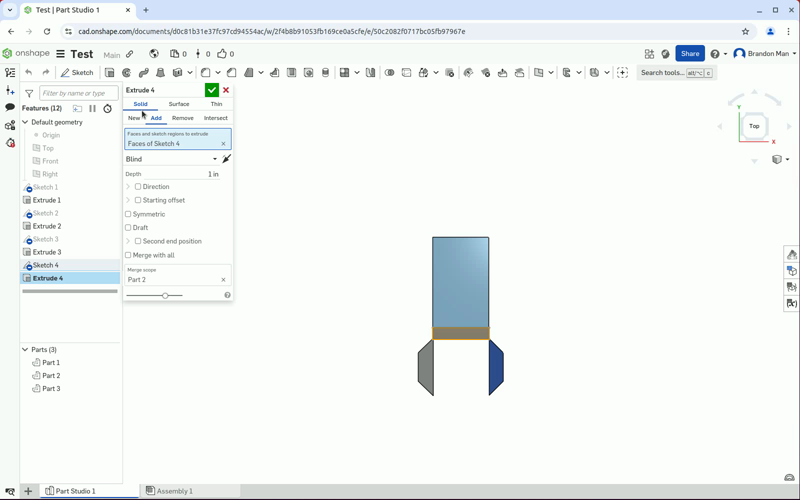
mouse_move(137, 120)
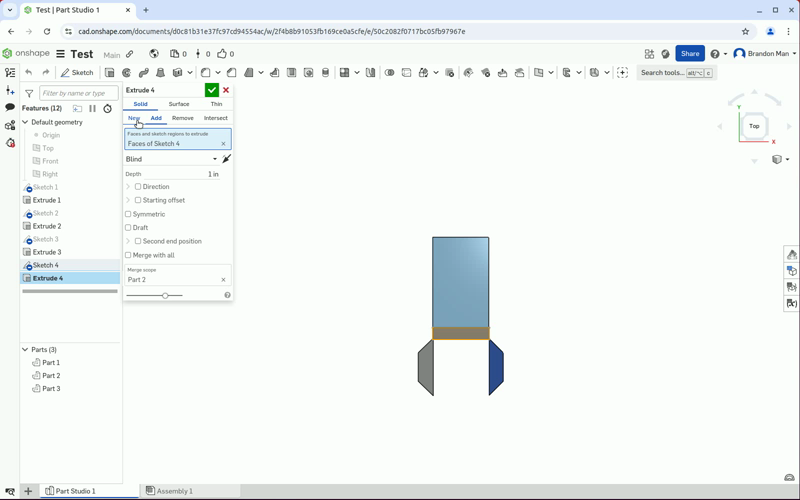
click(137, 120)
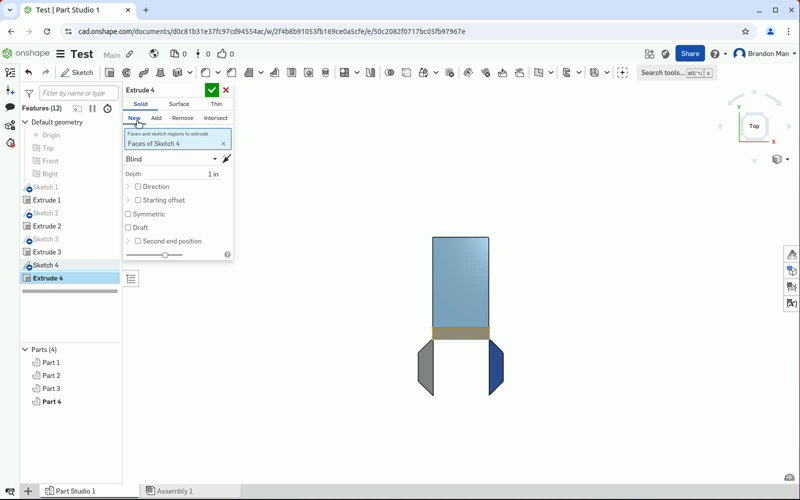
key(tab, 4)
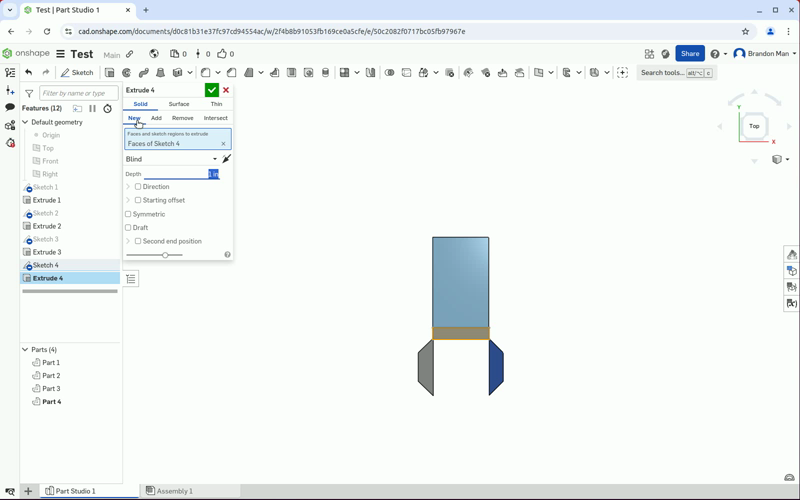
text(-0.241)
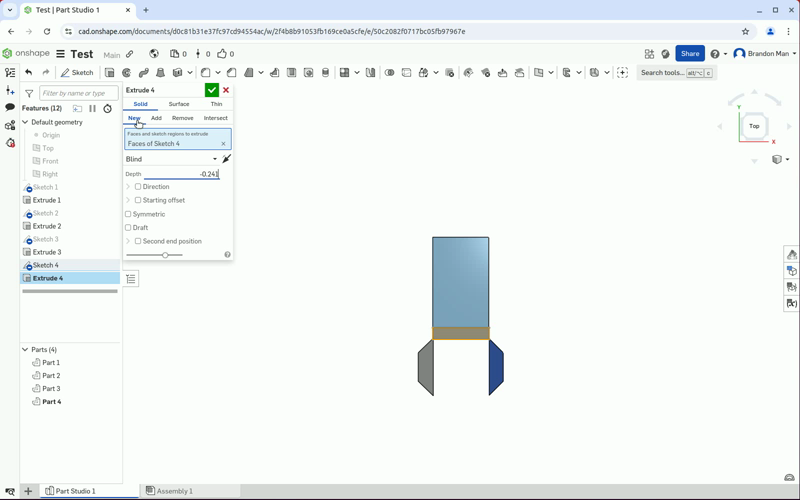
key(enter)
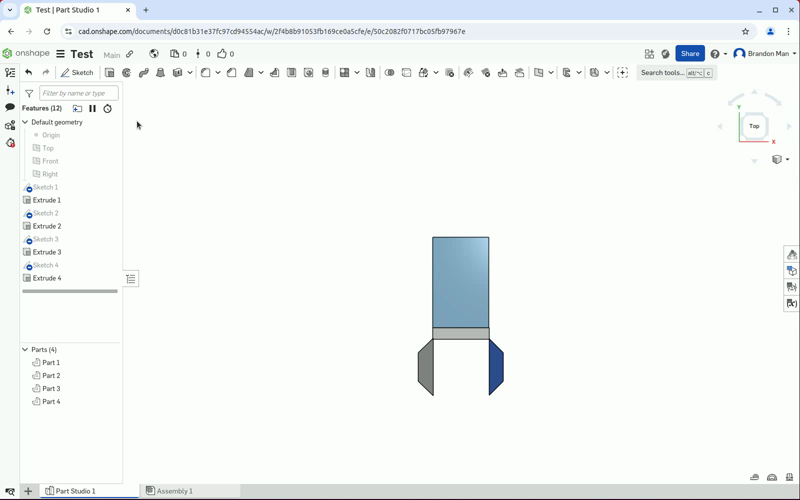
key(shift+h)
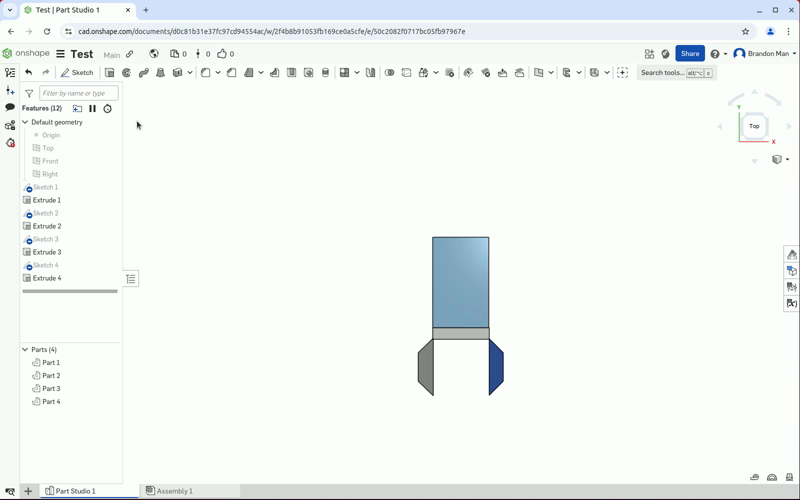
key(shift+h)
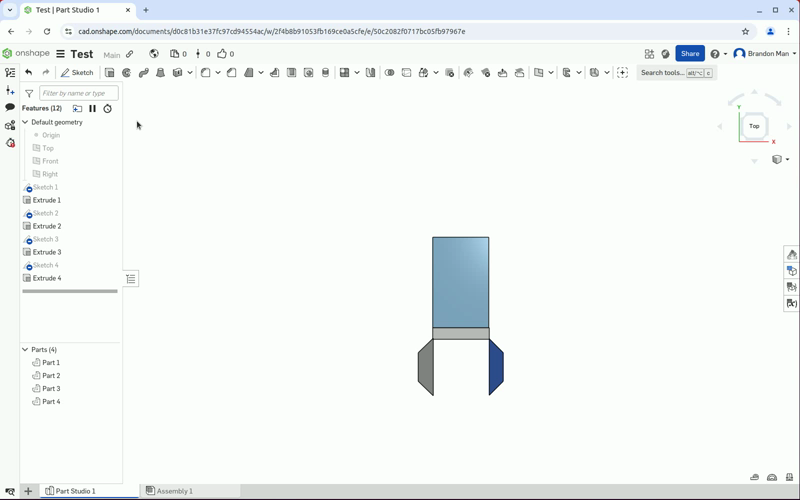
mouse_move(73, 189)
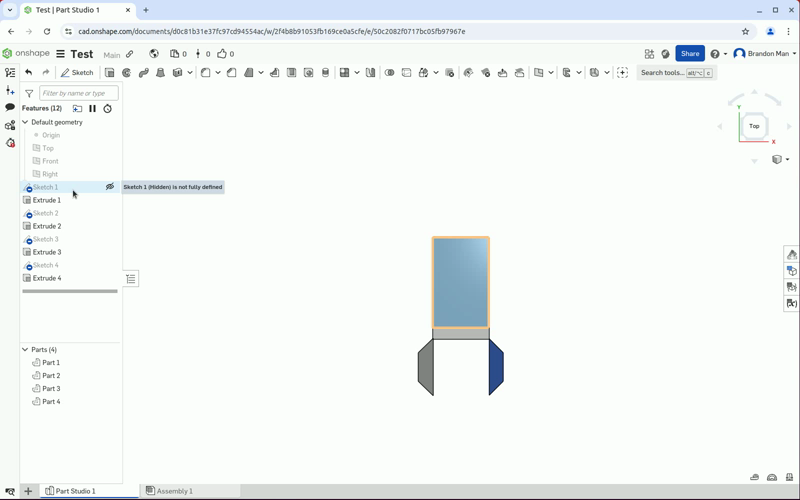
click(73, 189)
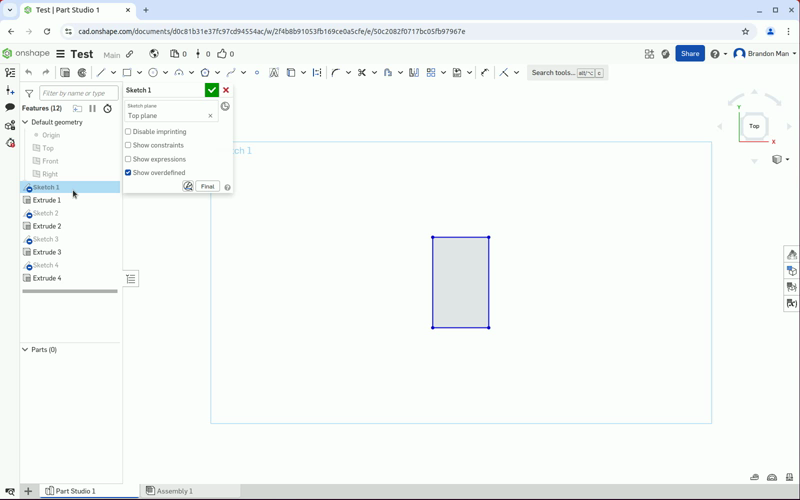
mouse_move(229, 92)
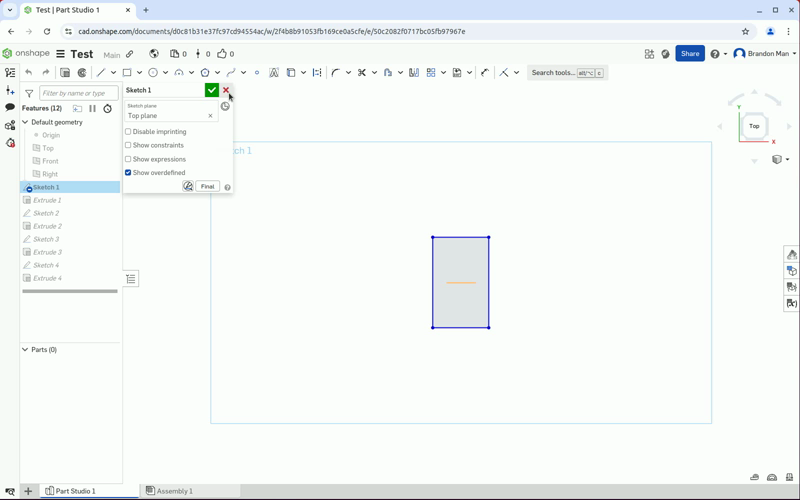
click(229, 92)
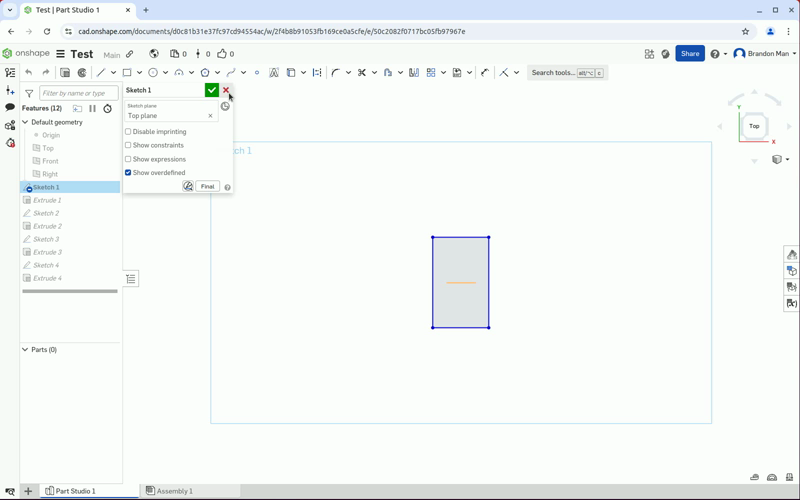
key(shift+s)
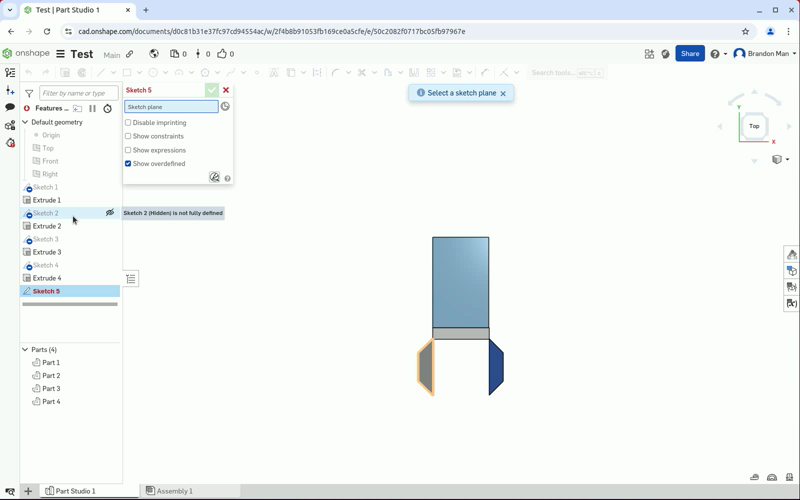
scroll(3)
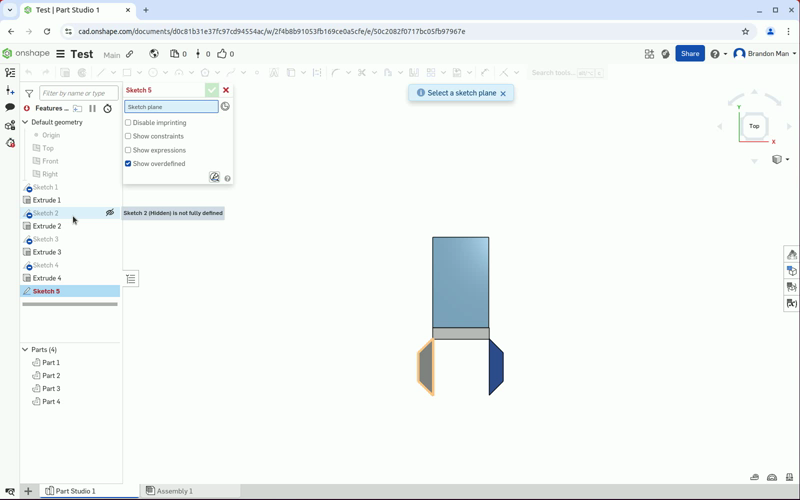
mouse_move(73, 150)
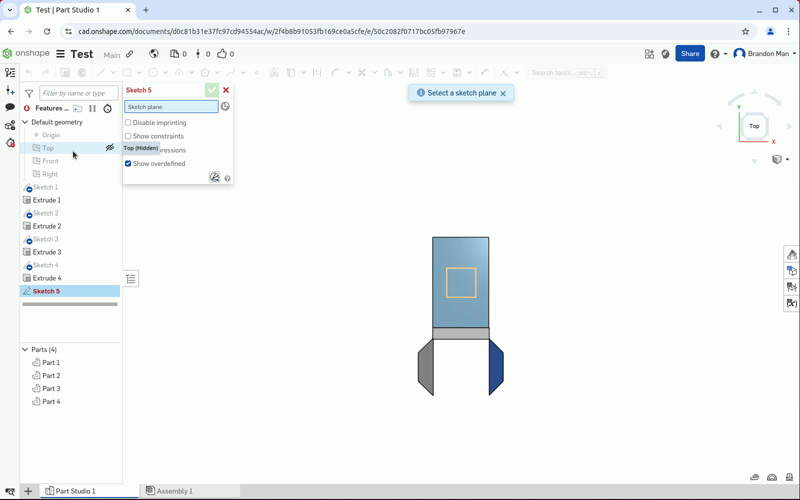
click(73, 150)
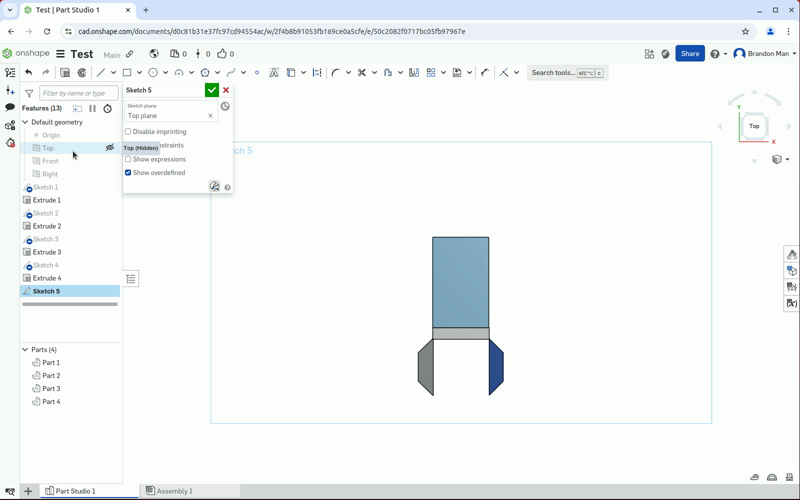
mouse_move(73, 352)
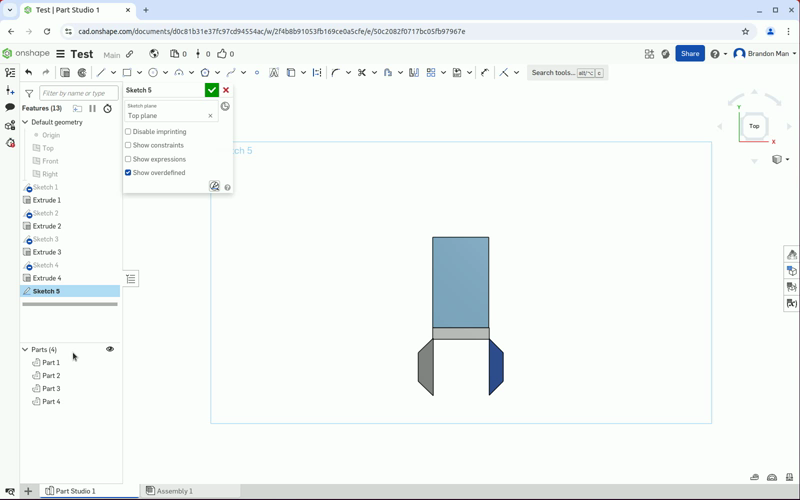
key(y)
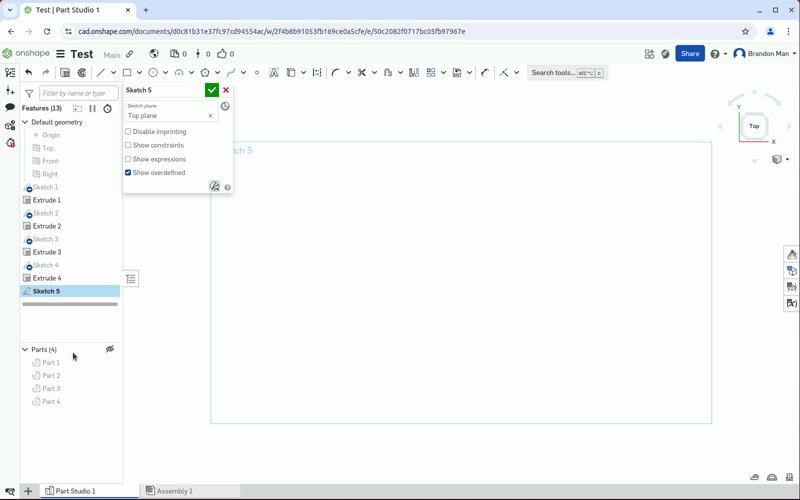
key(l)
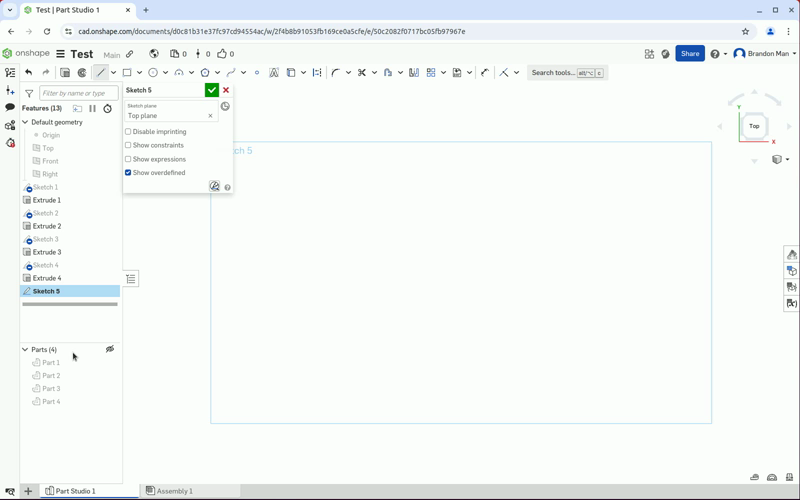
key_down(shift)
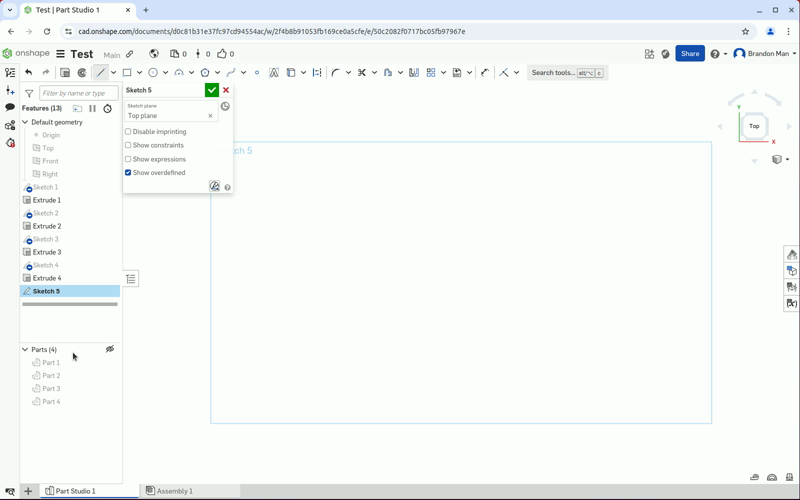
mouse_move(432, 395)
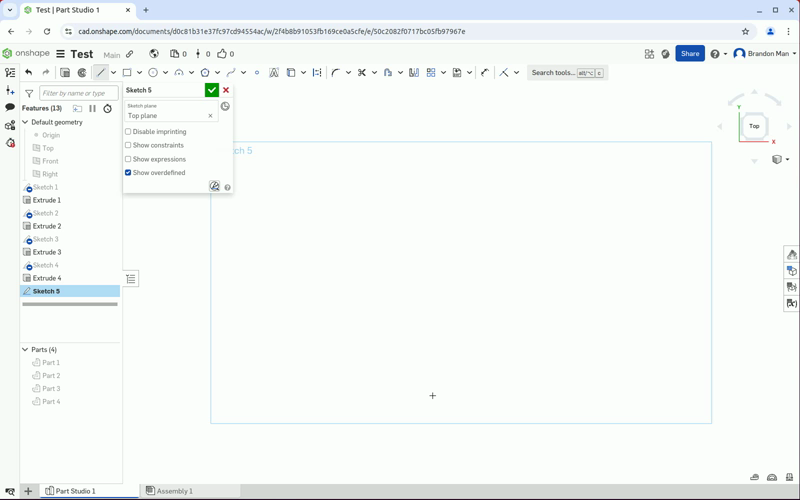
click(432, 395)
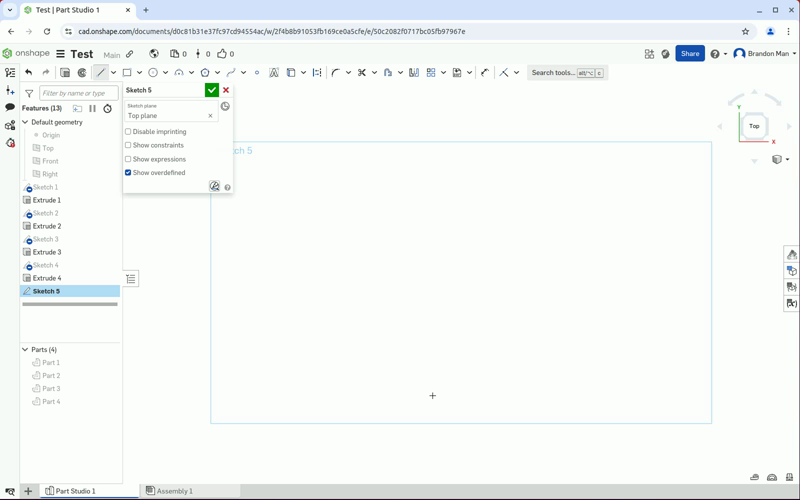
key_up(shift)
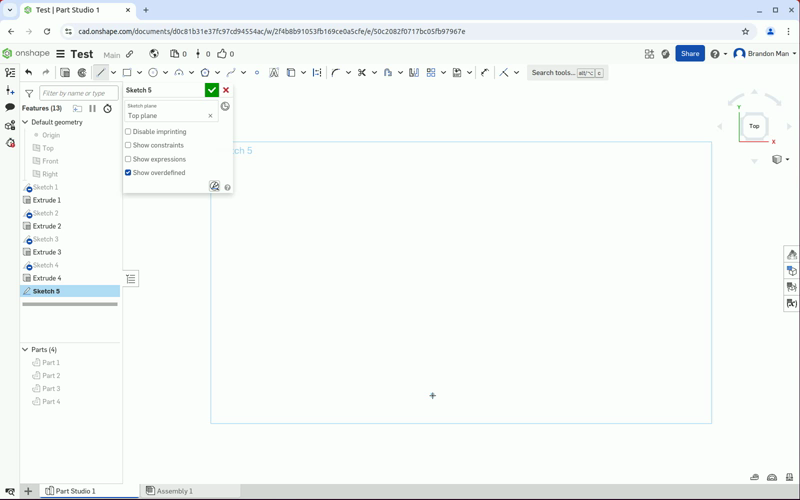
key_down(shift)
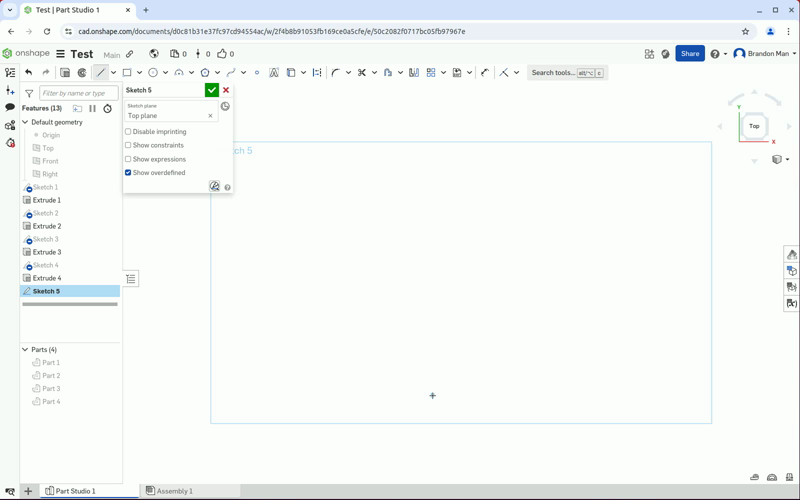
mouse_move(462, 395)
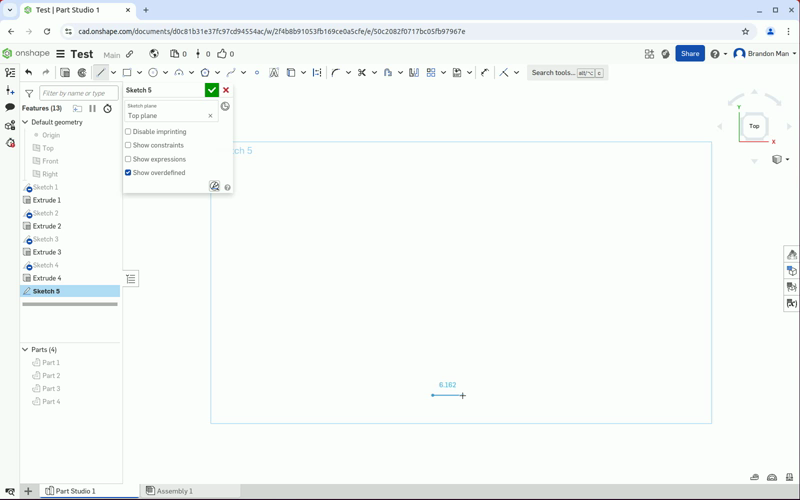
mouse_move(489, 395)
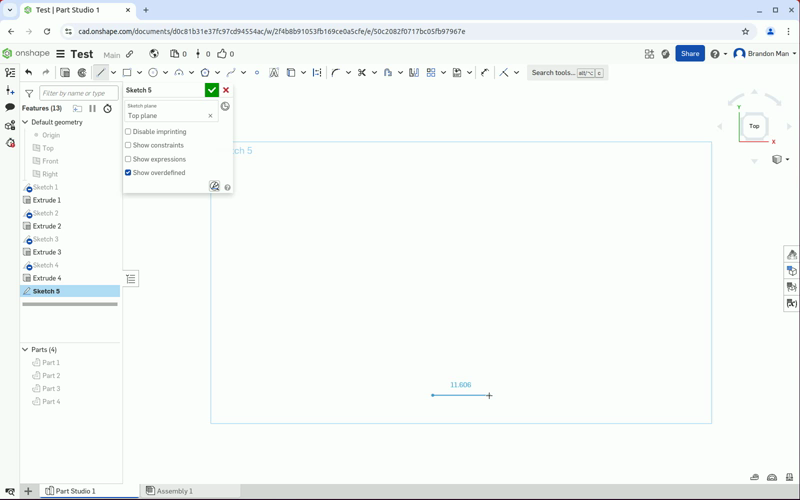
click(489, 395)
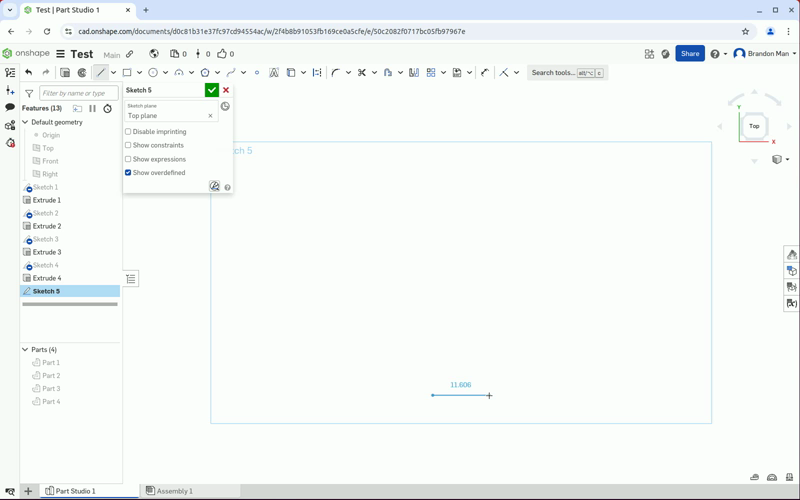
key_up(shift)
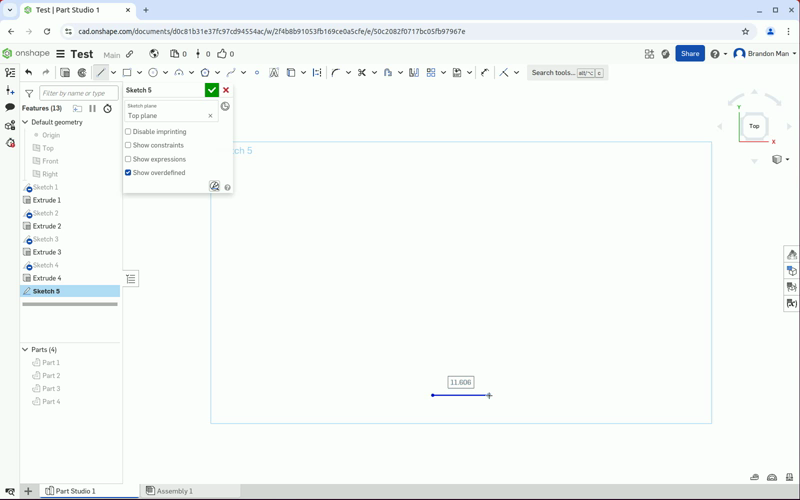
key_down(shift)
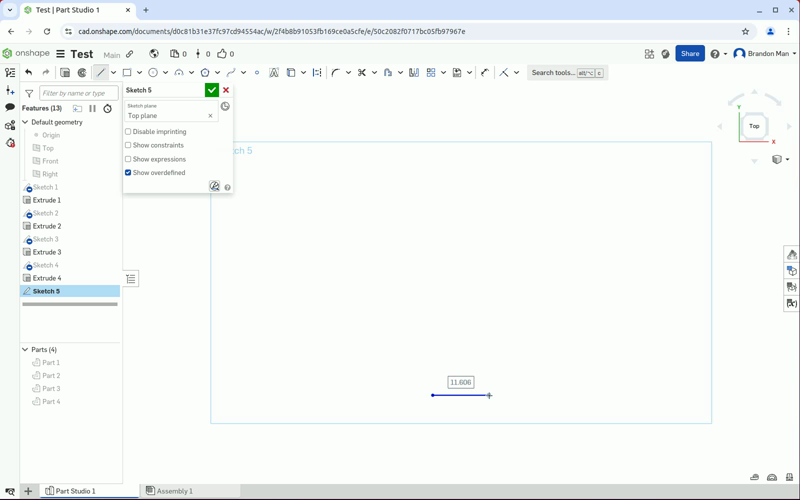
mouse_move(519, 395)
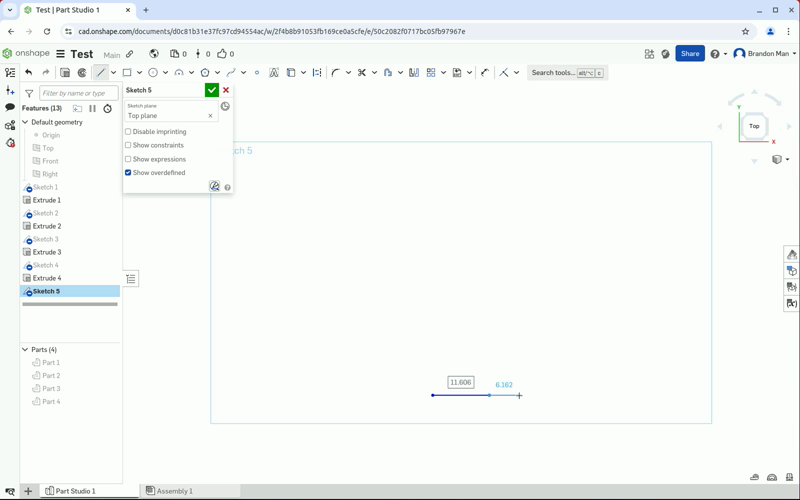
mouse_move(489, 338)
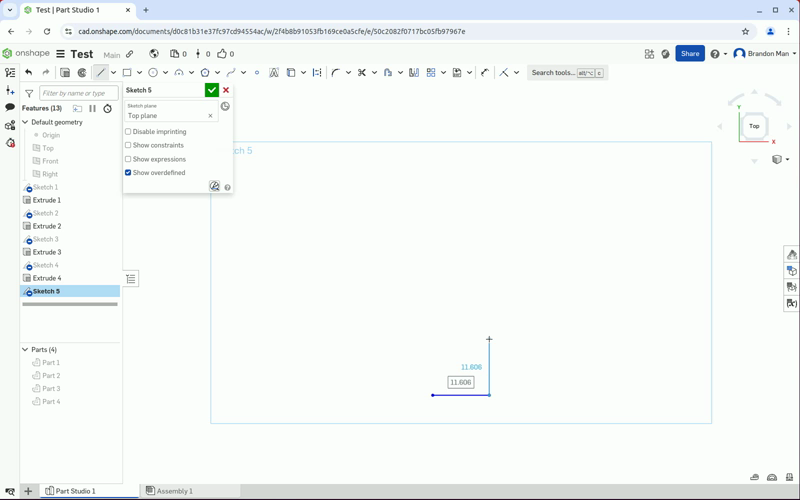
click(489, 338)
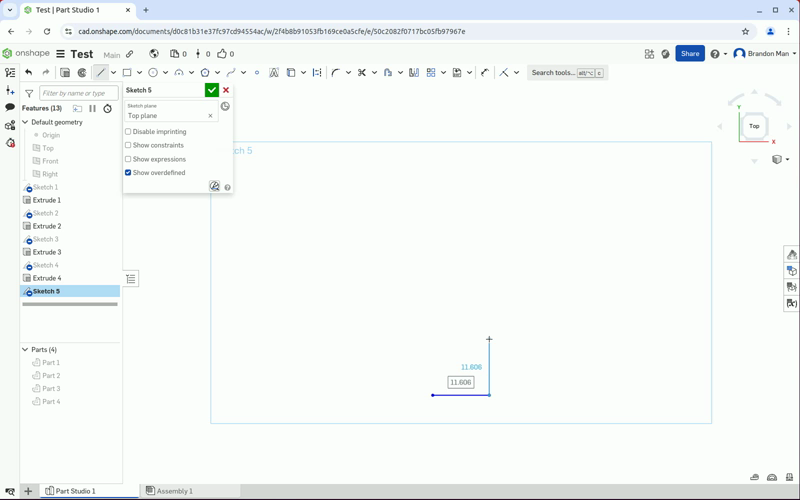
key_up(shift)
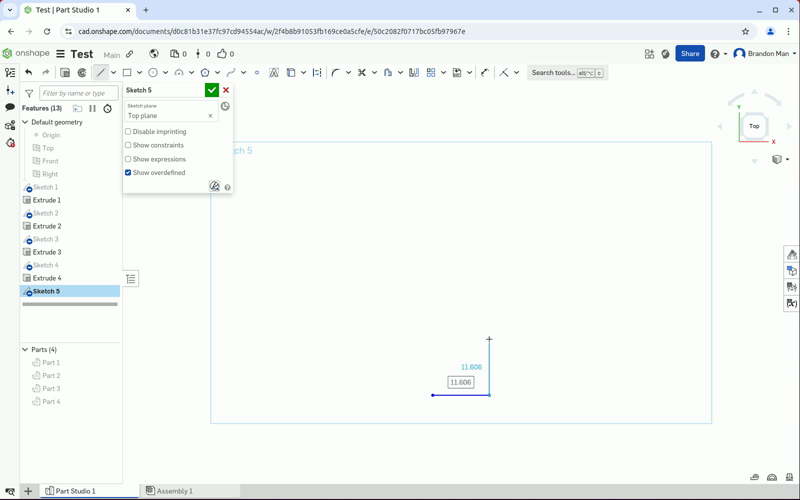
key_down(shift)
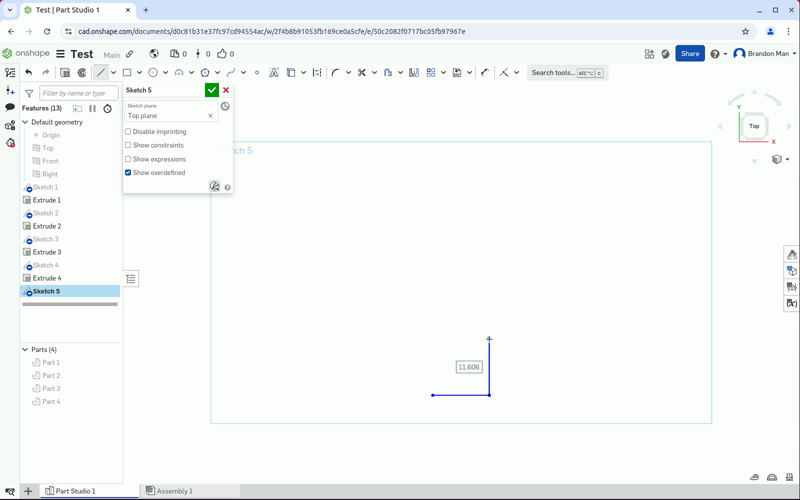
mouse_move(519, 338)
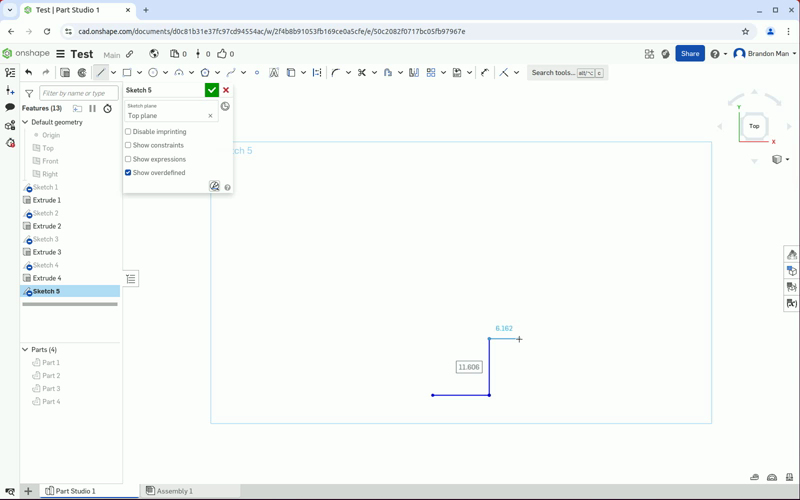
mouse_move(432, 338)
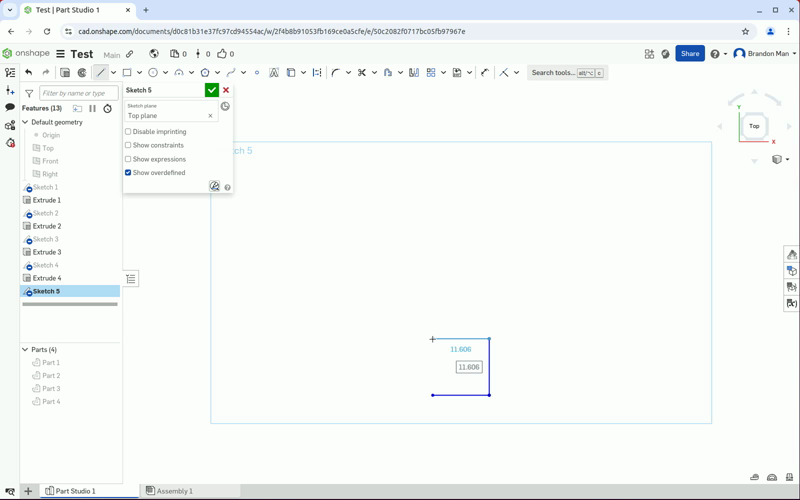
click(432, 338)
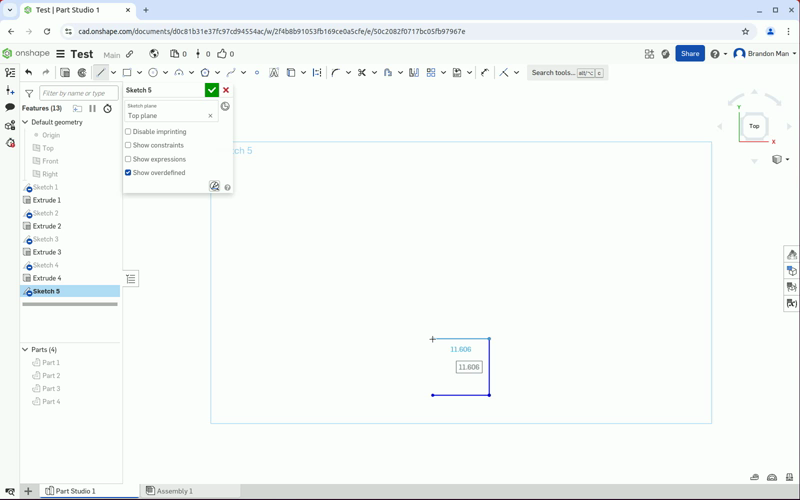
key_up(shift)
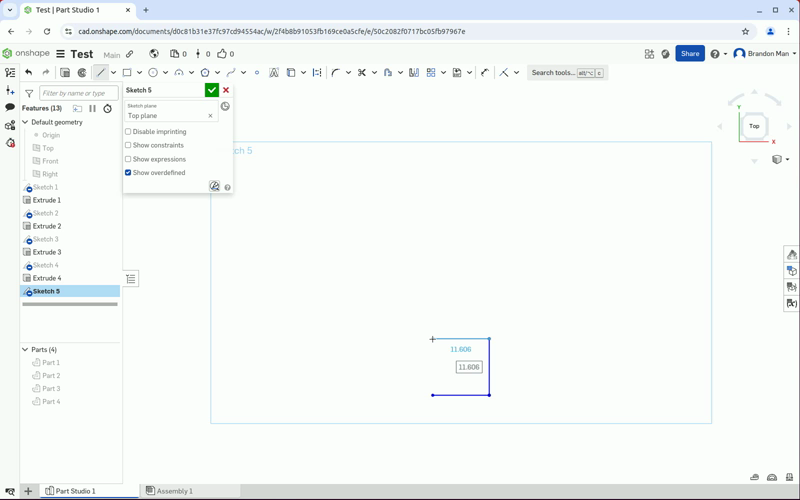
mouse_move(462, 338)
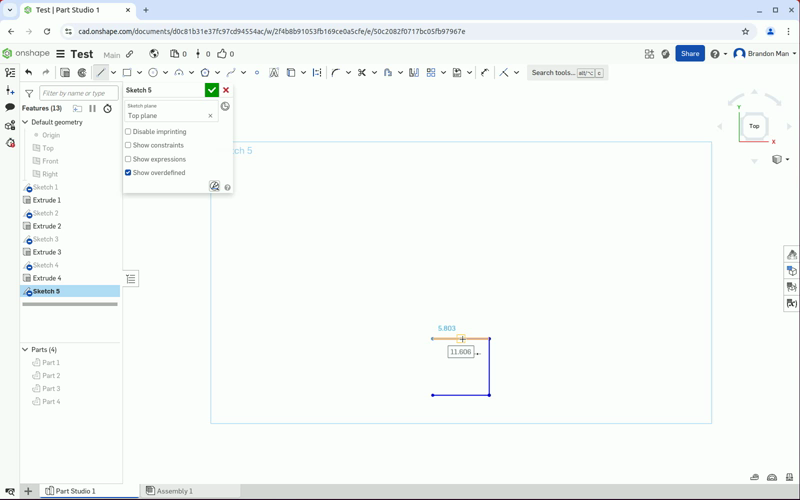
key_down(shift)
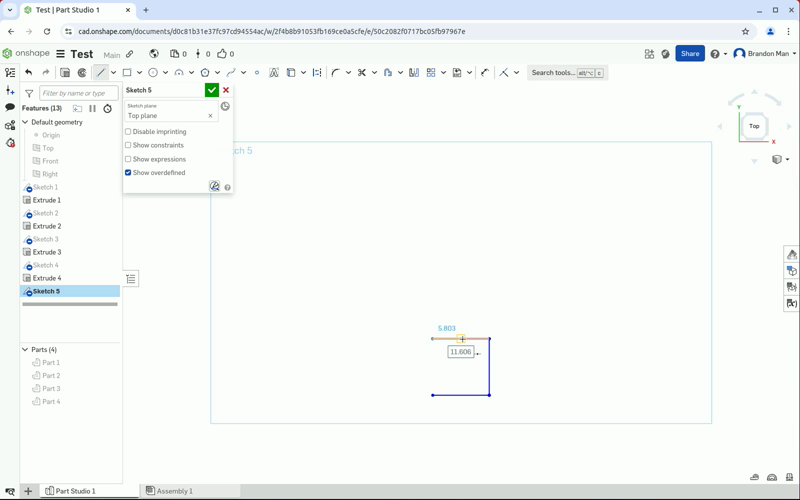
mouse_move(432, 395)
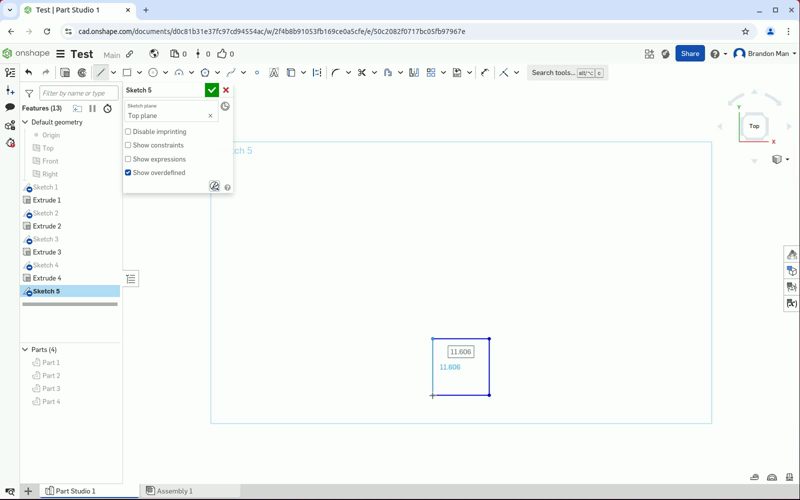
key_up(shift)
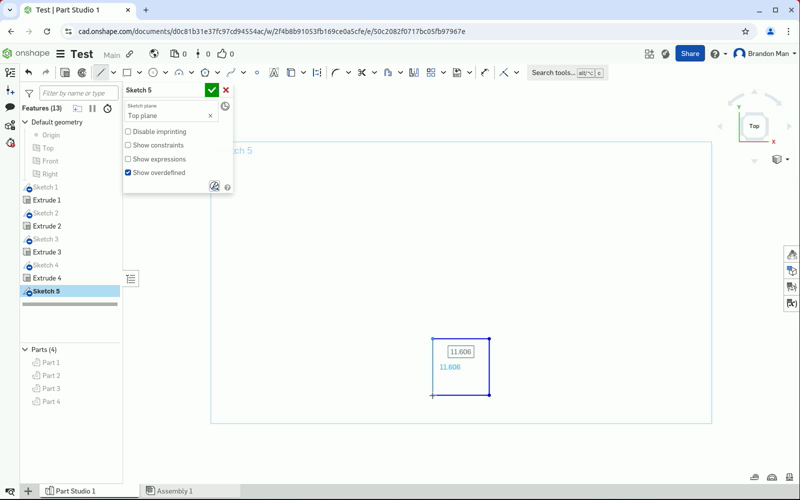
click(432, 395)
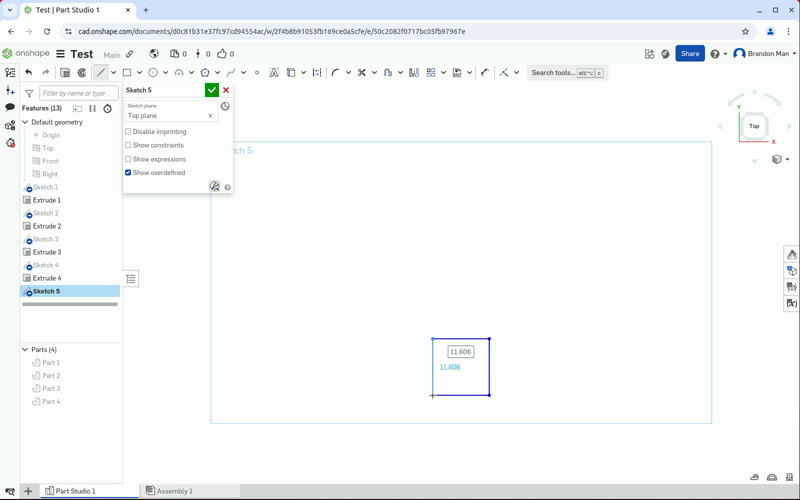
key(esc)
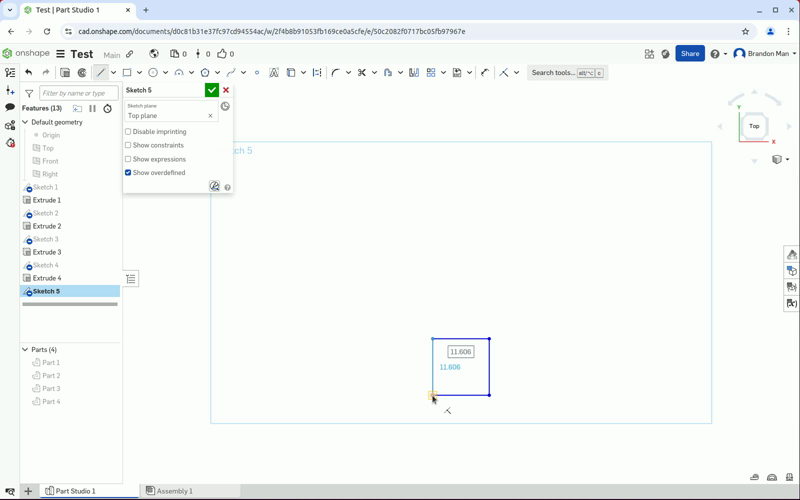
mouse_move(453, 345)
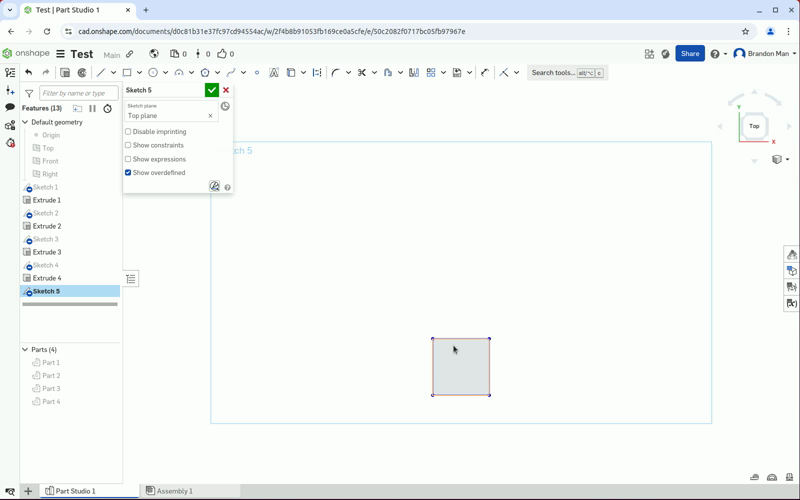
click(453, 345)
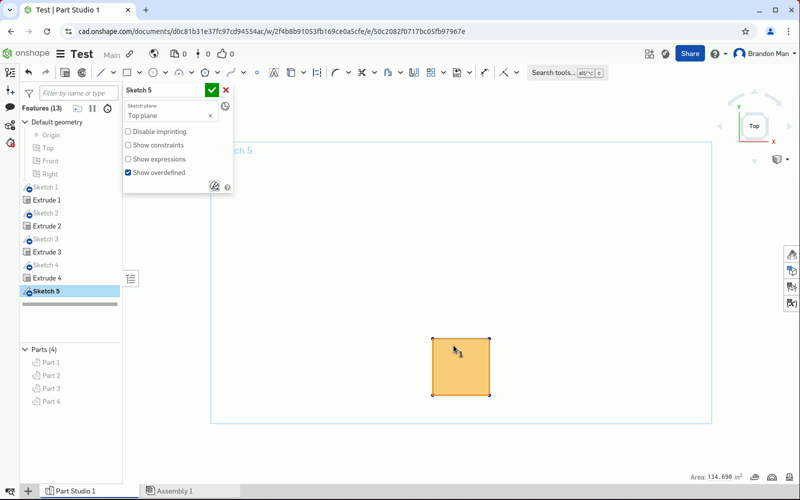
mouse_move(73, 352)
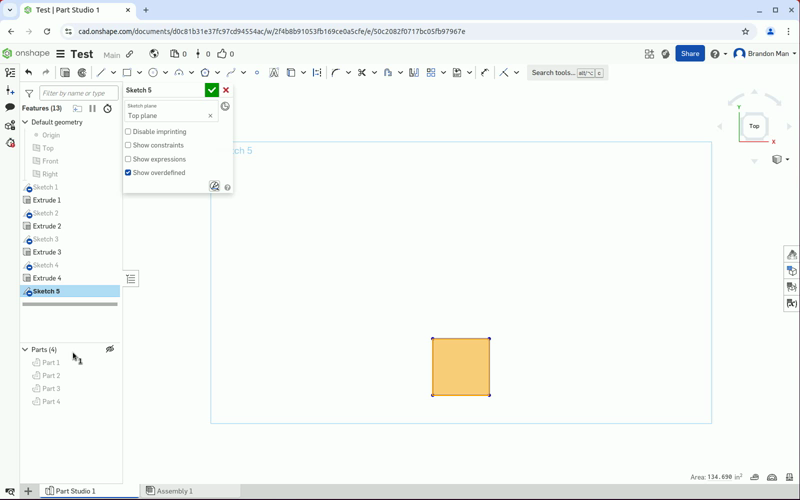
key(shift+y)
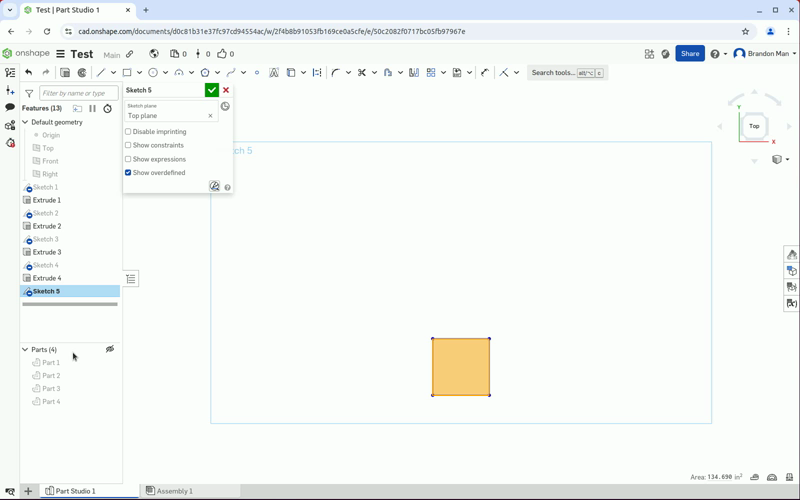
key(shift+e)
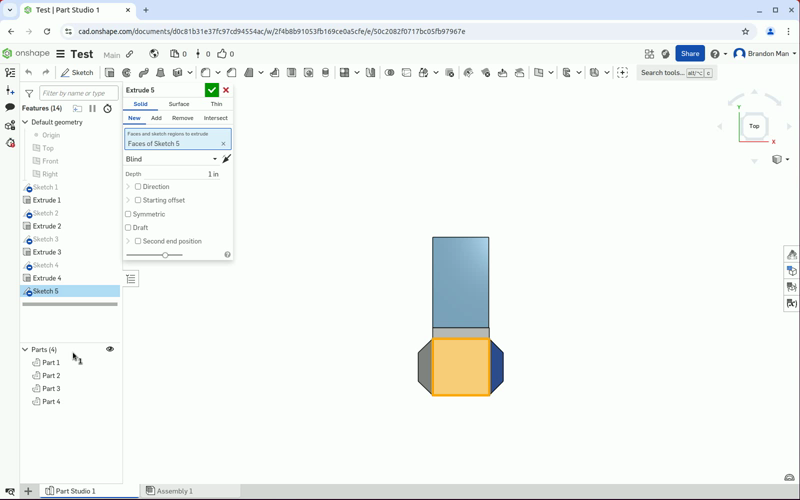
mouse_move(143, 106)
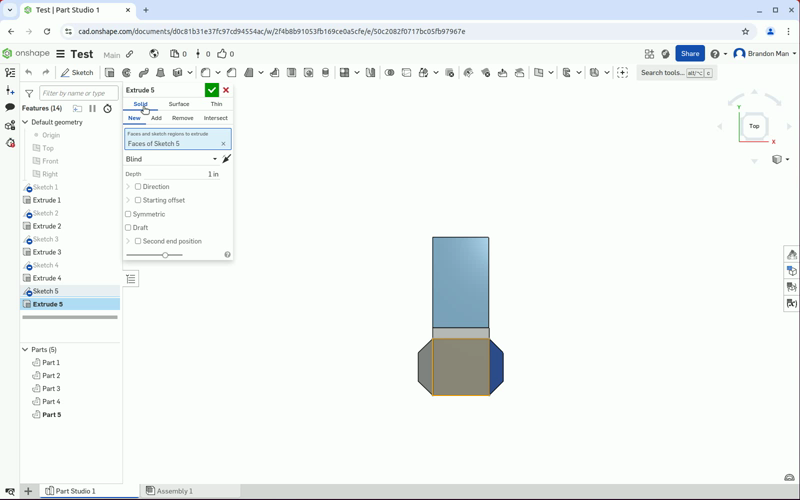
click(143, 106)
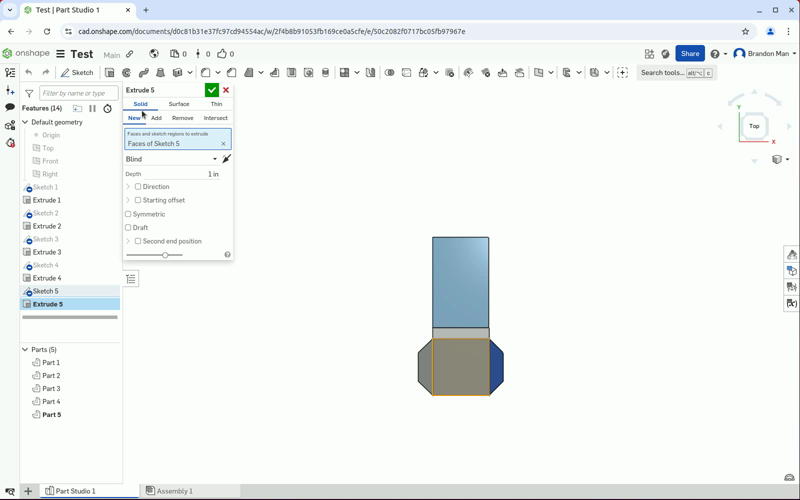
mouse_move(137, 120)
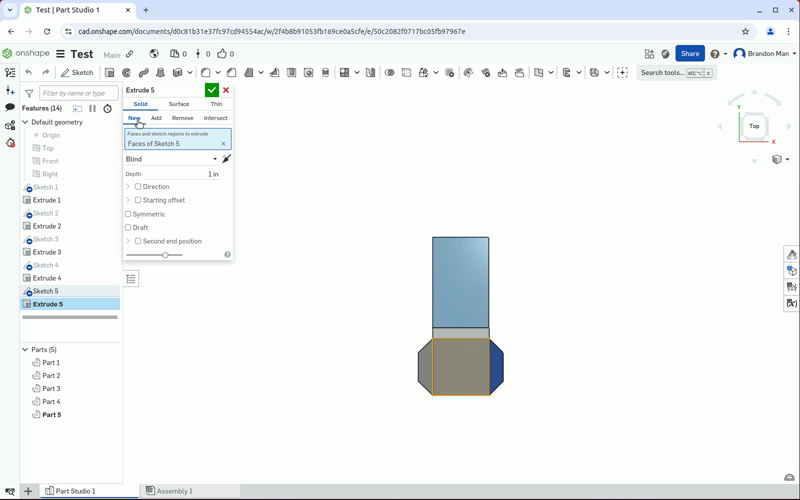
click(137, 120)
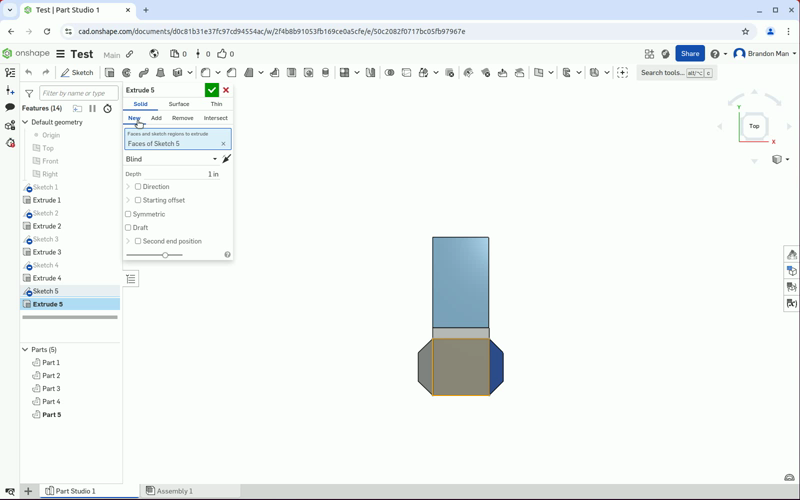
key(tab, 4)
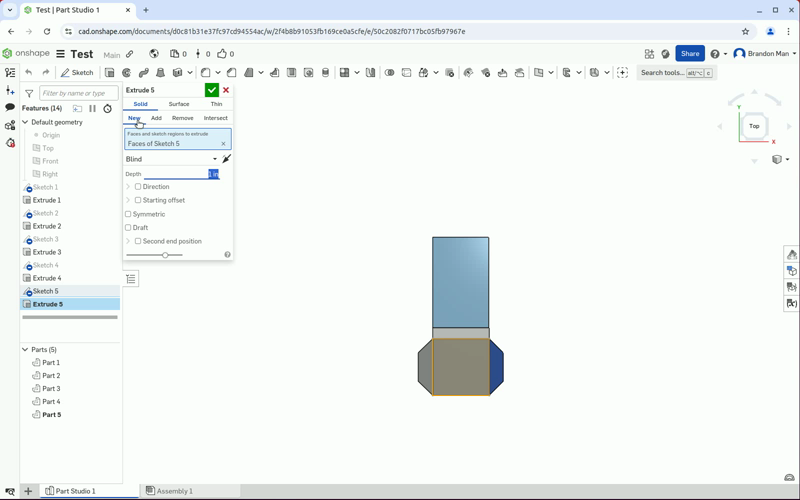
text(-0.241)
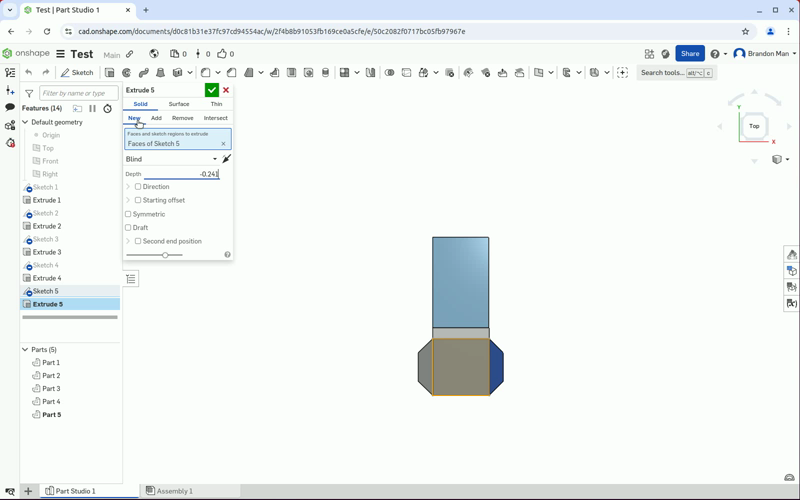
key(enter)
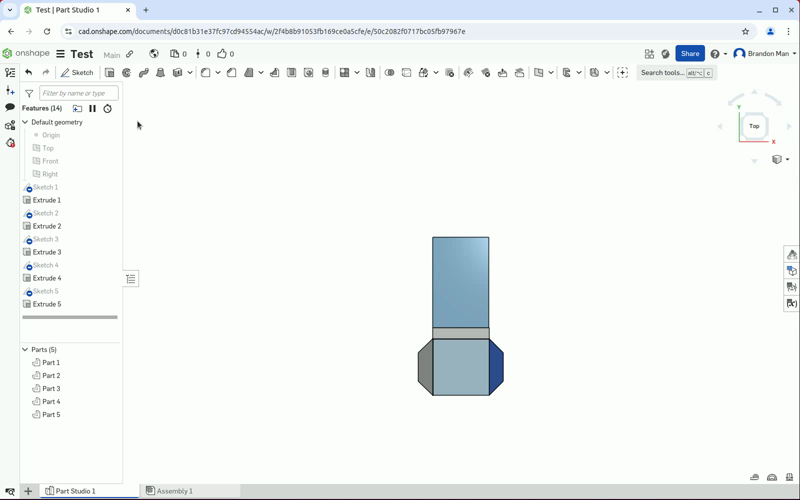
key(shift+h)
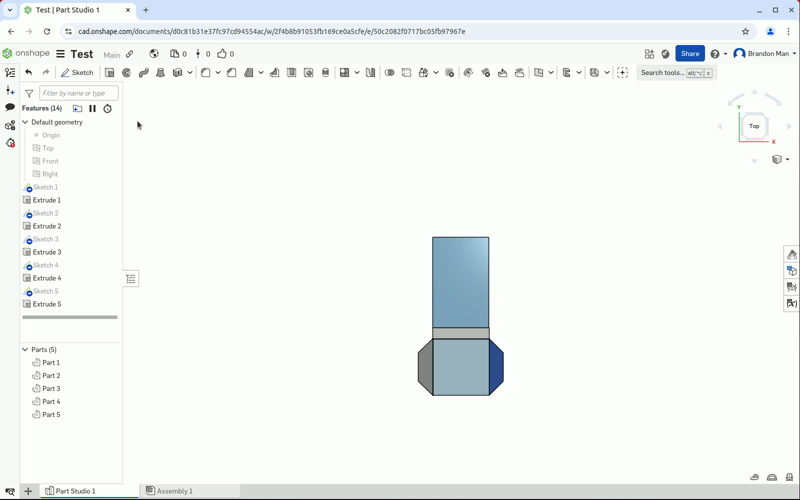
key(shift+h)
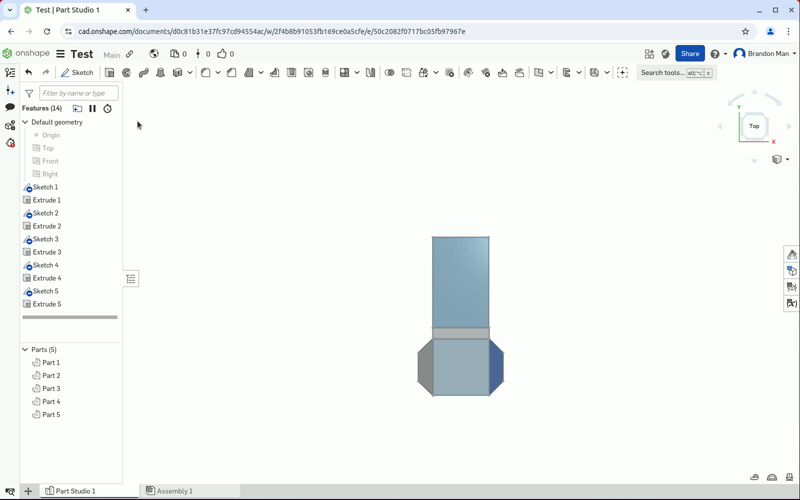
key(shift+7)
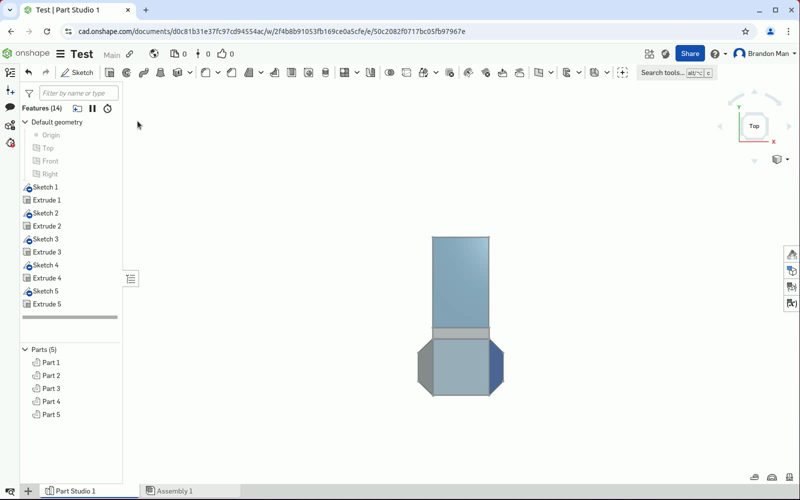
key(up, 3)
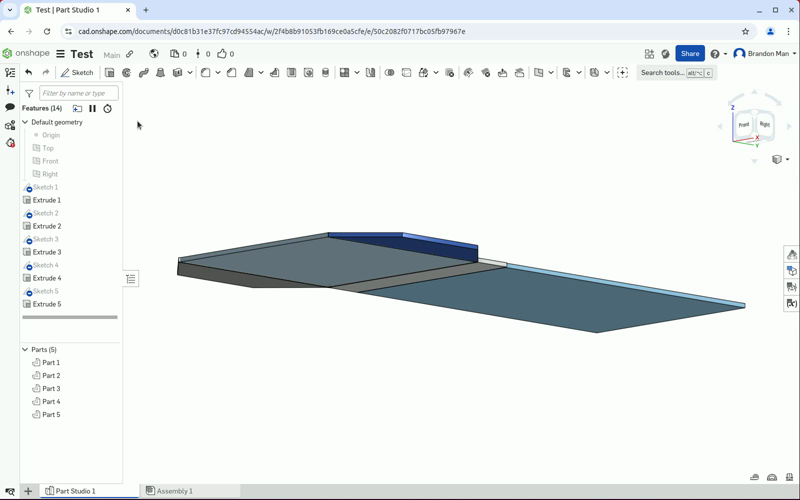
key(left, 3)
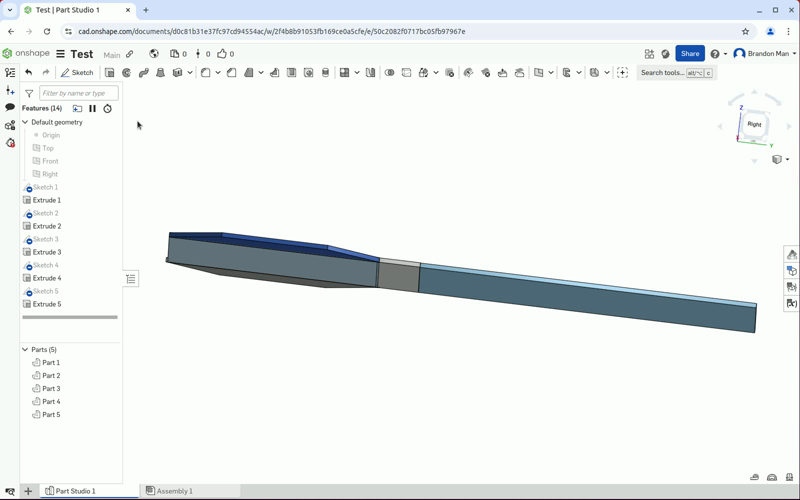
key(right, 3)
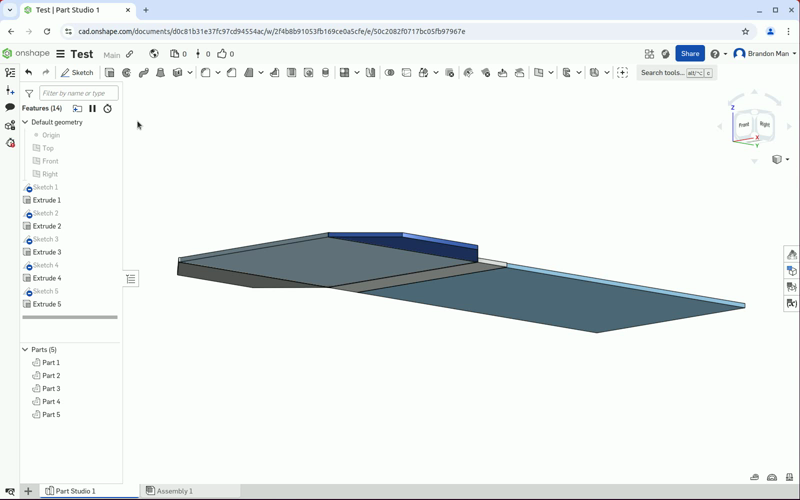
key(down, 3)
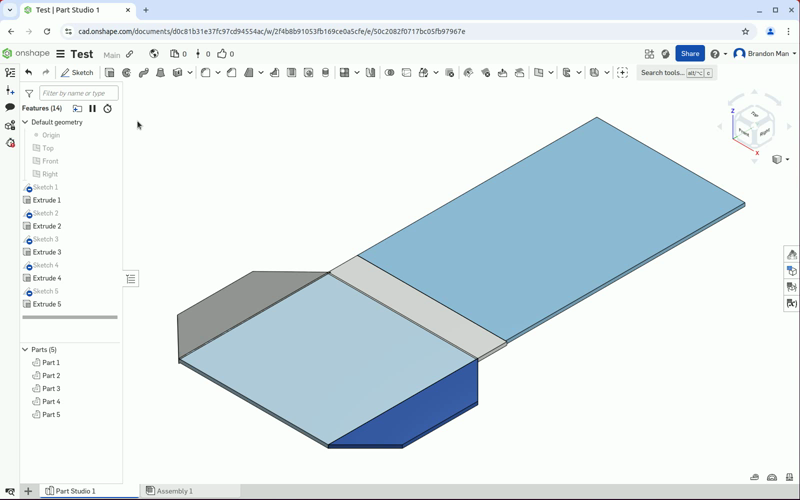
mouse_move(73, 189)
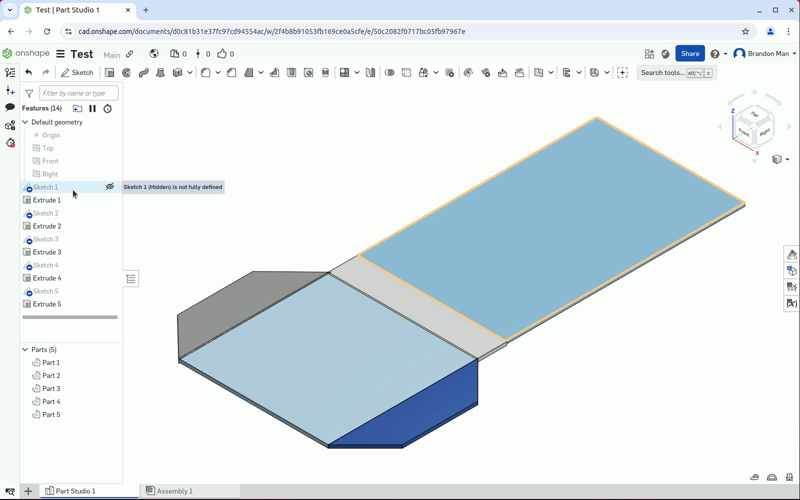
click(73, 189)